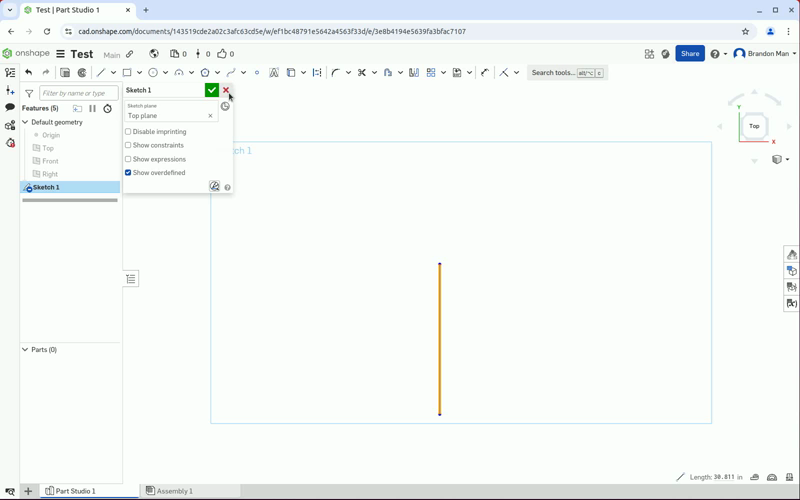
key(shift+h)
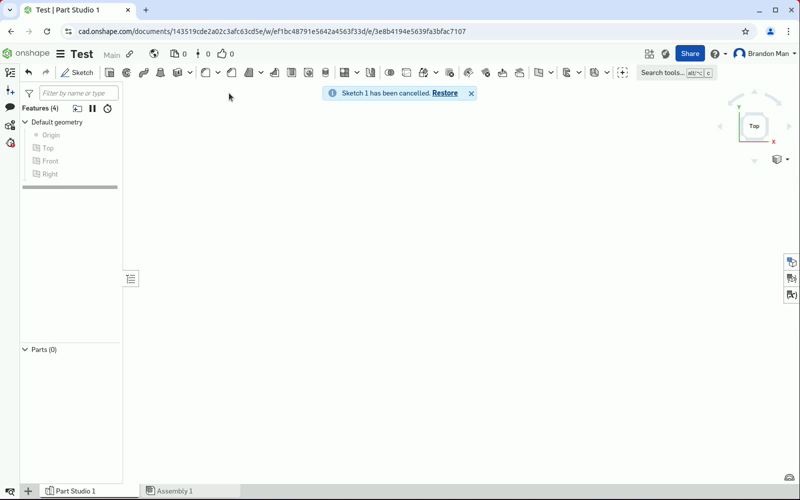
mouse_move(73, 352)
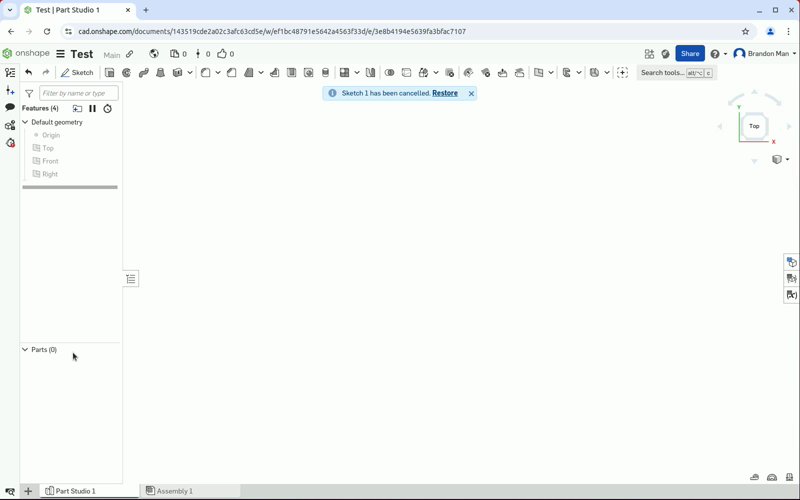
key(y)
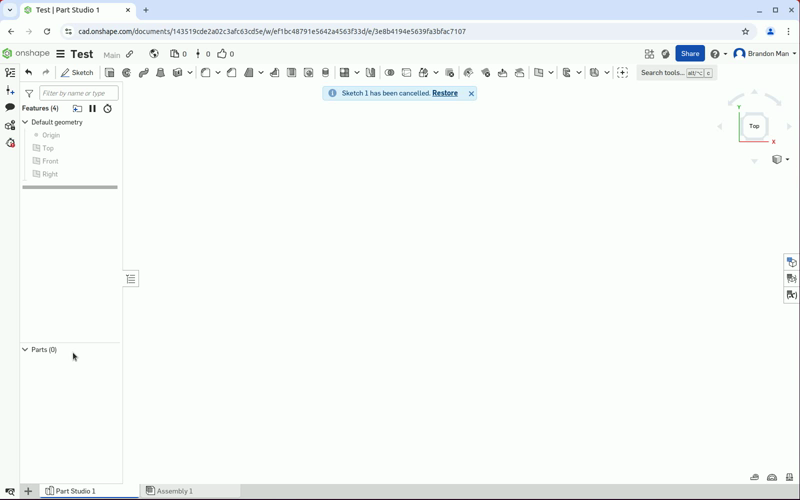
key(shift+p)
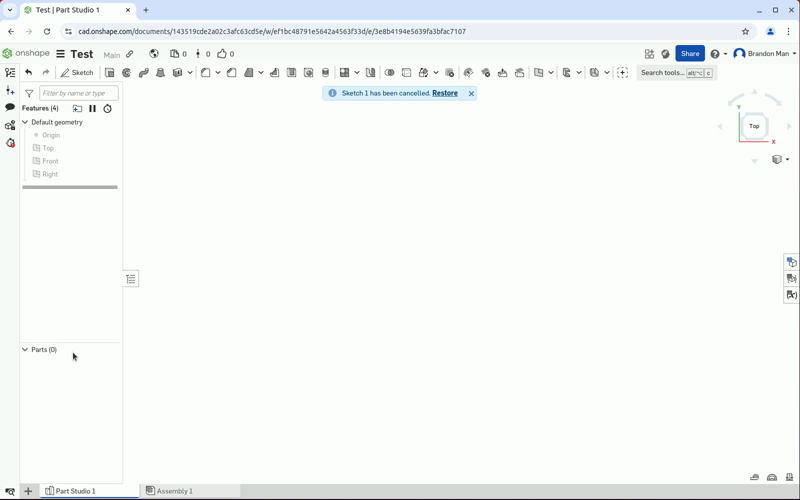
key(space)
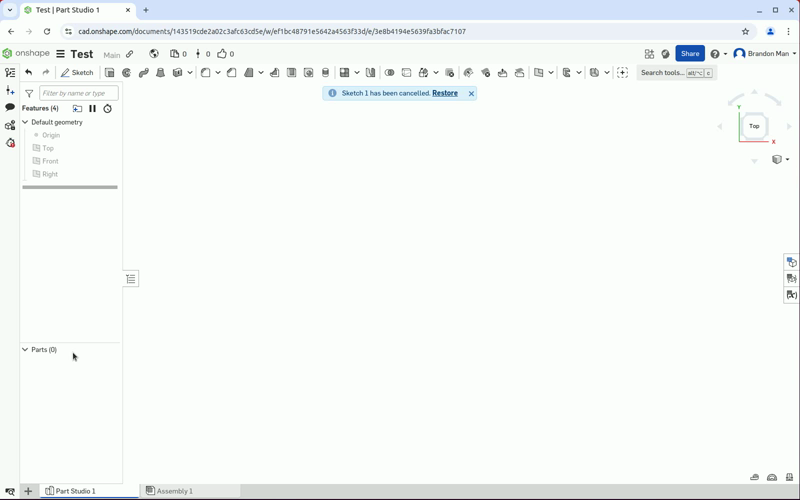
key_down(shift)
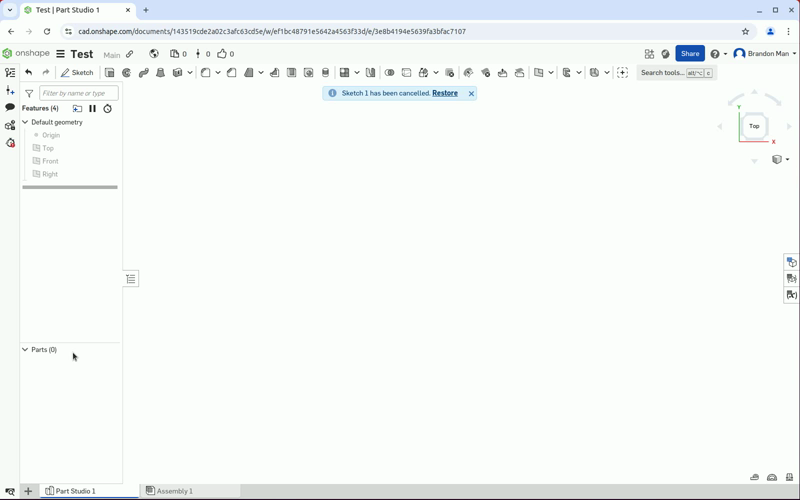
key(up)
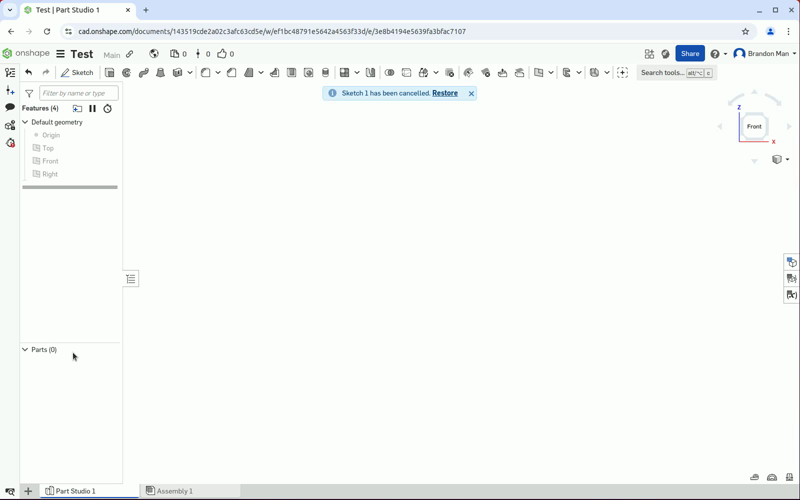
key_up(shift)
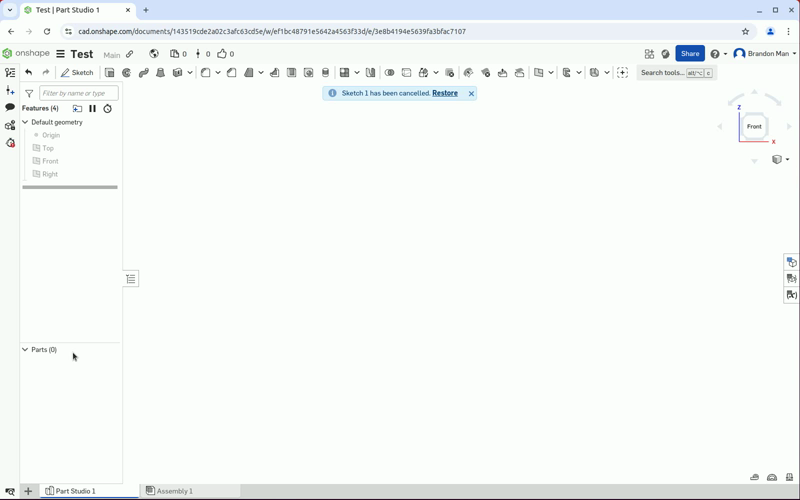
mouse_move(73, 352)
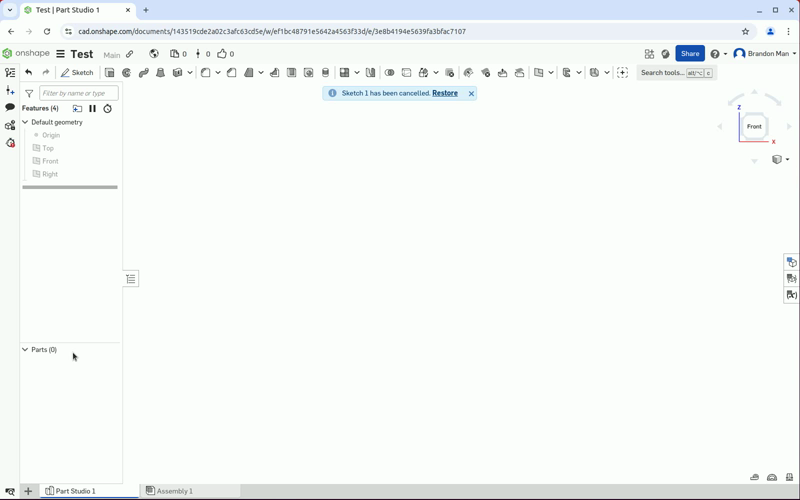
key(shift+y)
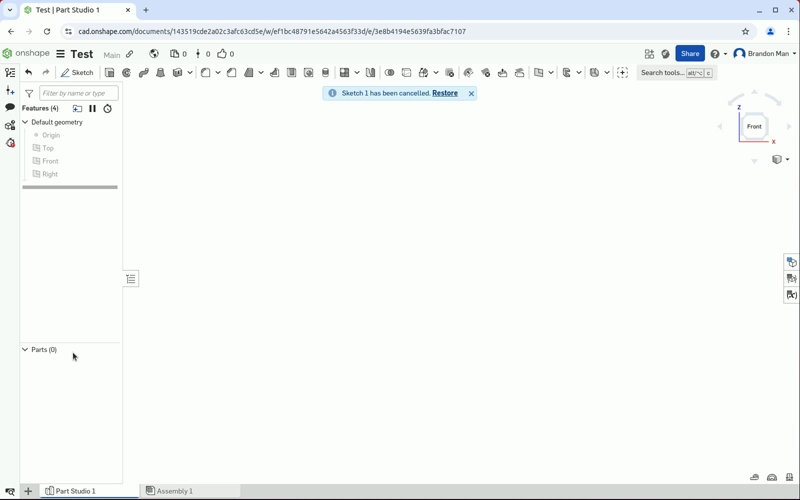
key(shift+s)
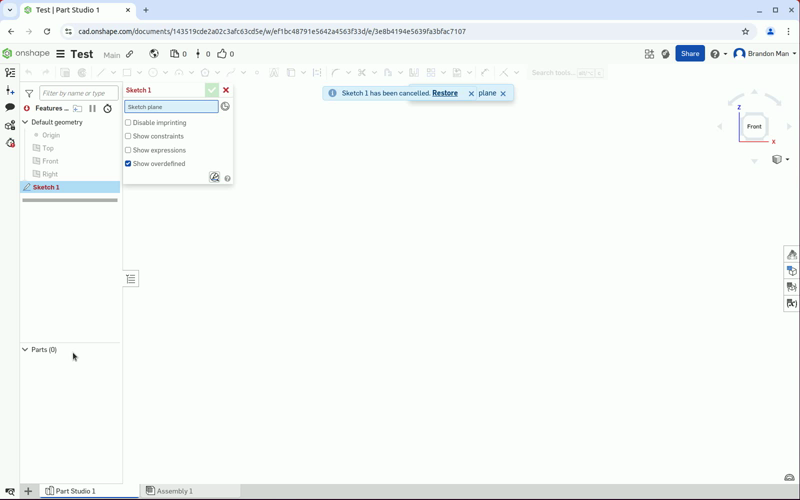
mouse_move(73, 163)
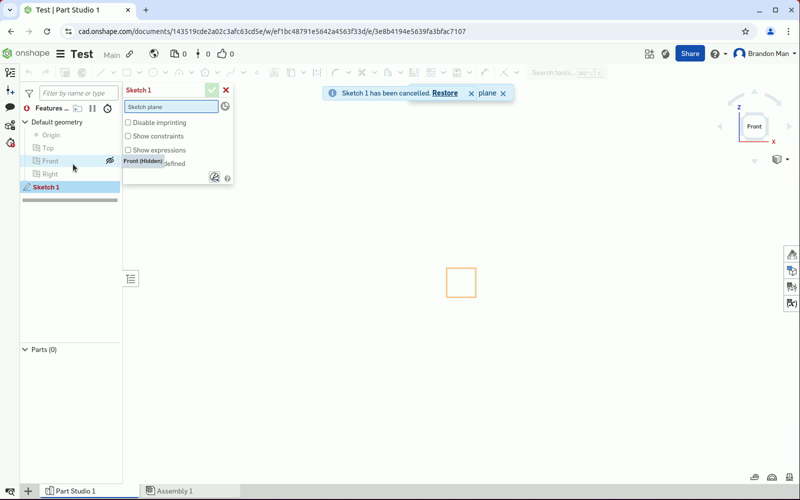
click(73, 163)
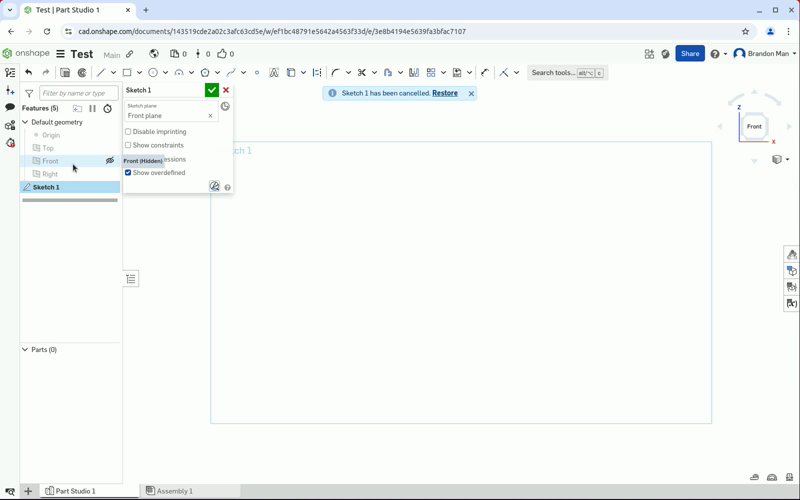
mouse_move(73, 352)
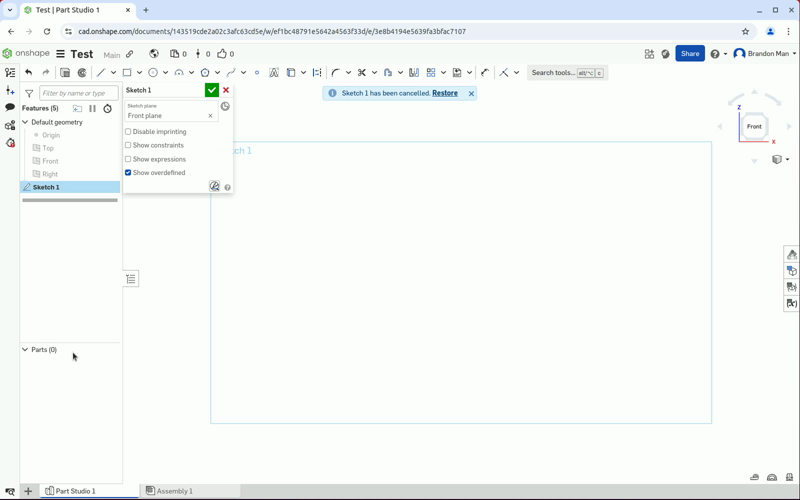
key(y)
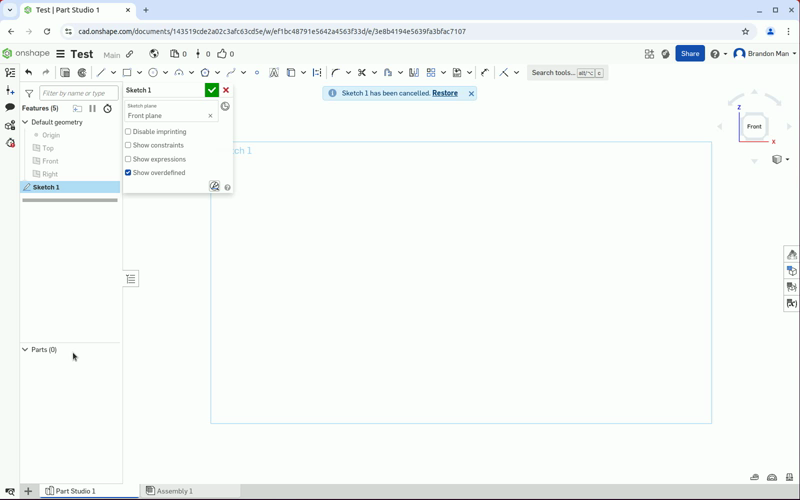
key(c)
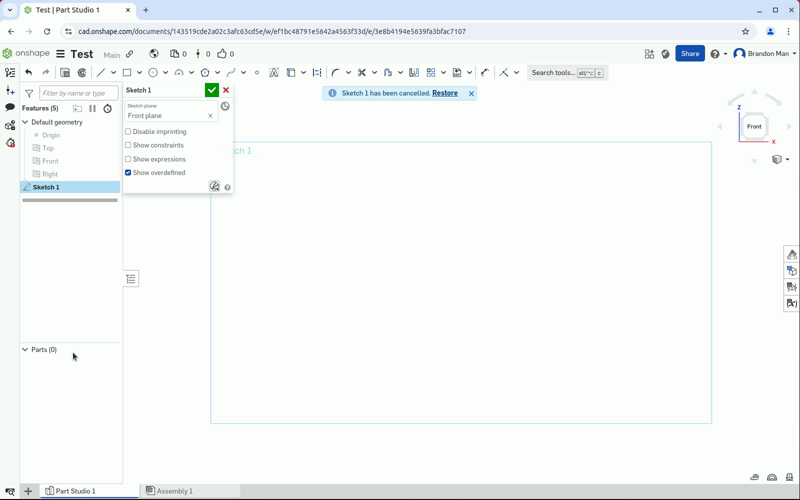
key_down(shift)
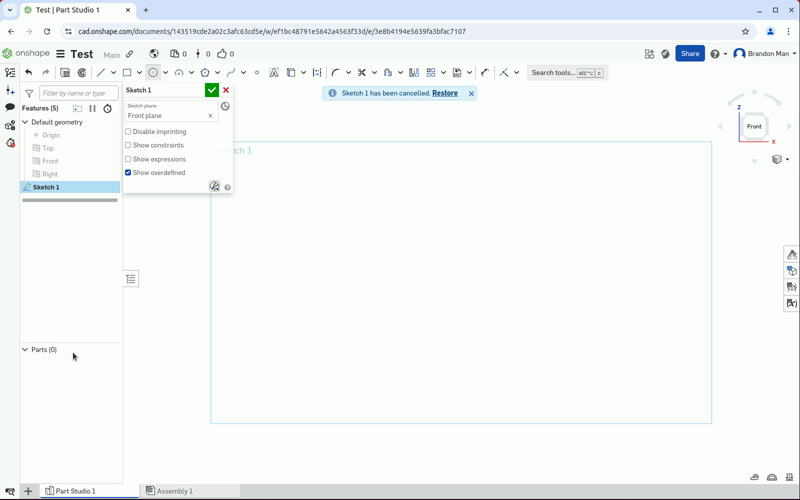
mouse_move(461, 282)
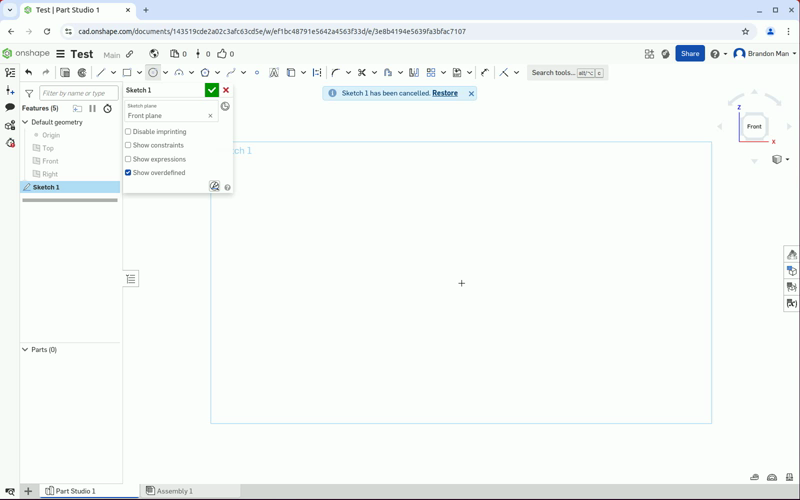
click(461, 282)
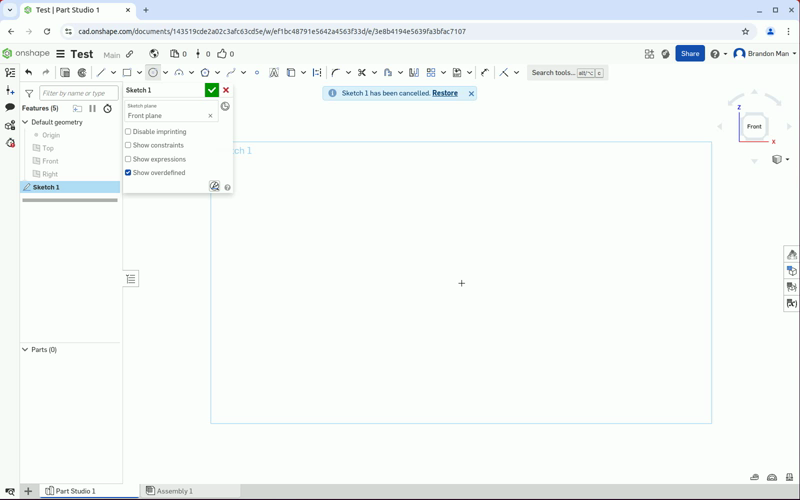
key_up(shift)
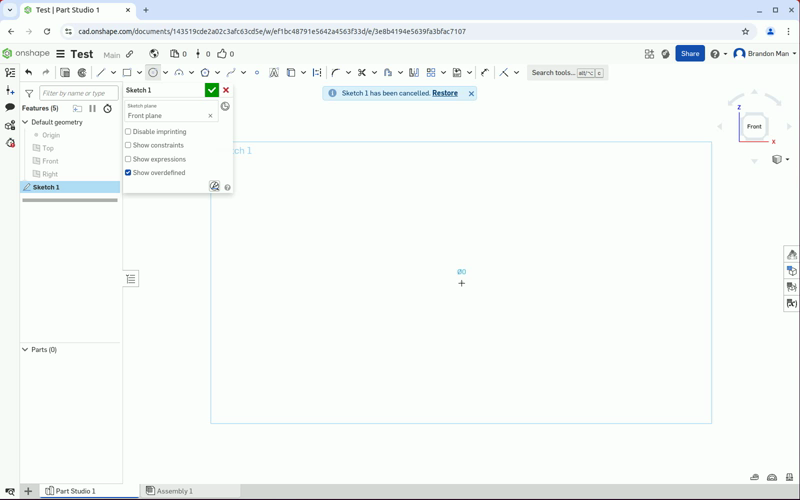
mouse_move(464, 282)
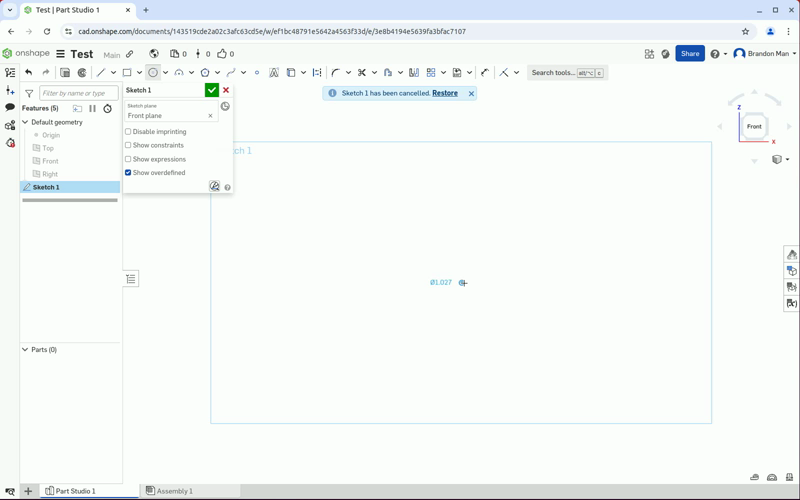
scroll(6)
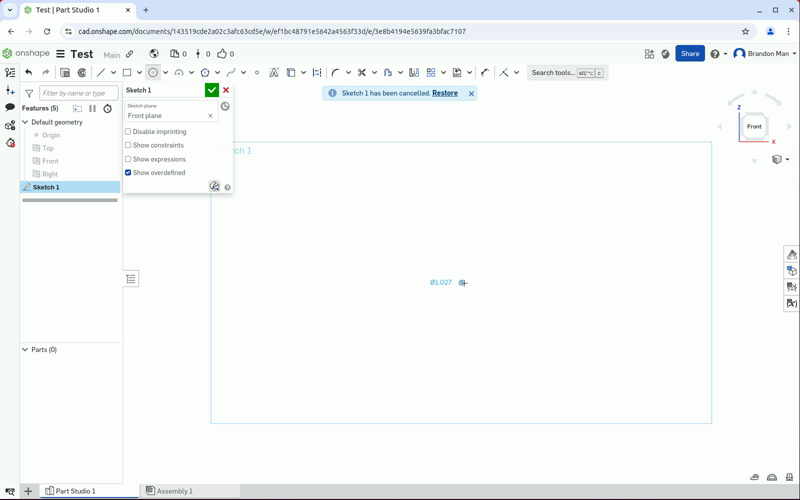
scroll(6)
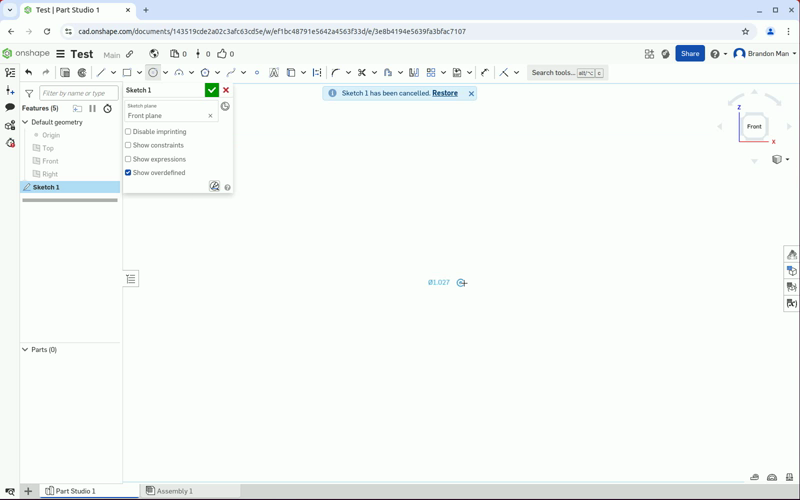
scroll(6)
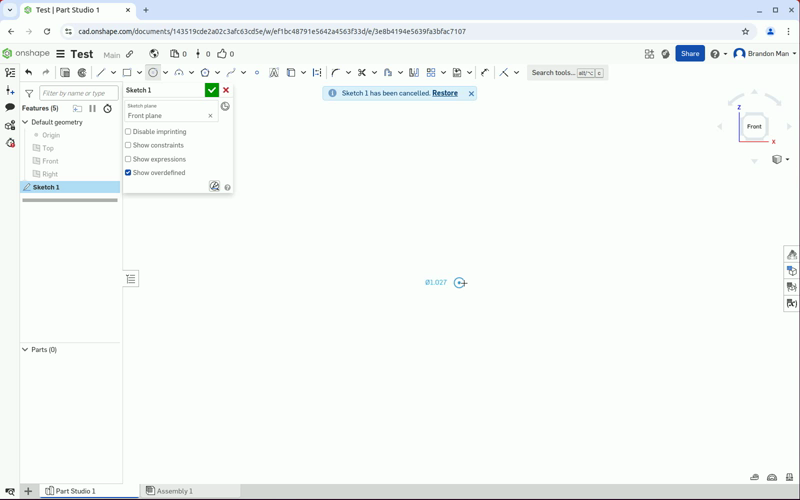
scroll(6)
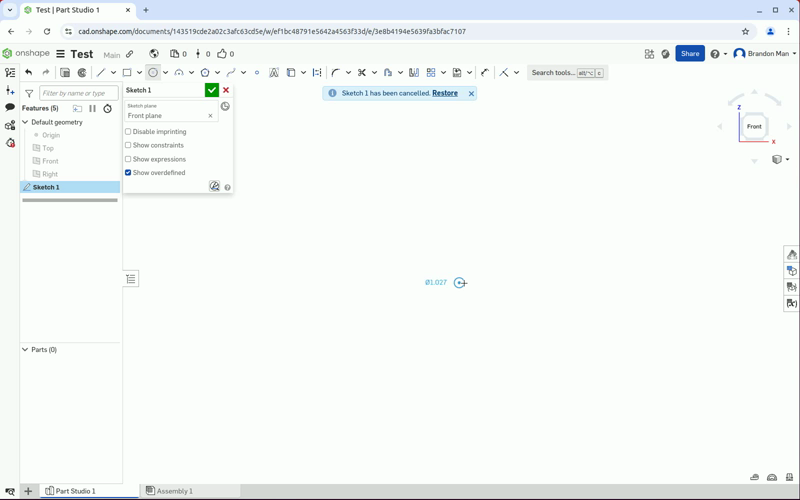
scroll(6)
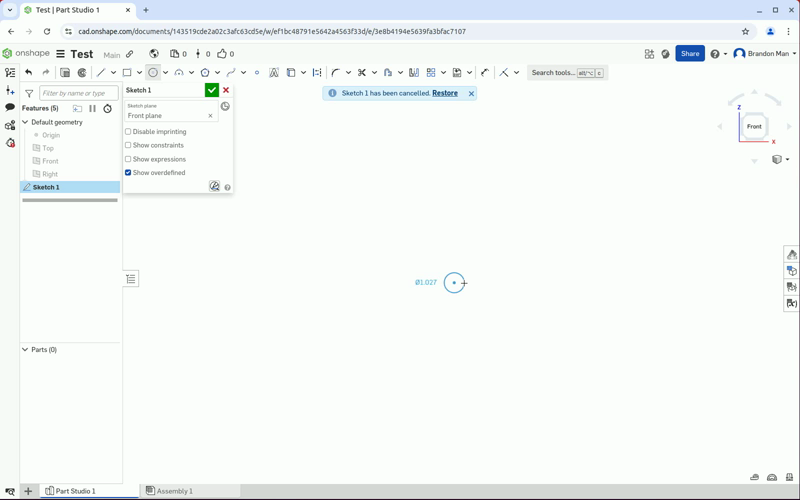
scroll(6)
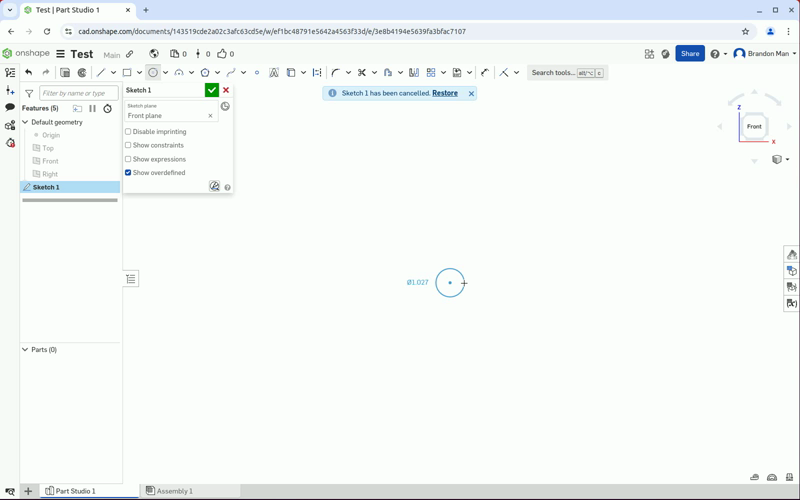
scroll(6)
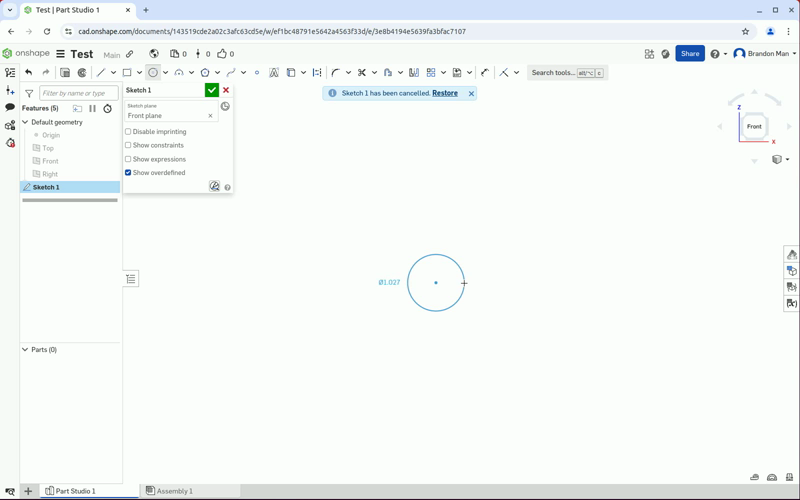
click(464, 282)
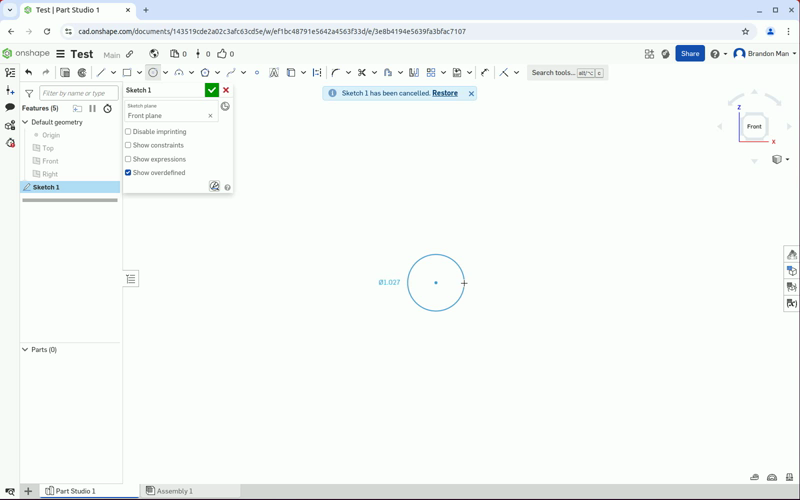
scroll(-6)
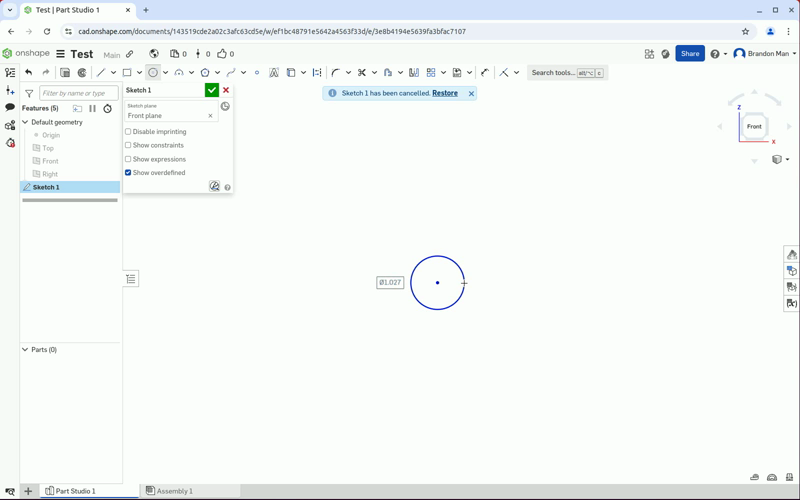
scroll(-6)
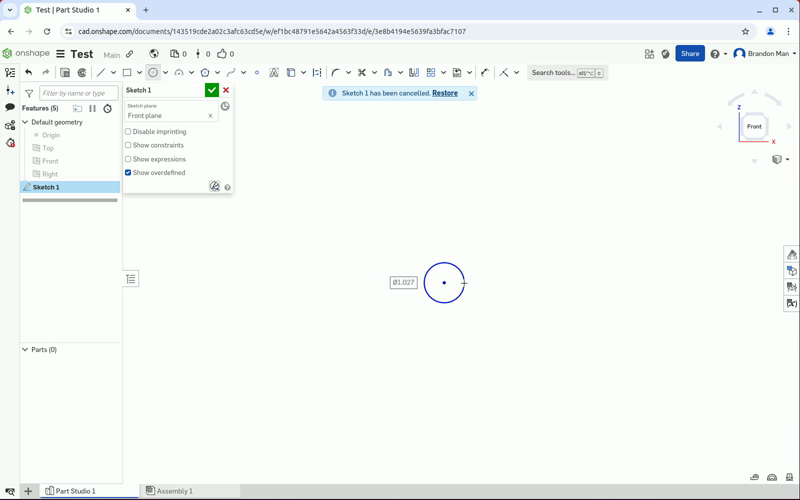
scroll(-6)
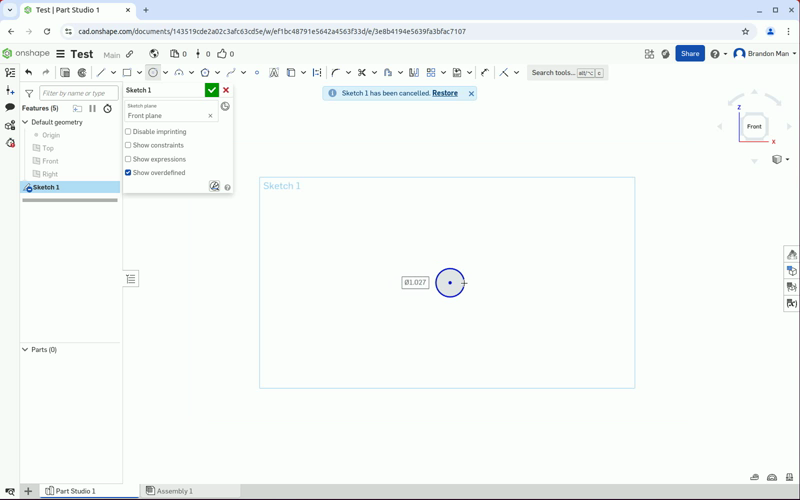
scroll(-6)
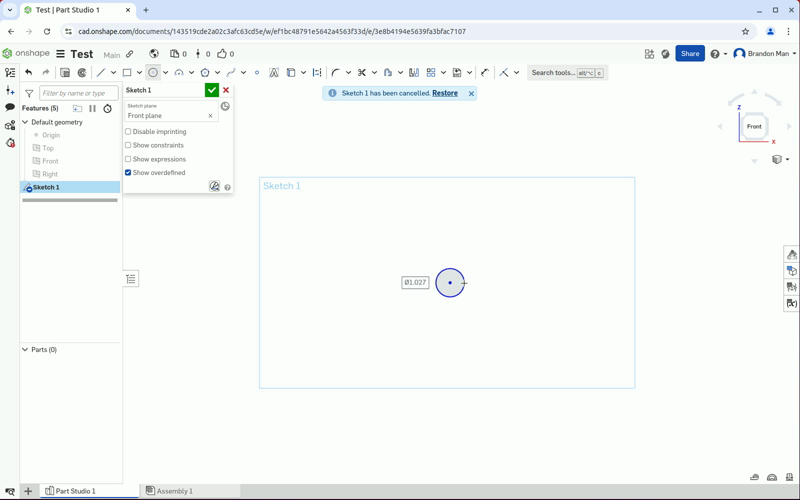
scroll(-6)
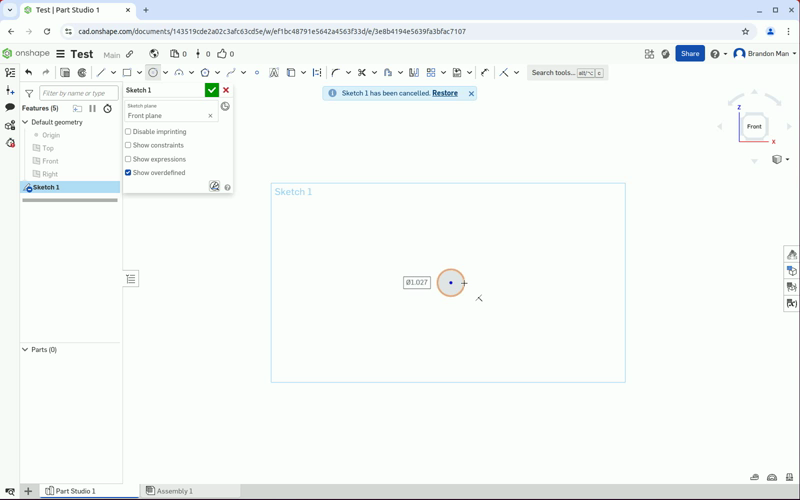
scroll(-6)
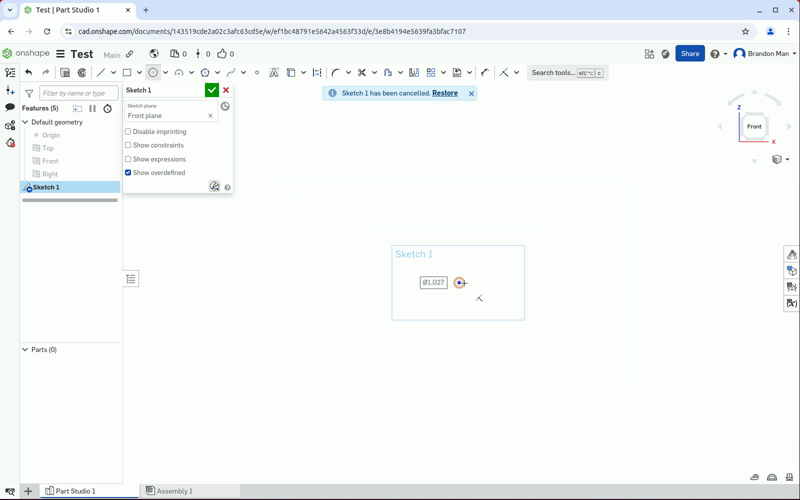
scroll(-6)
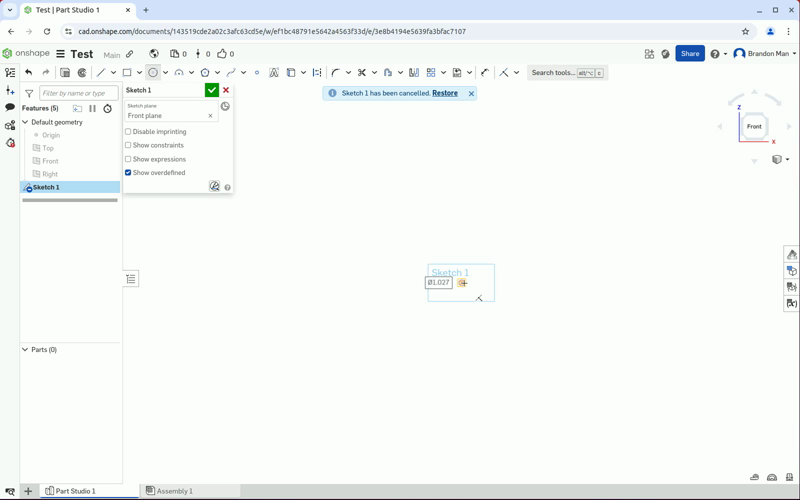
key(esc)
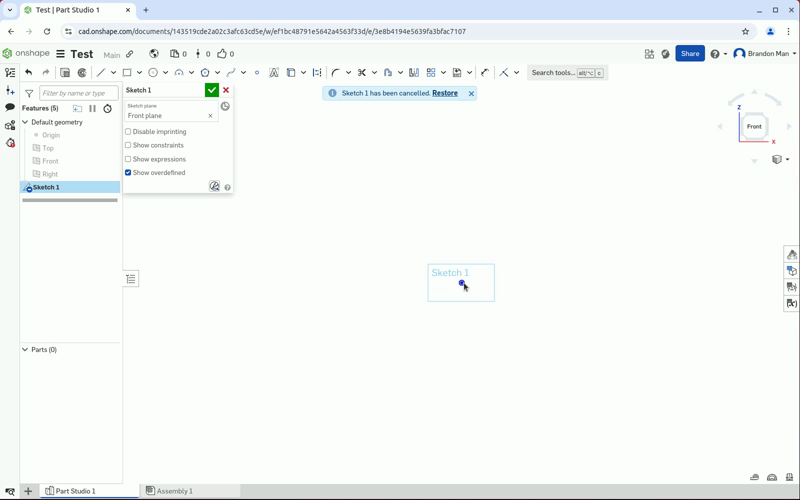
key(c)
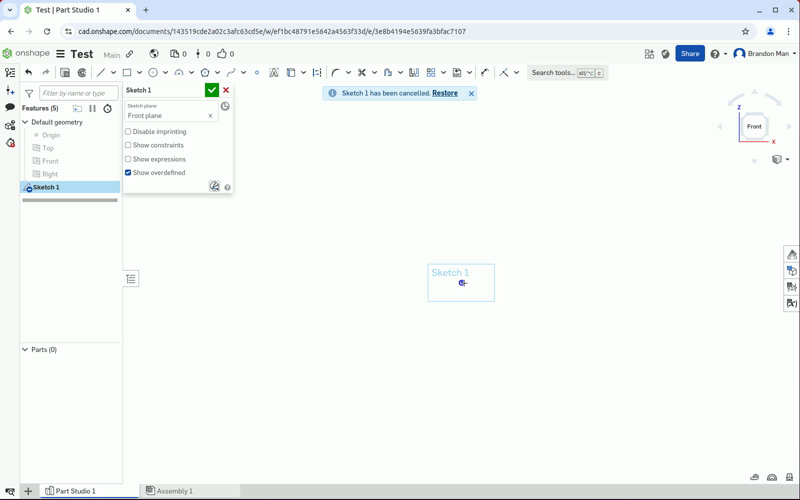
key_down(shift)
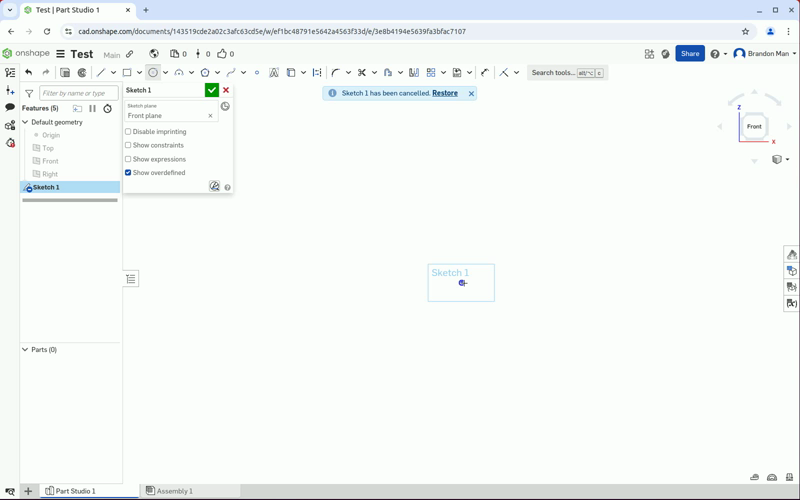
mouse_move(461, 282)
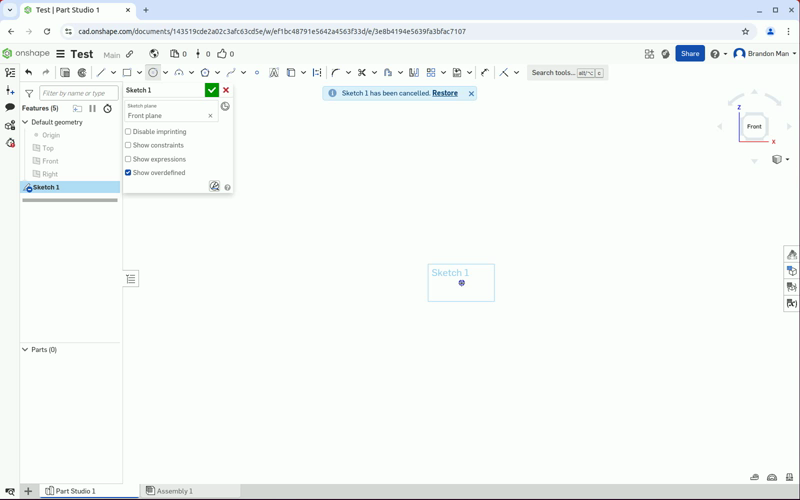
scroll(6)
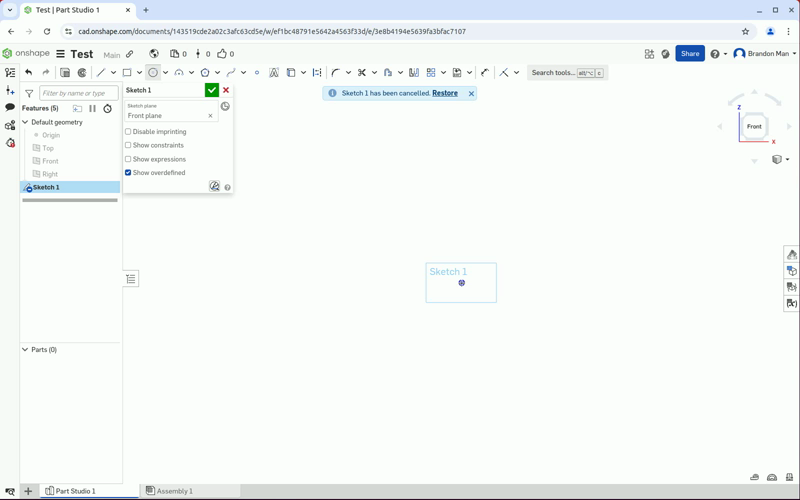
scroll(6)
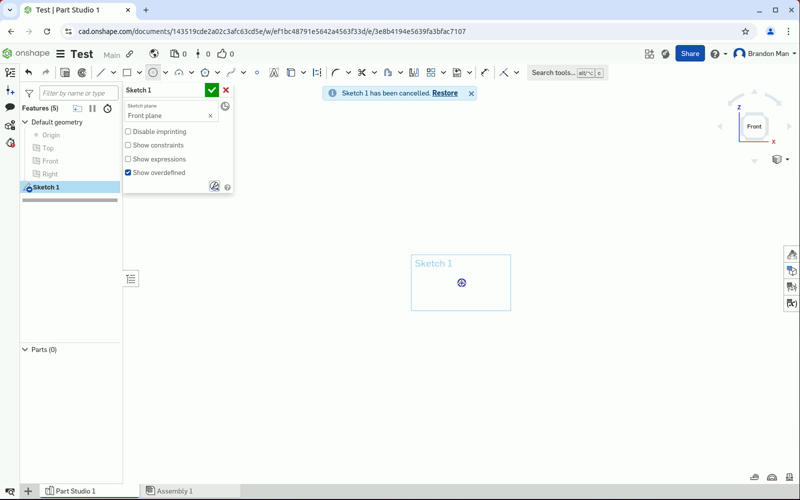
scroll(6)
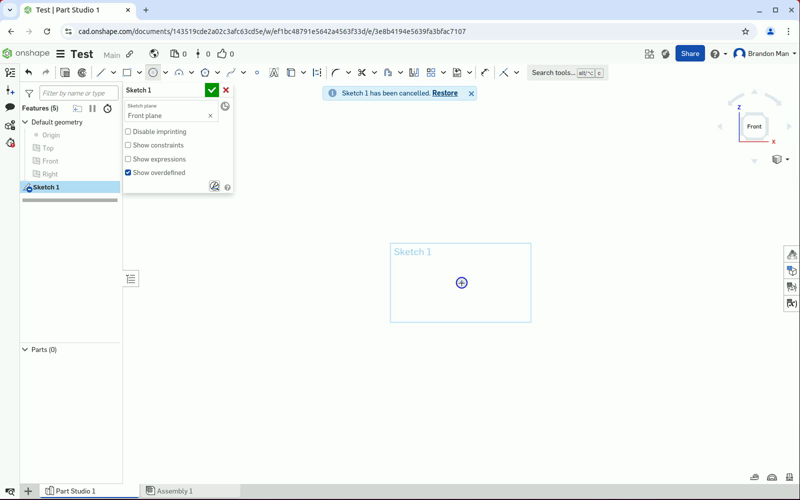
scroll(6)
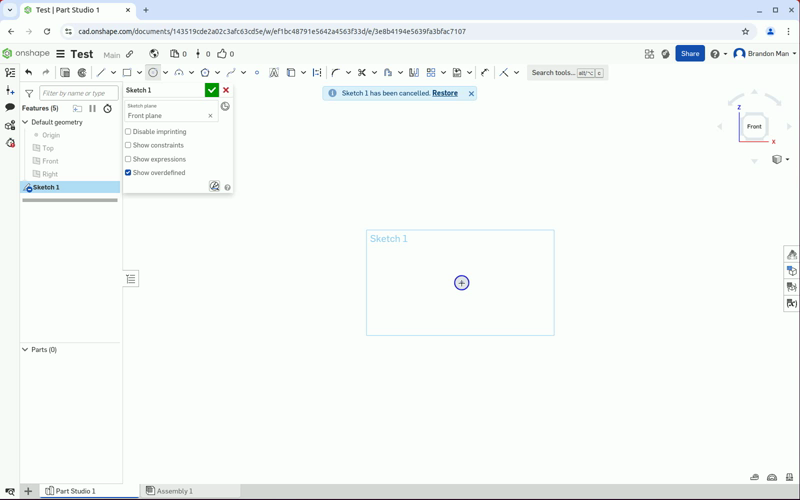
scroll(6)
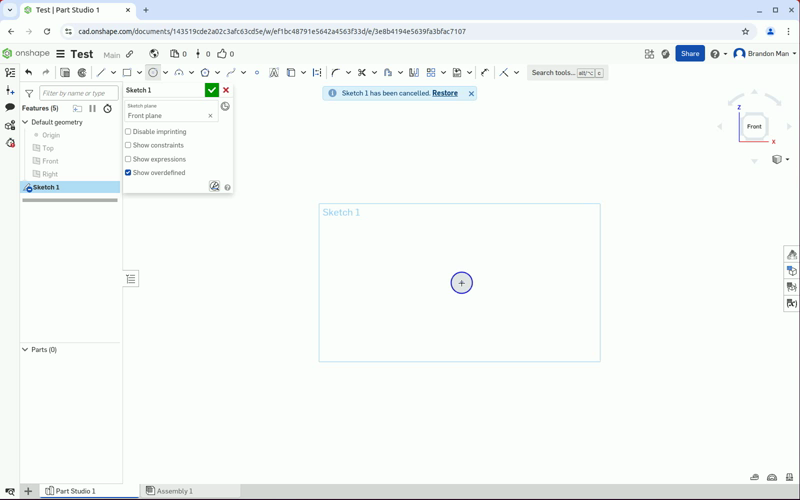
scroll(6)
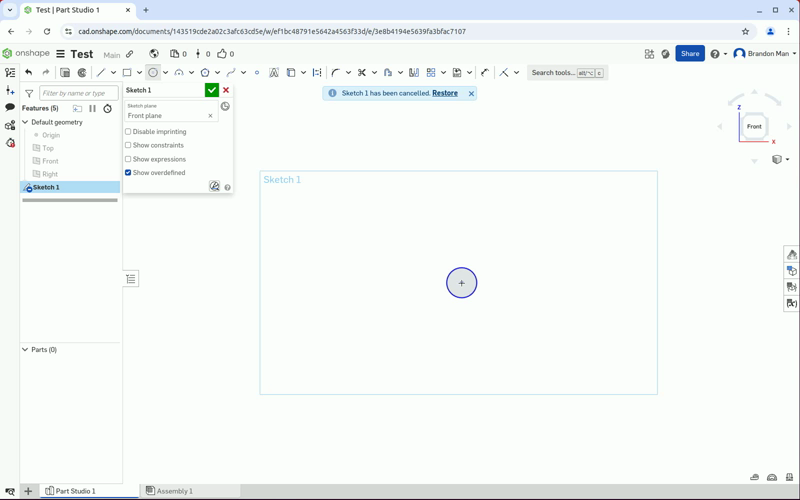
scroll(6)
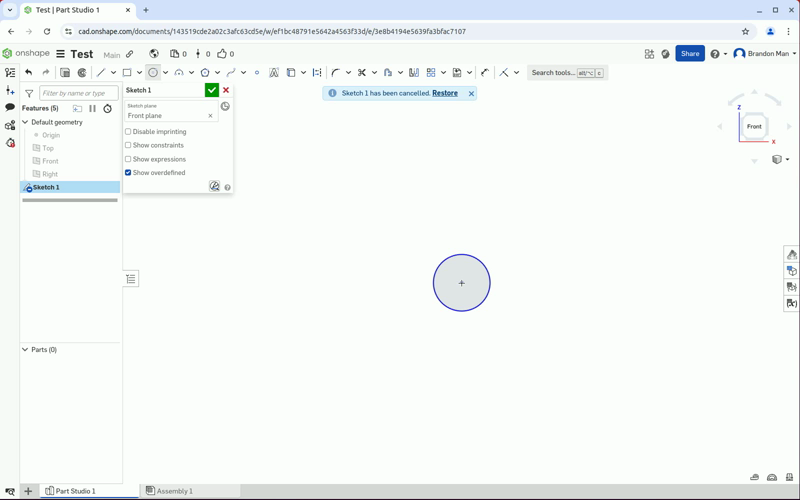
click(461, 282)
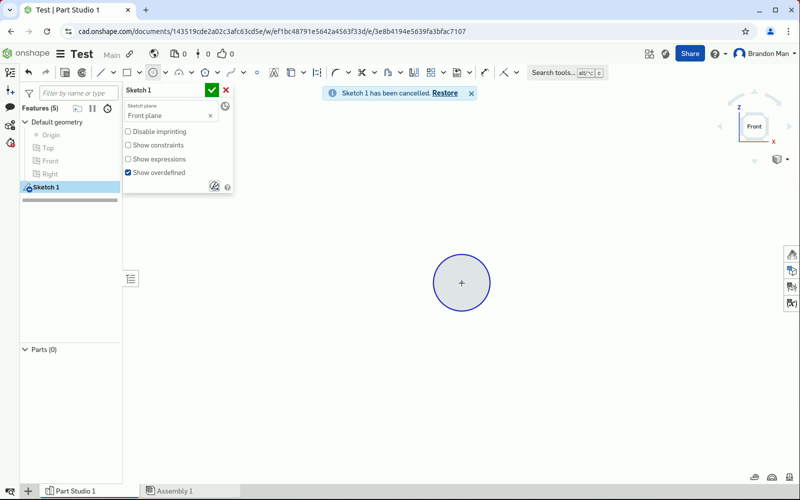
scroll(-6)
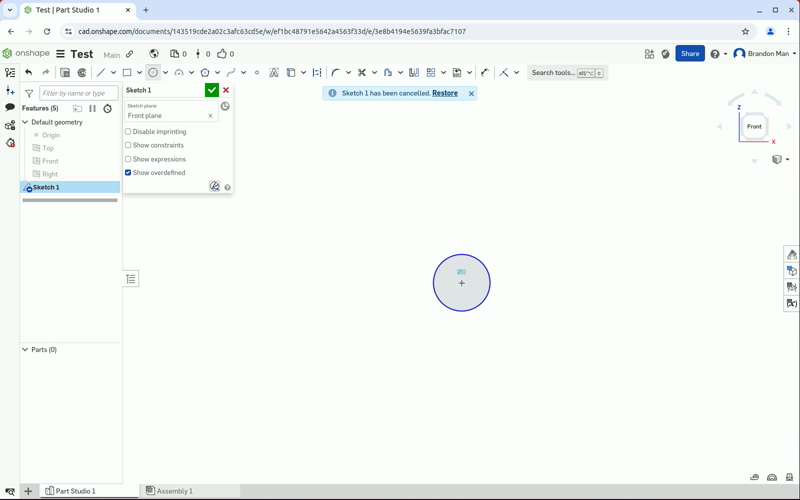
scroll(-6)
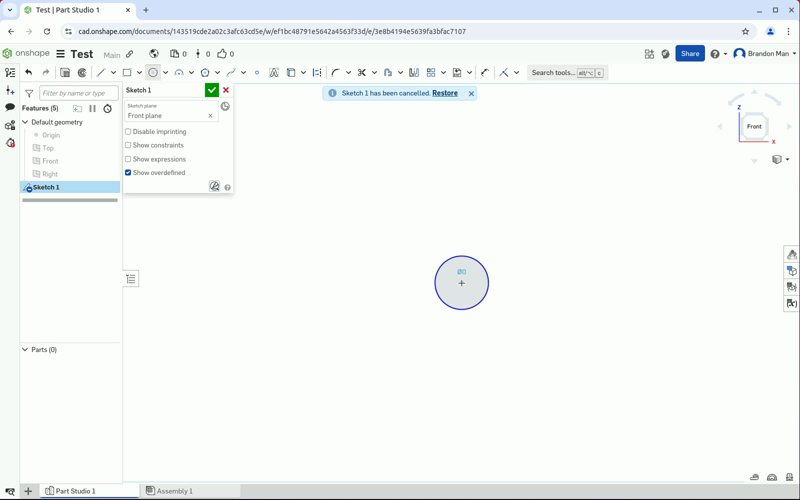
scroll(-6)
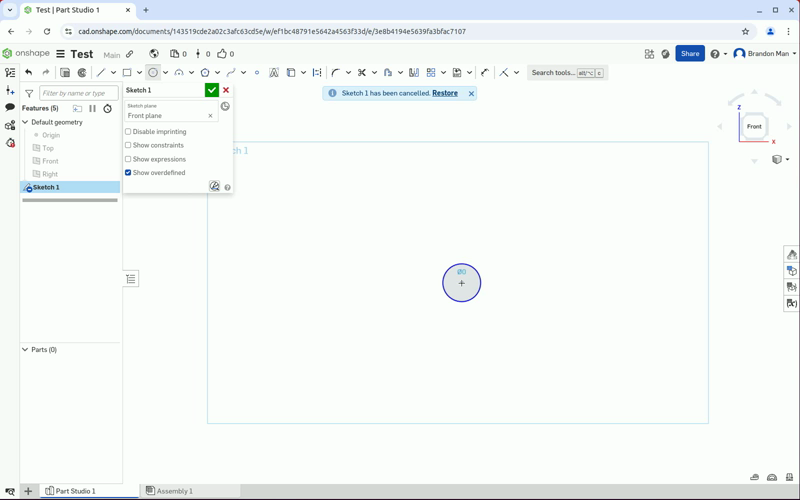
scroll(-6)
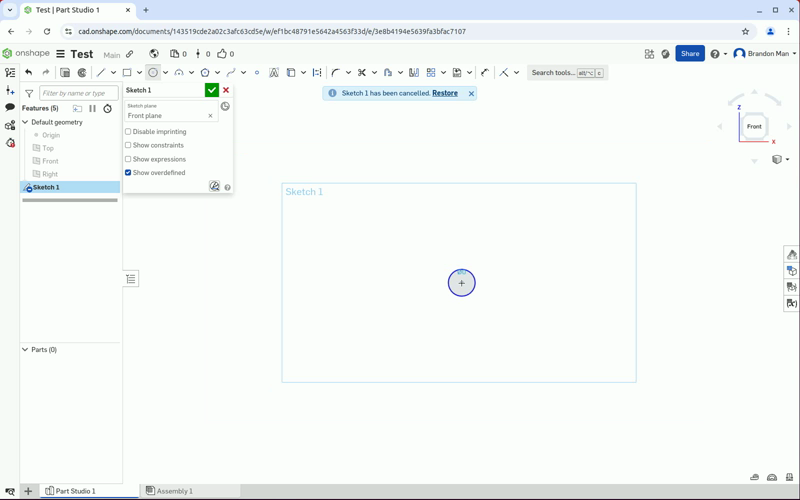
scroll(-6)
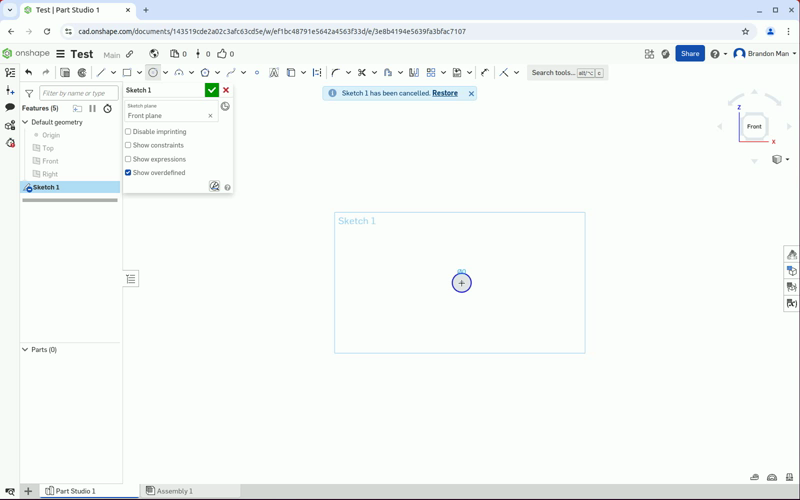
scroll(-6)
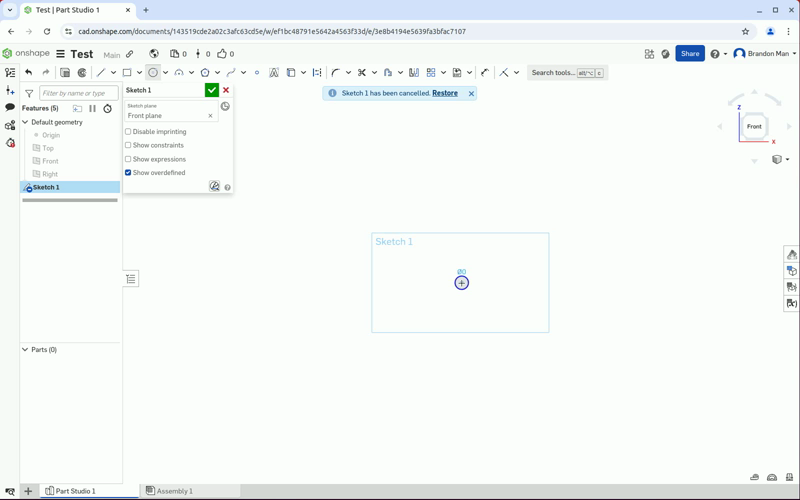
scroll(-6)
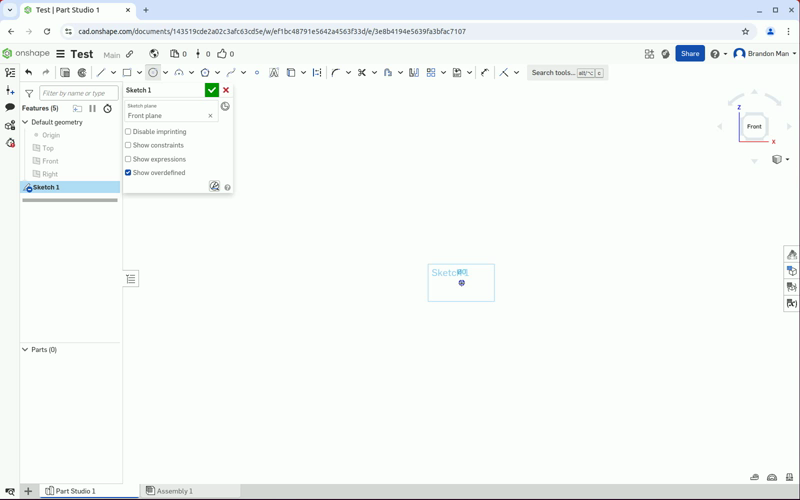
key_up(shift)
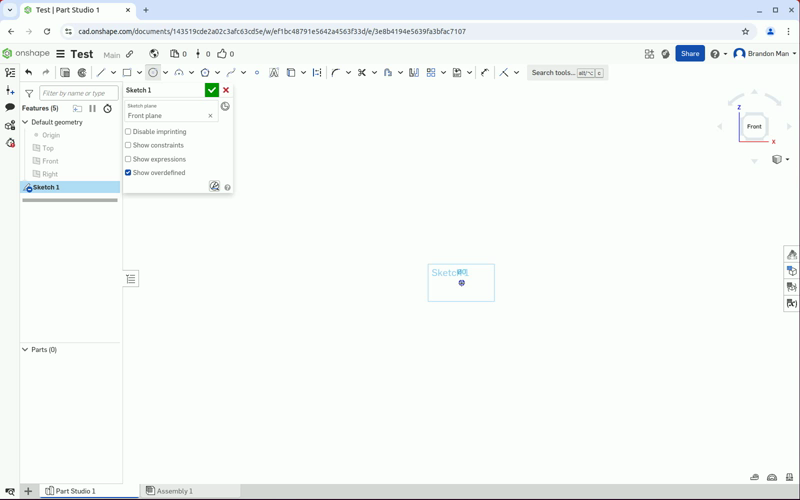
mouse_move(464, 282)
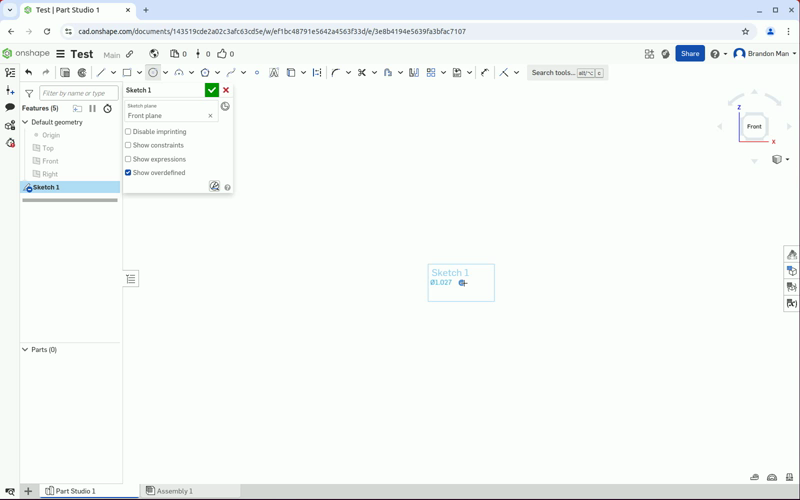
scroll(6)
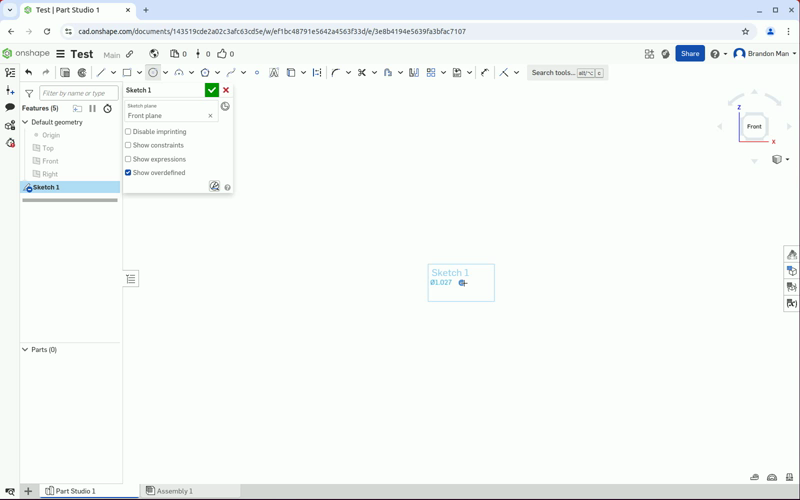
scroll(6)
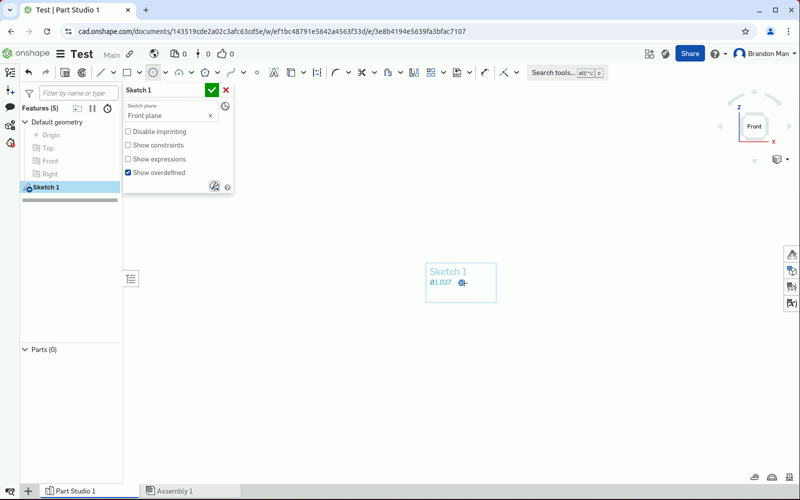
scroll(6)
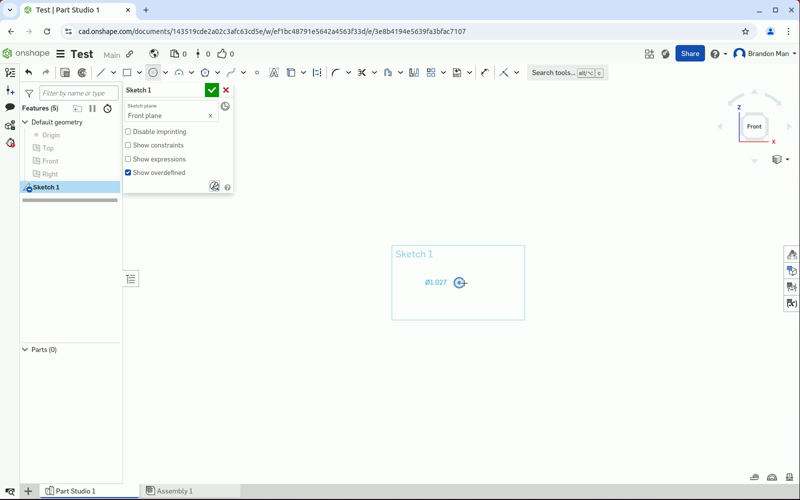
scroll(6)
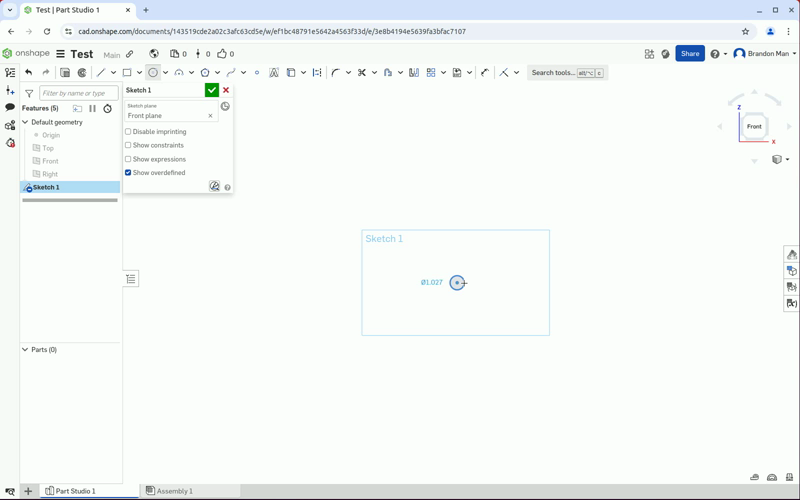
scroll(6)
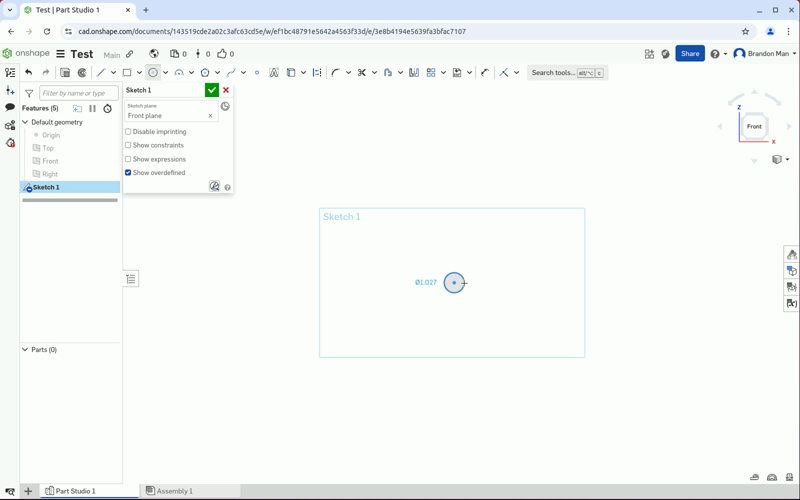
scroll(6)
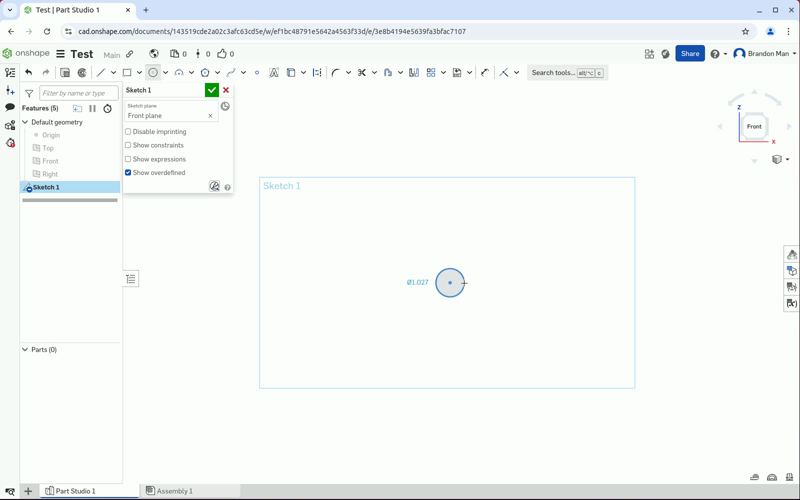
scroll(6)
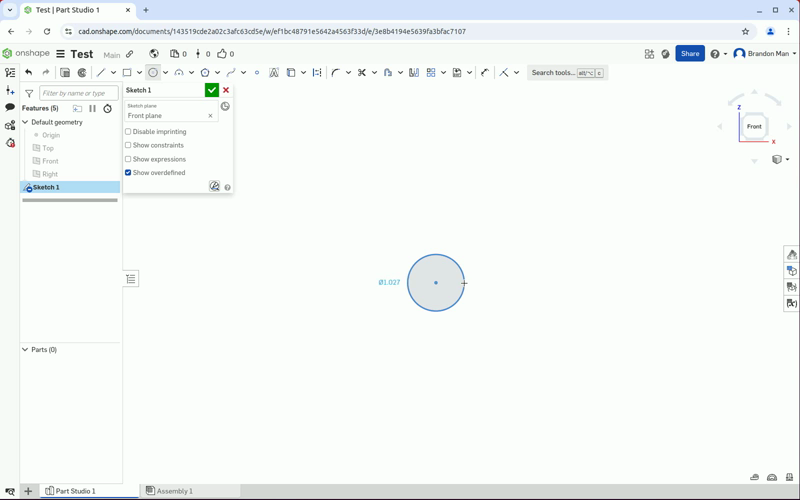
click(464, 282)
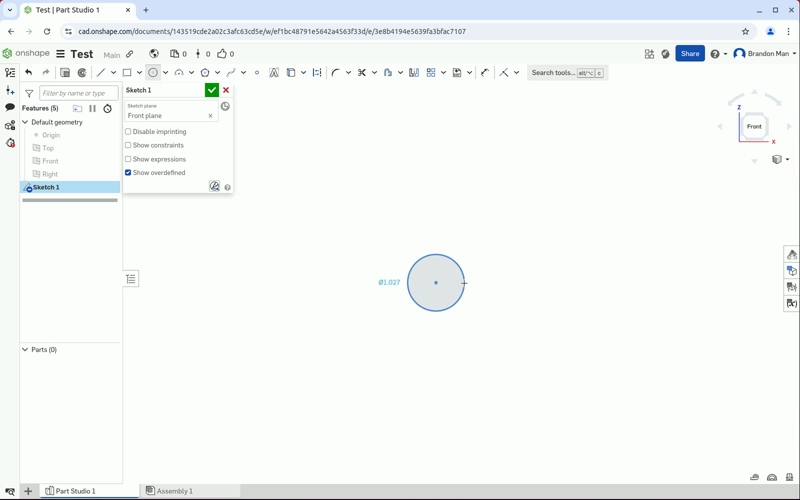
scroll(-6)
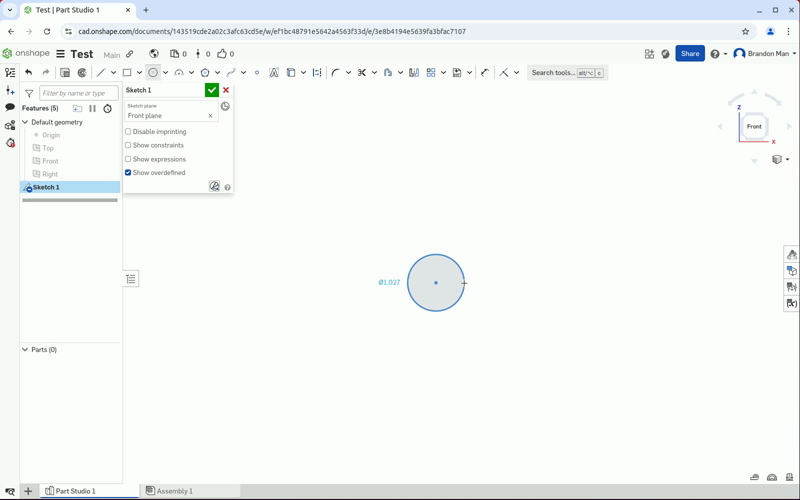
scroll(-6)
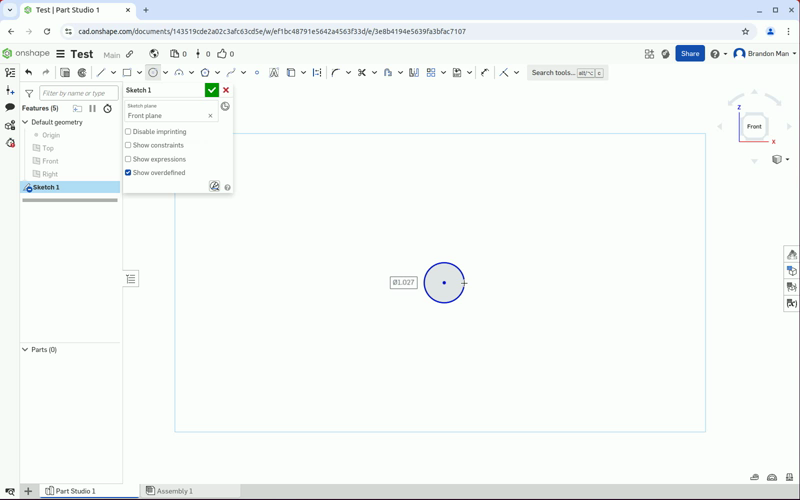
scroll(-6)
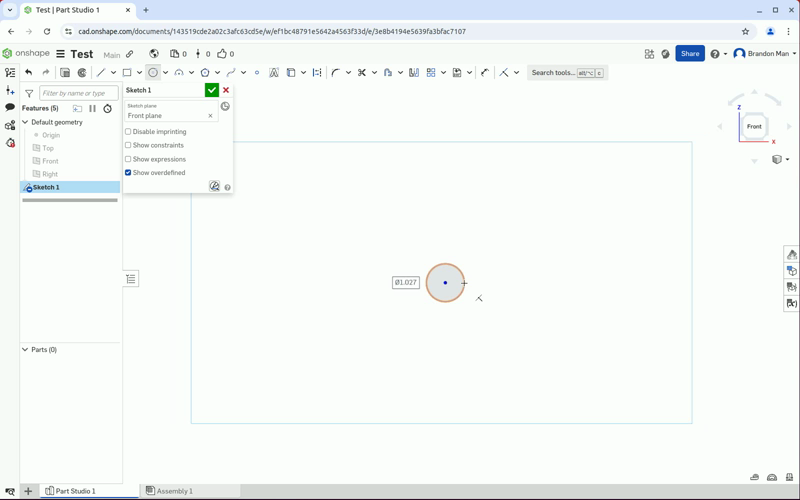
scroll(-6)
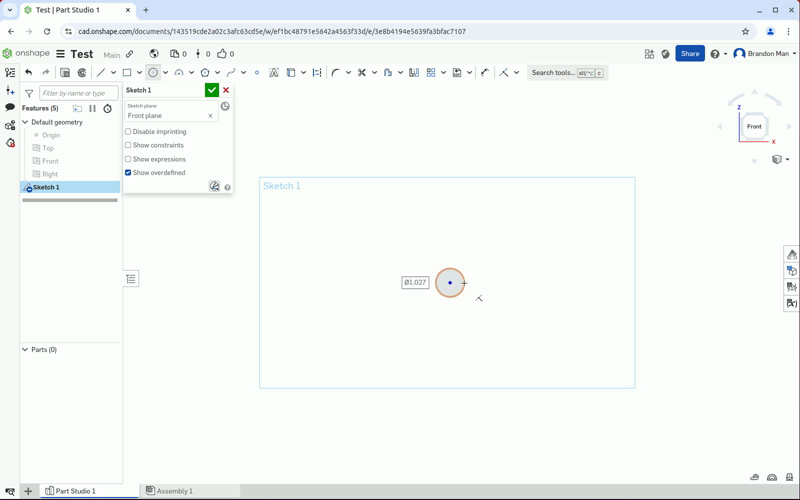
scroll(-6)
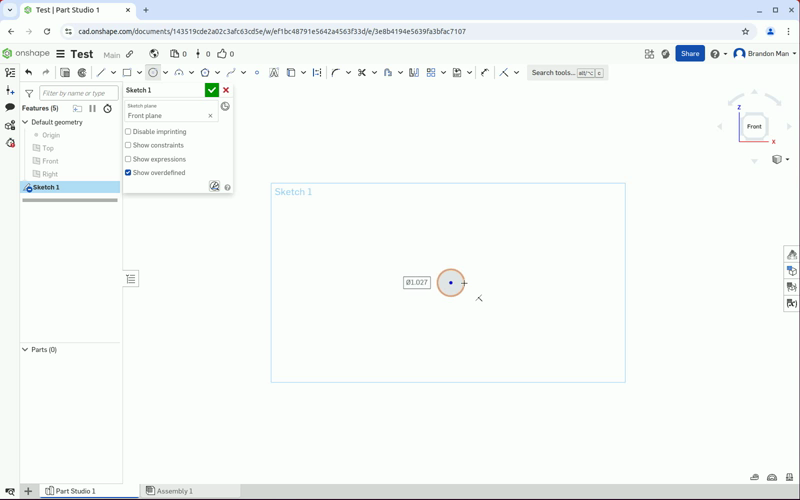
scroll(-6)
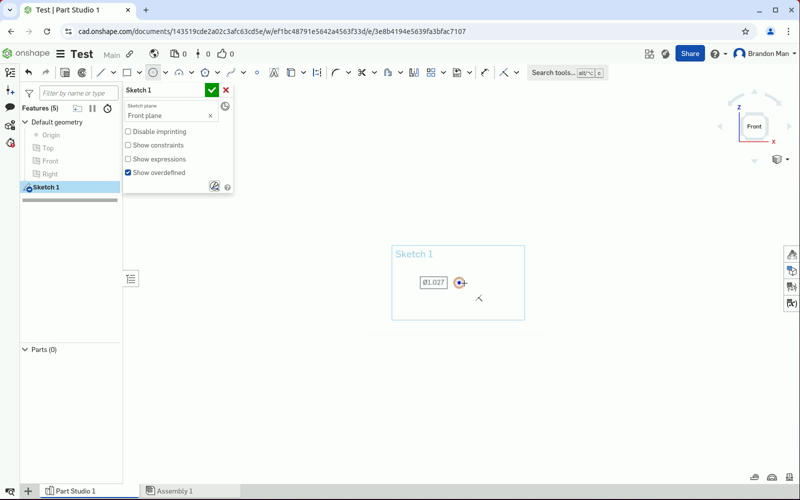
scroll(-6)
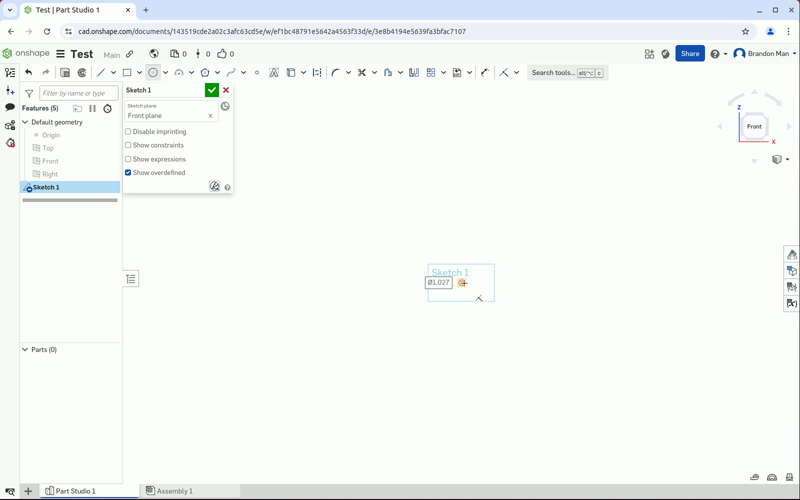
key(esc)
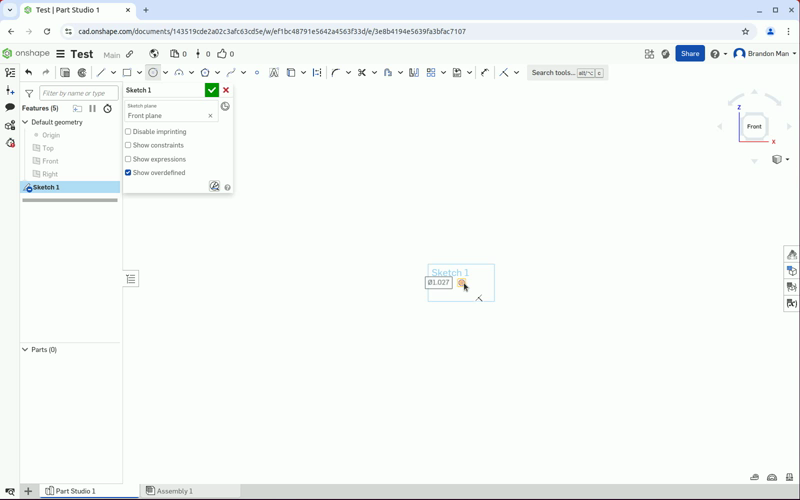
mouse_move(464, 282)
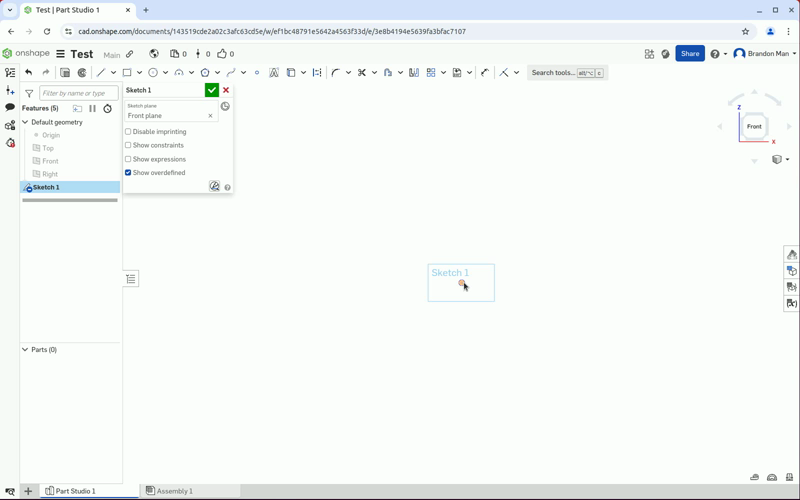
scroll(6)
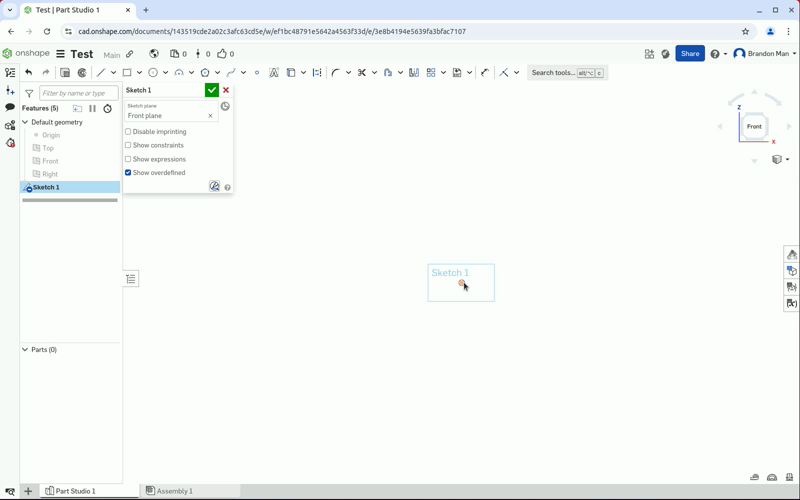
scroll(6)
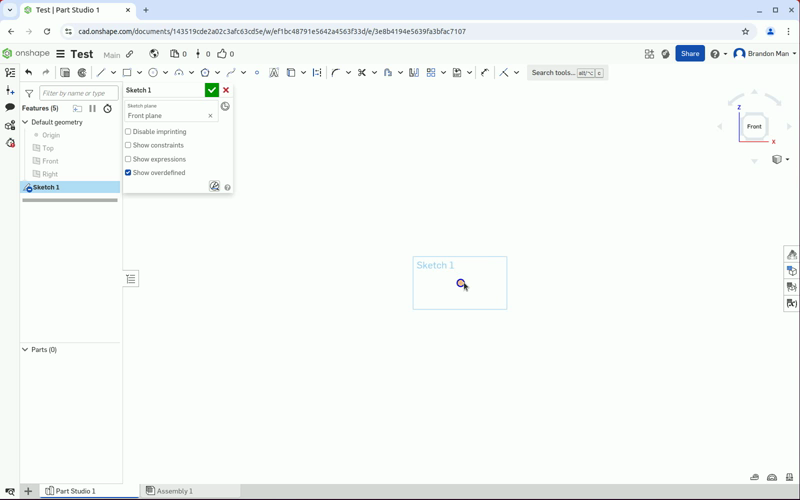
scroll(6)
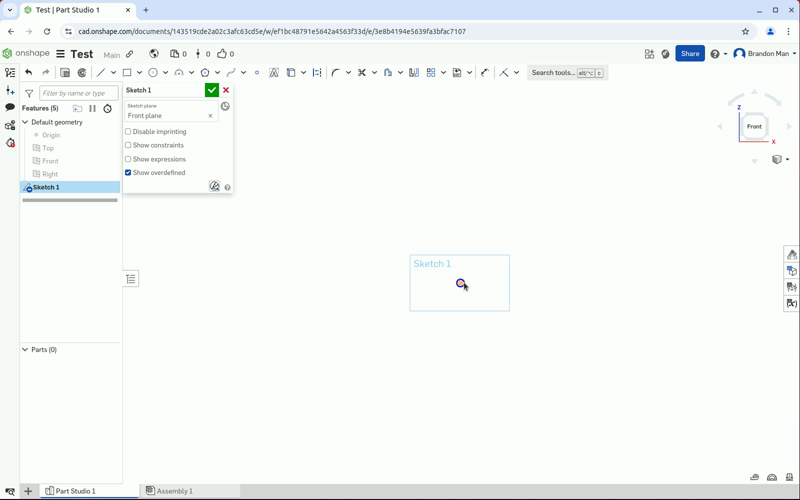
scroll(6)
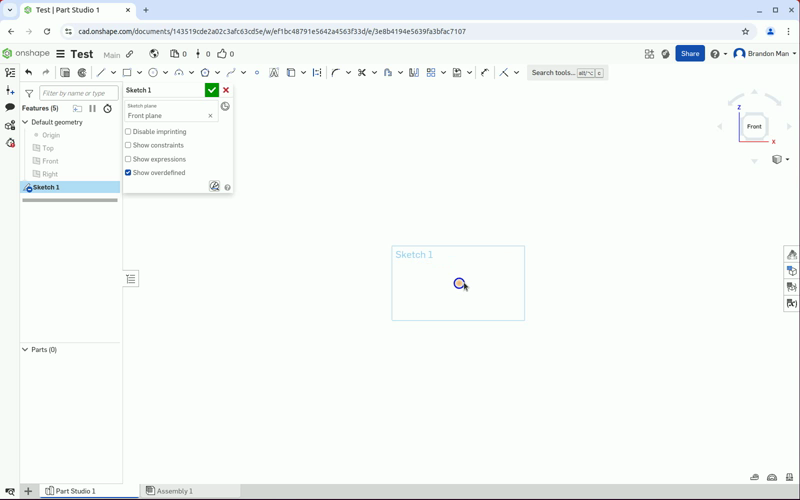
scroll(6)
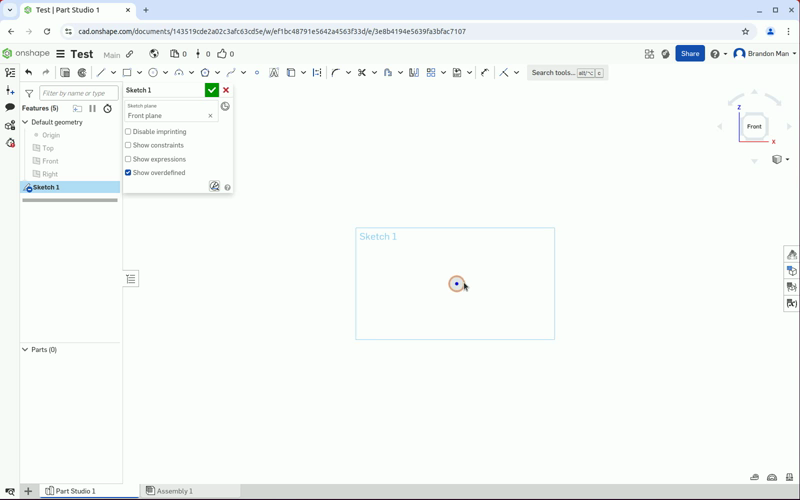
scroll(6)
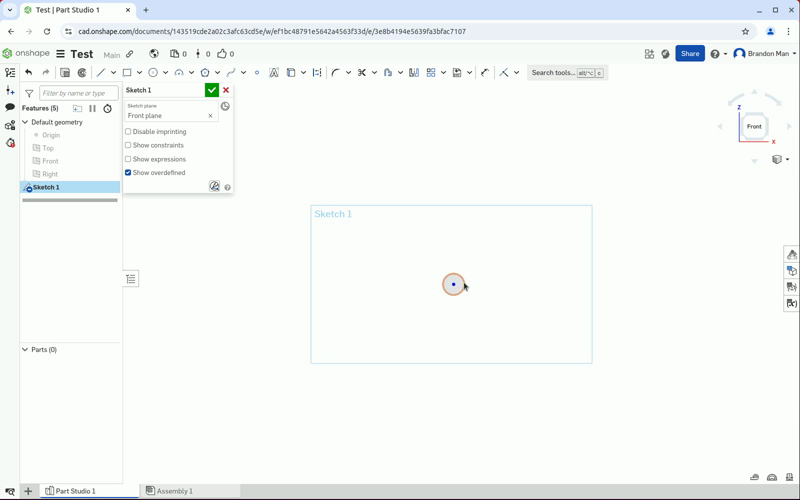
scroll(6)
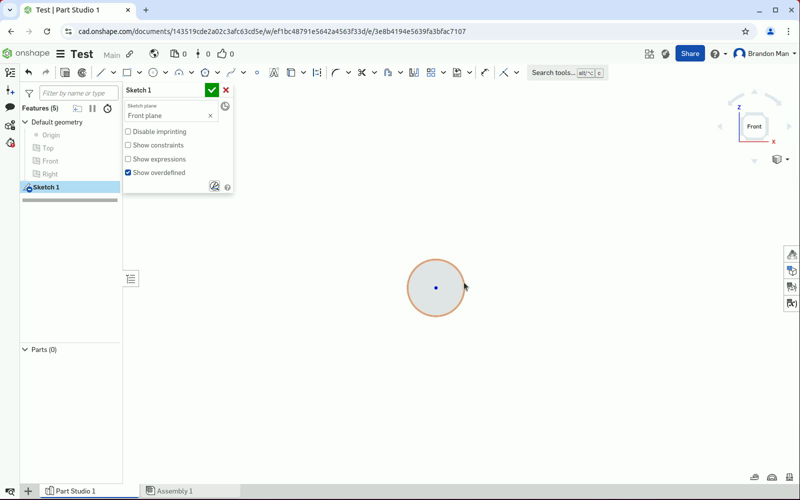
click(464, 282)
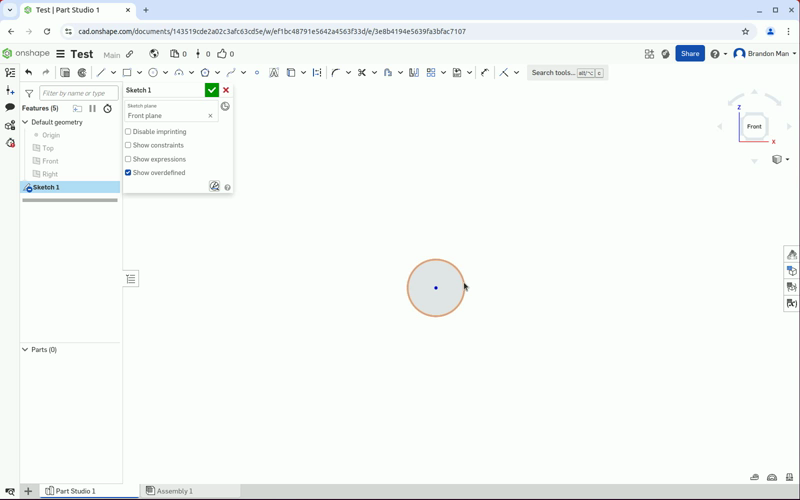
scroll(-6)
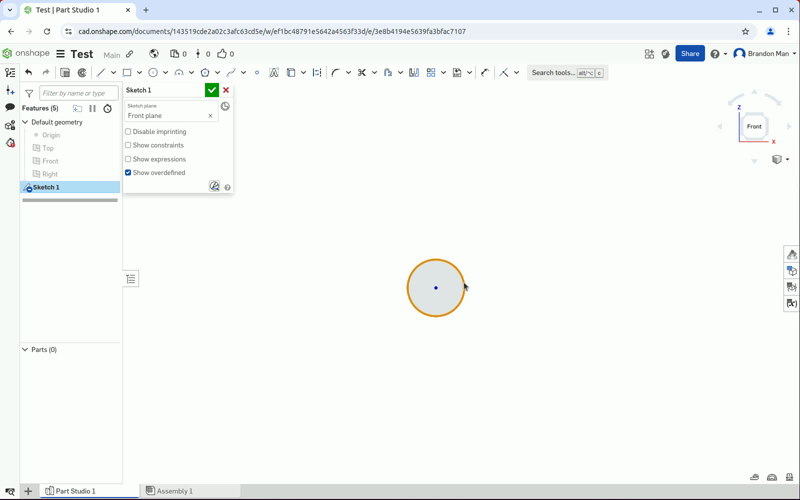
scroll(-6)
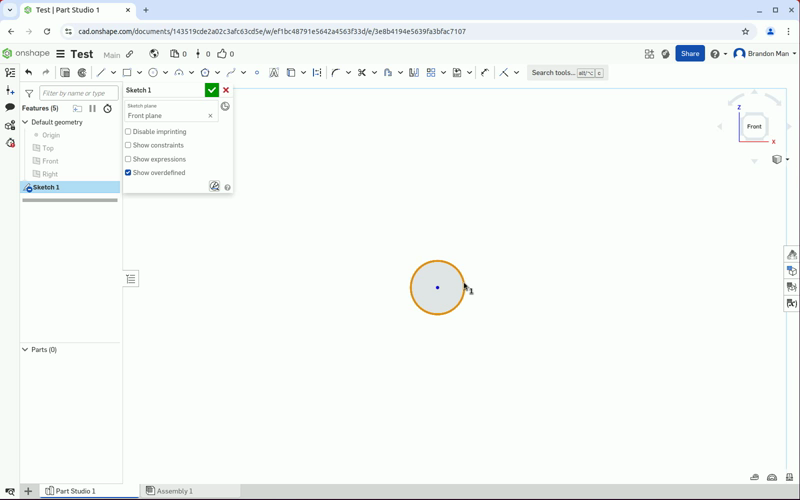
scroll(-6)
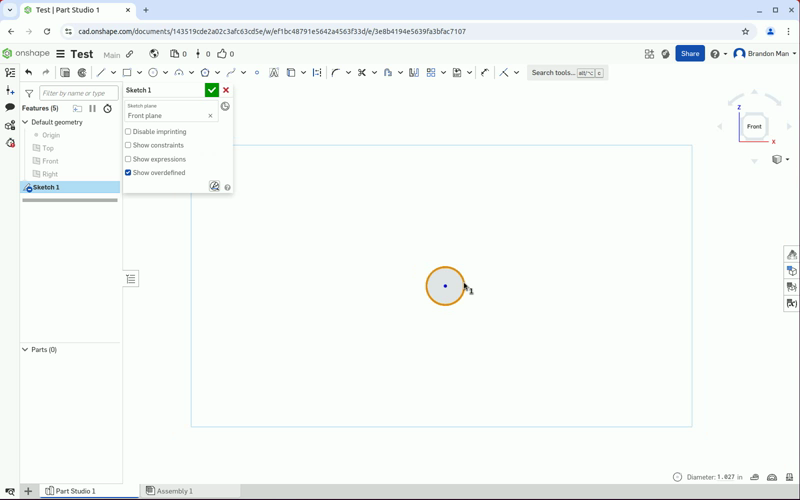
scroll(-6)
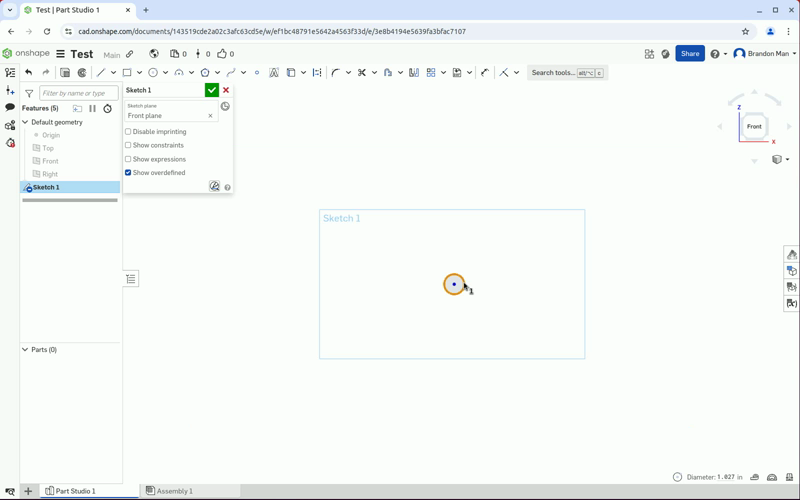
scroll(-6)
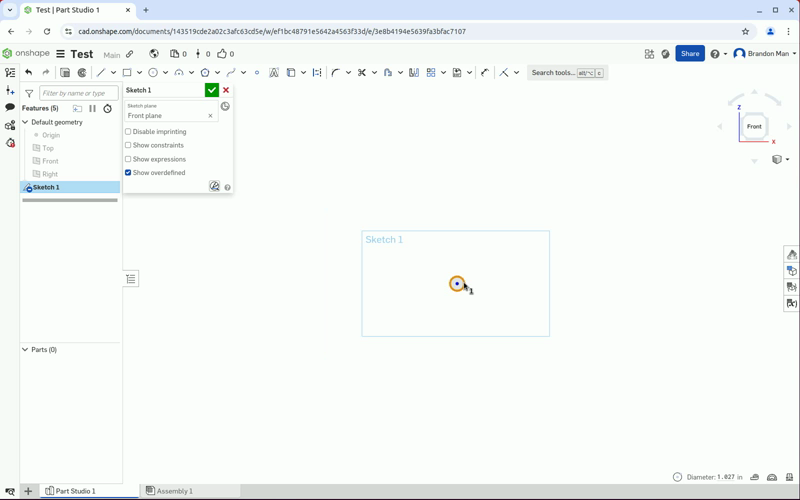
scroll(-6)
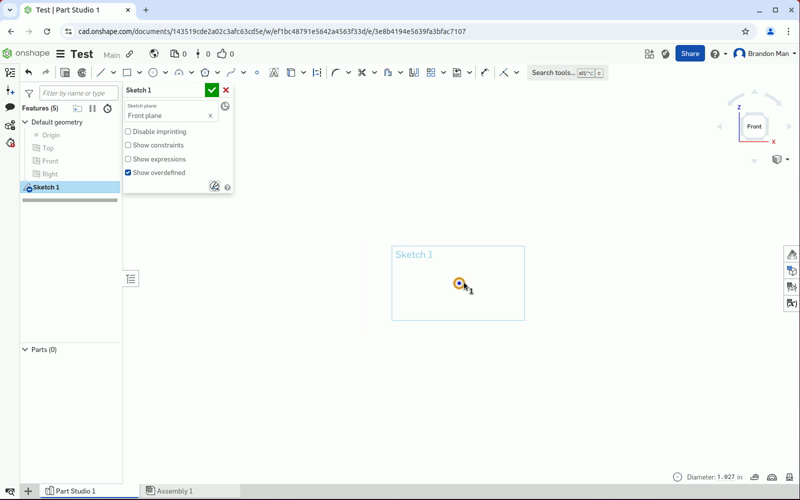
scroll(-6)
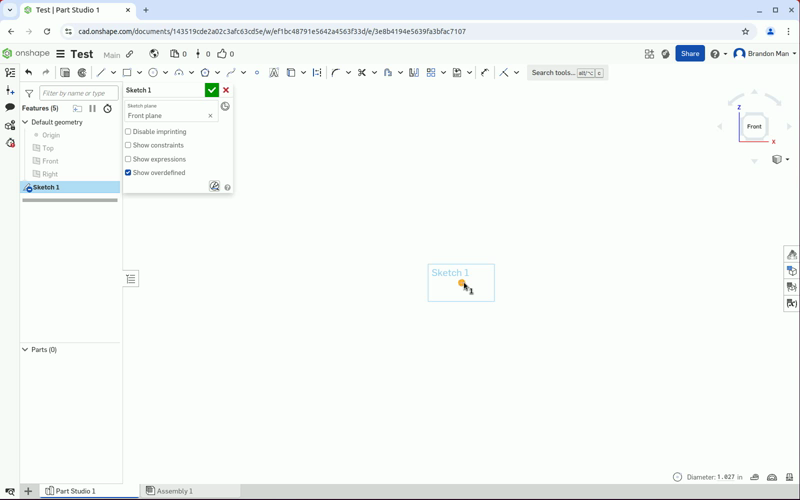
mouse_move(73, 352)
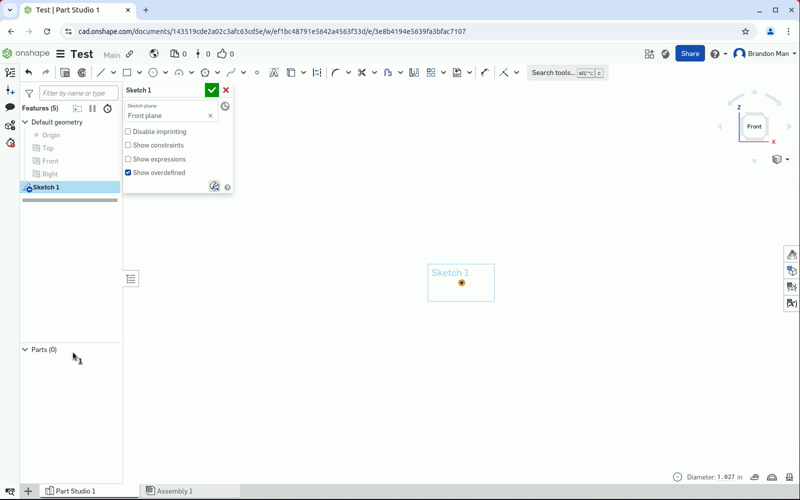
key(shift+y)
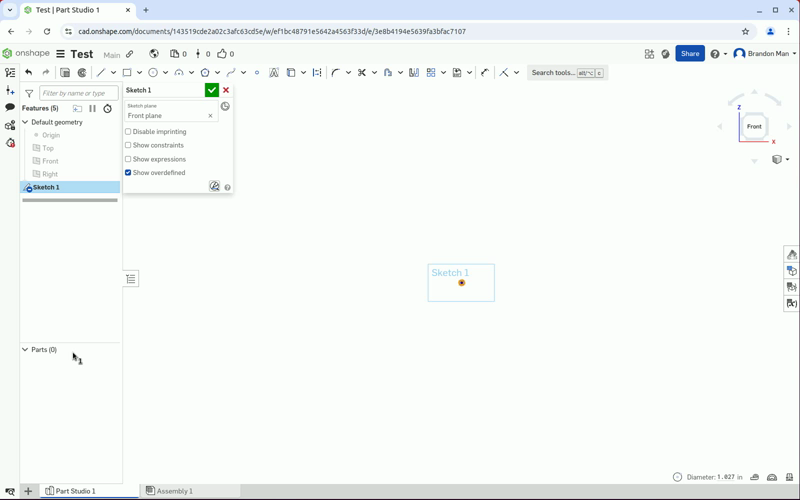
key(shift+e)
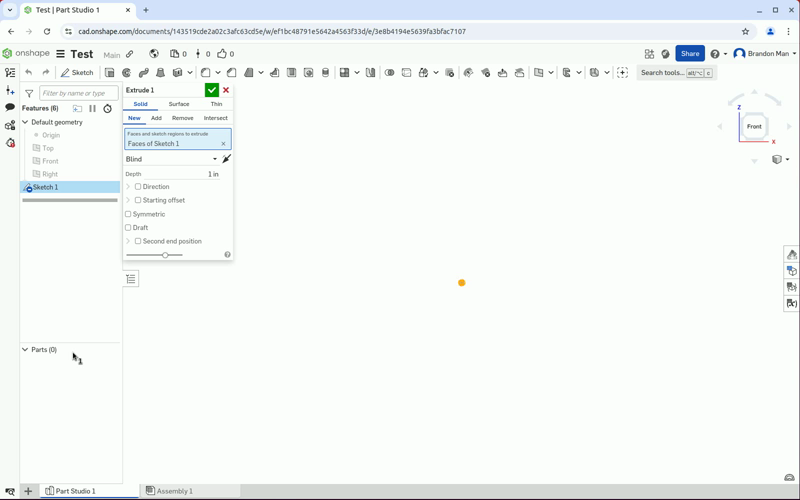
mouse_move(143, 106)
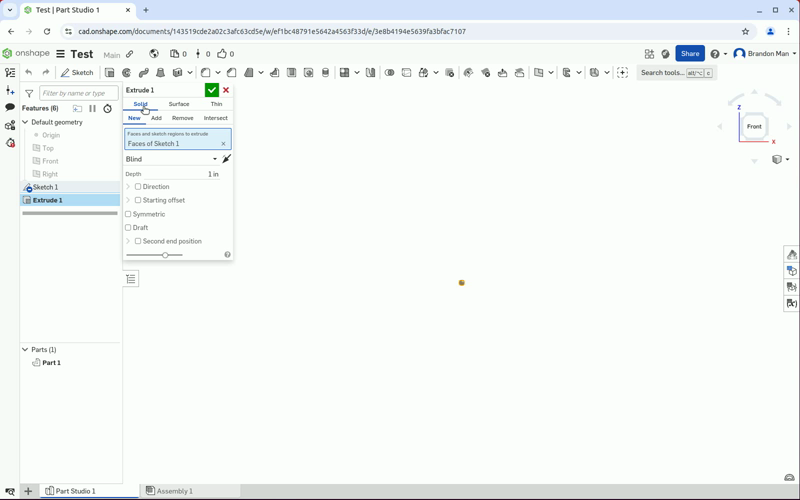
click(143, 106)
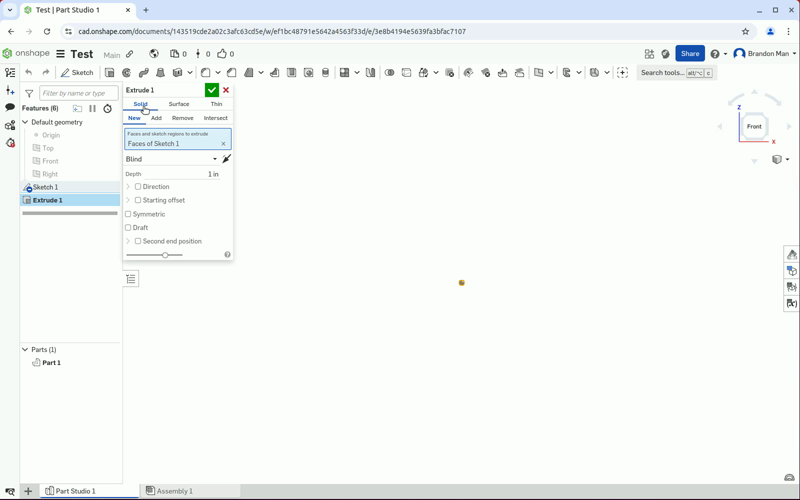
mouse_move(137, 120)
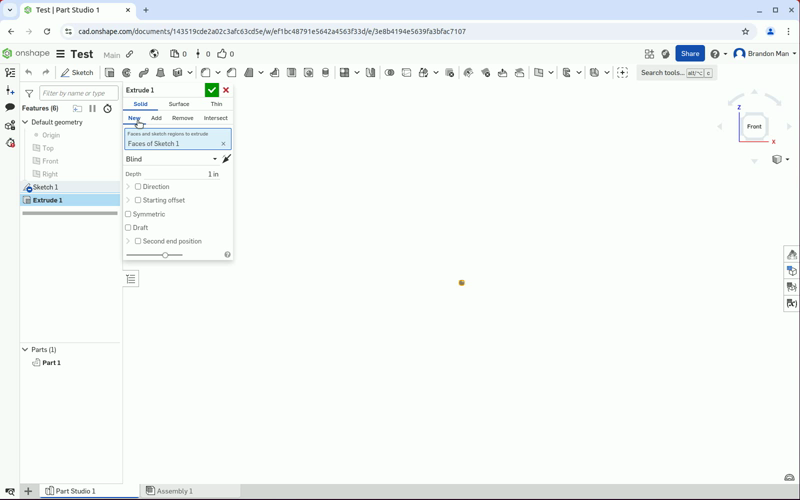
click(137, 120)
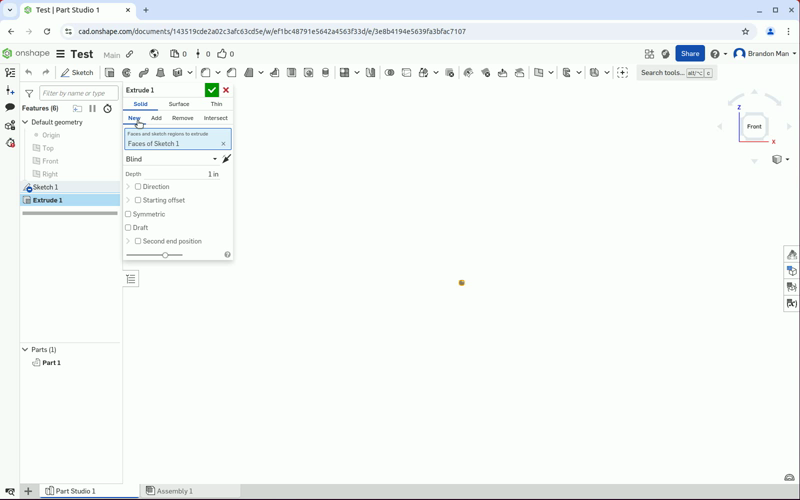
key(tab, 4)
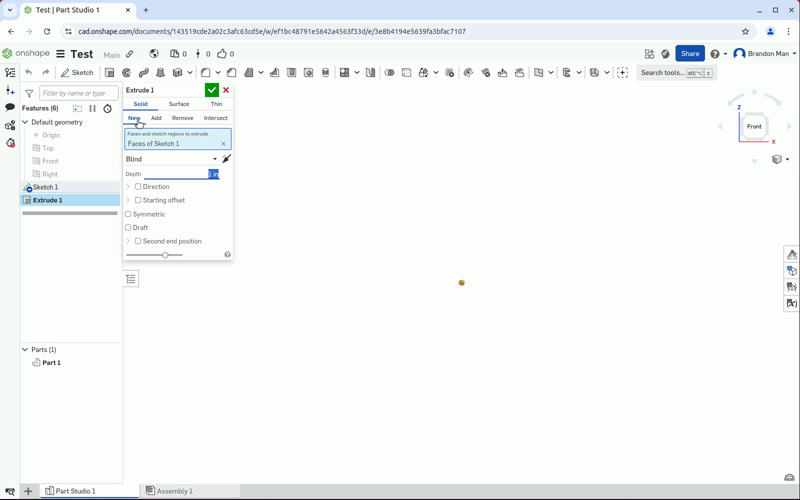
text(-23.108)
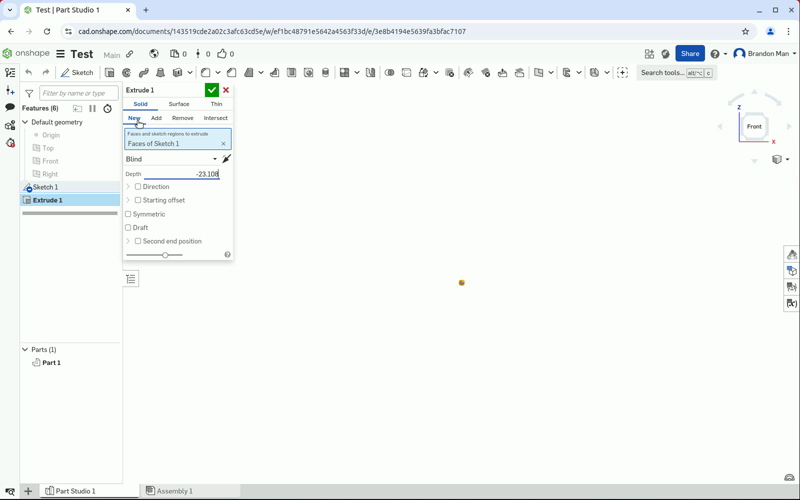
key(enter)
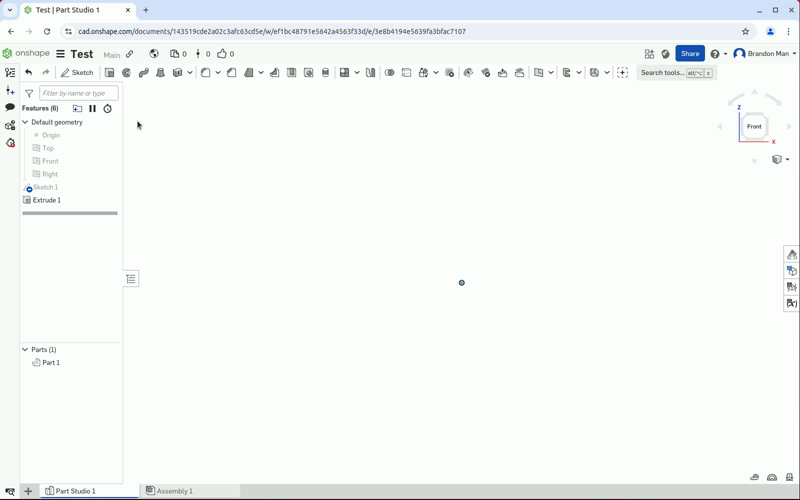
key(shift+h)
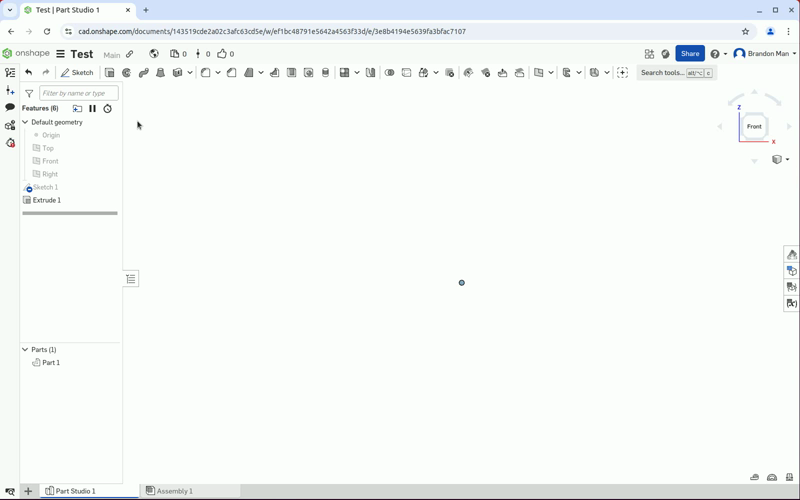
key(shift+h)
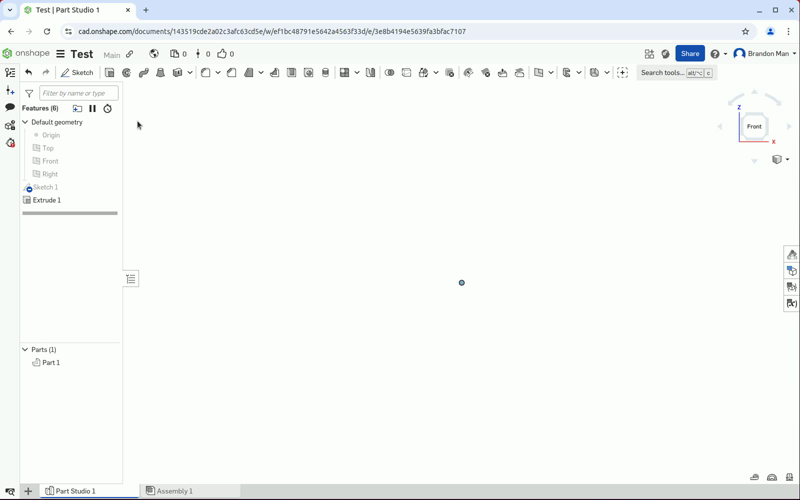
mouse_move(73, 189)
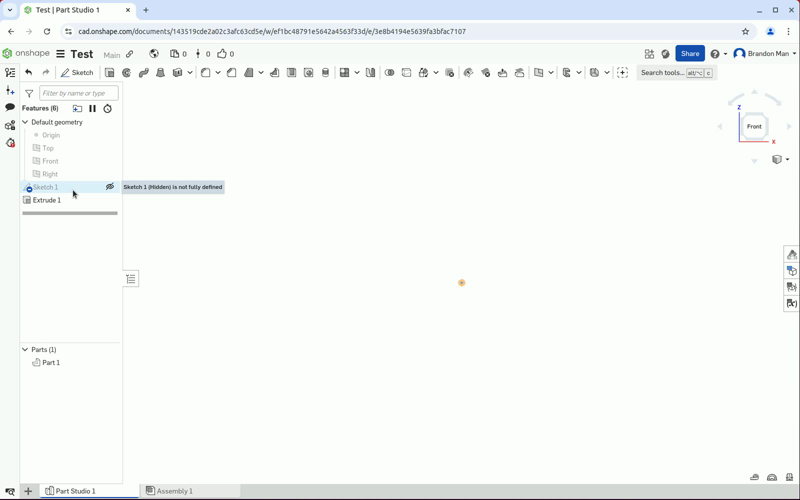
click(73, 189)
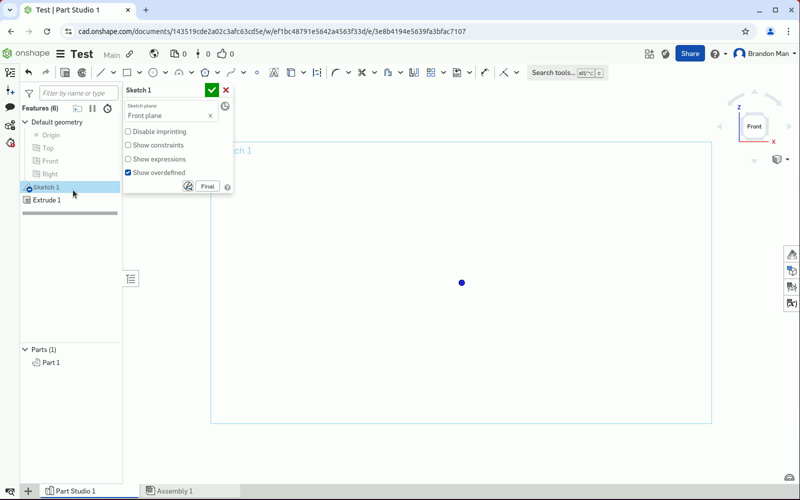
mouse_move(229, 92)
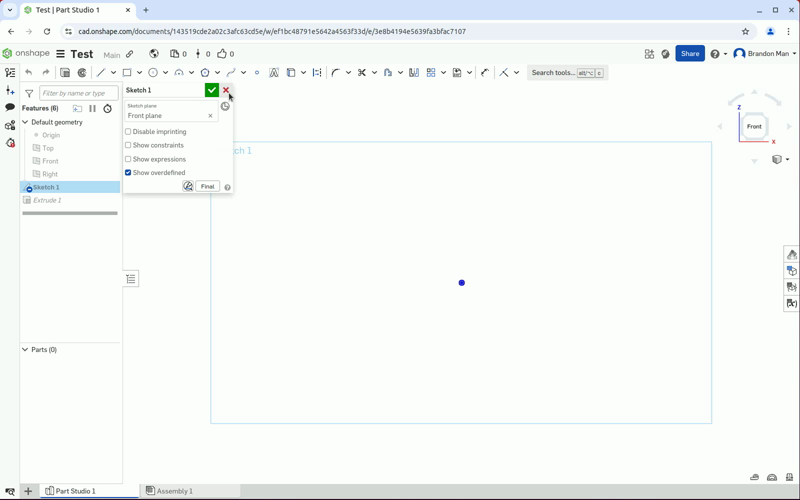
click(229, 92)
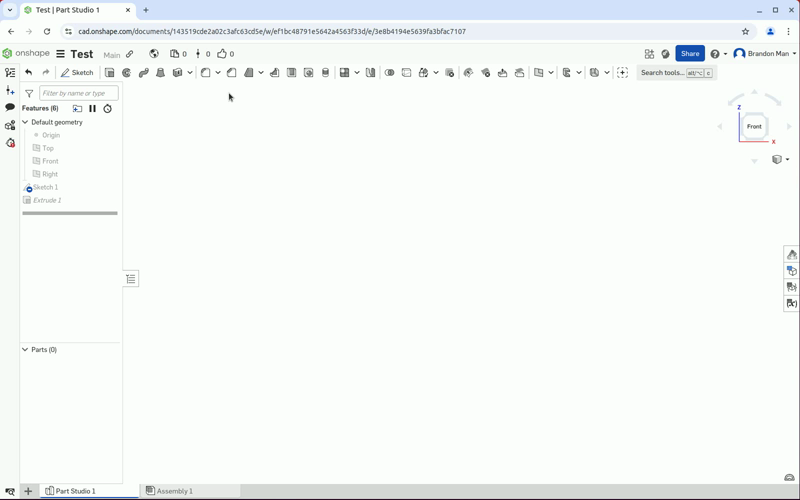
mouse_move(73, 352)
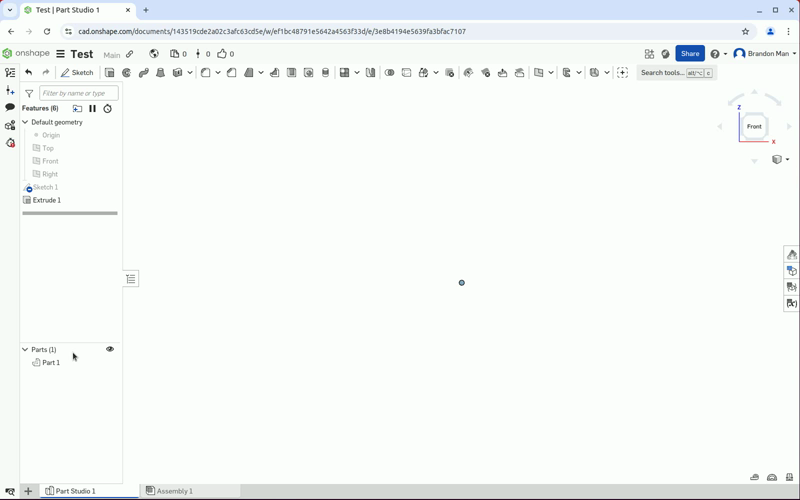
key(y)
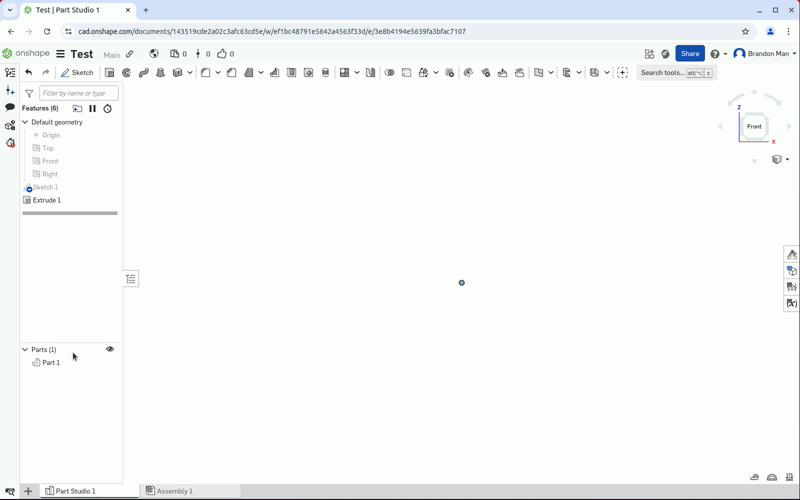
key(shift+p)
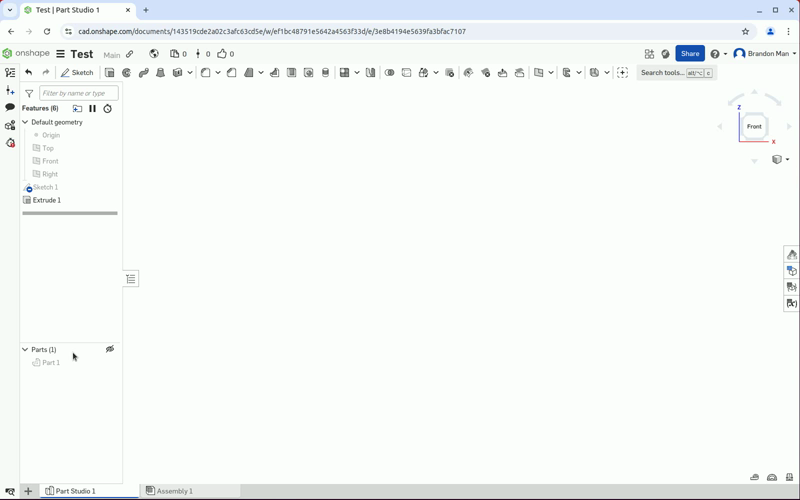
key(space)
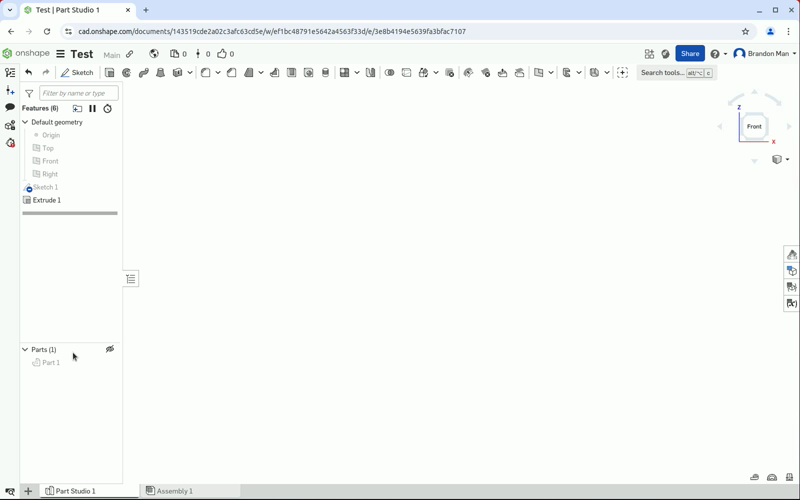
key_down(shift)
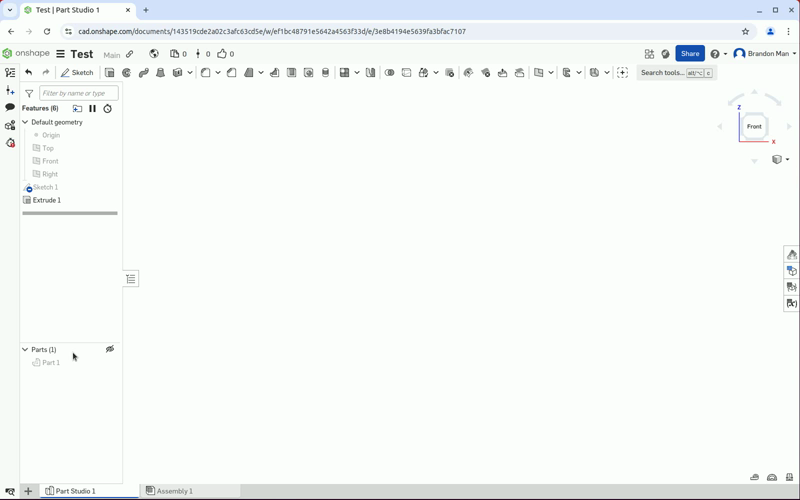
key(left)
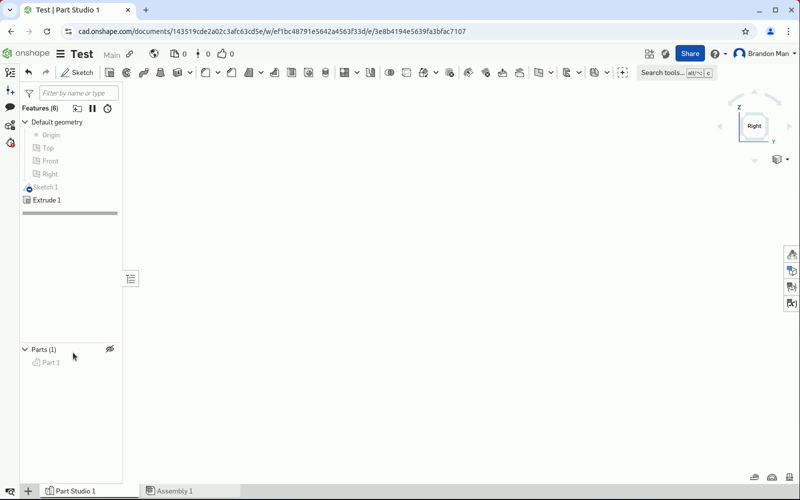
key_up(shift)
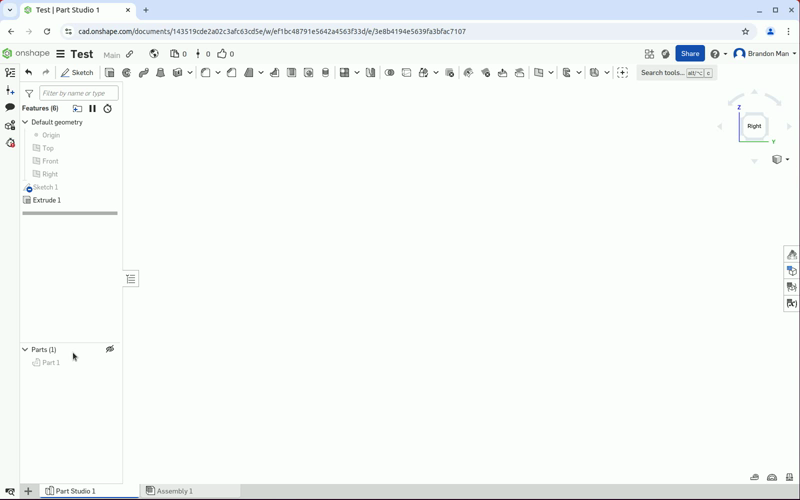
mouse_move(73, 352)
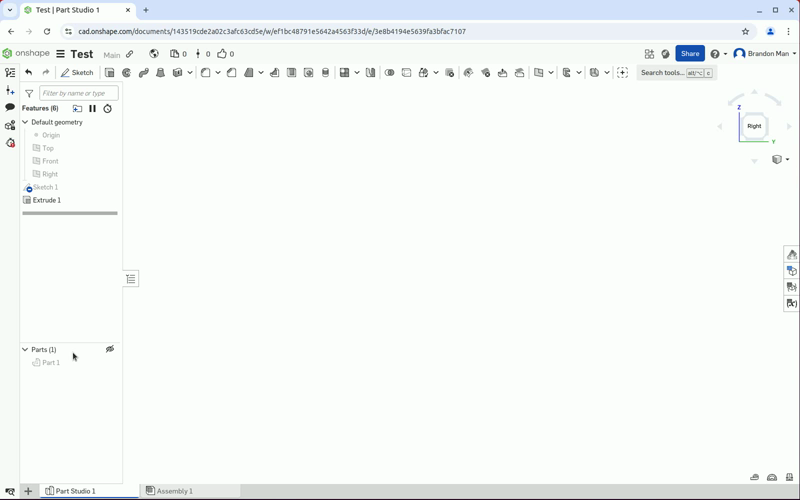
key(shift+y)
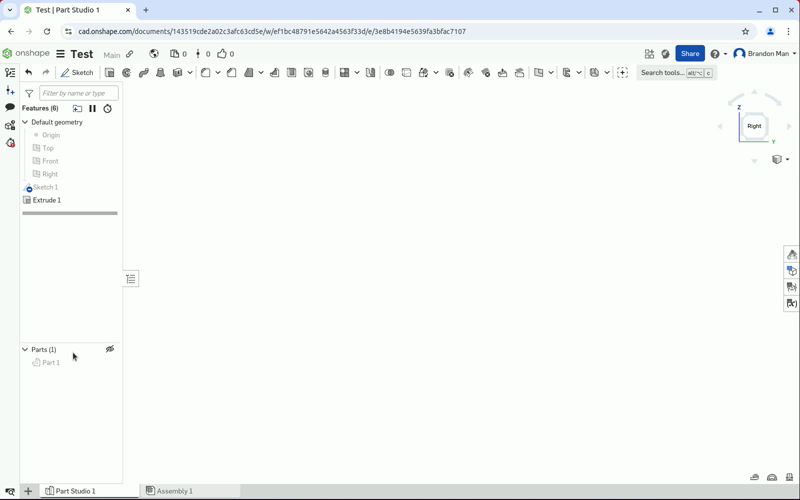
key(shift+s)
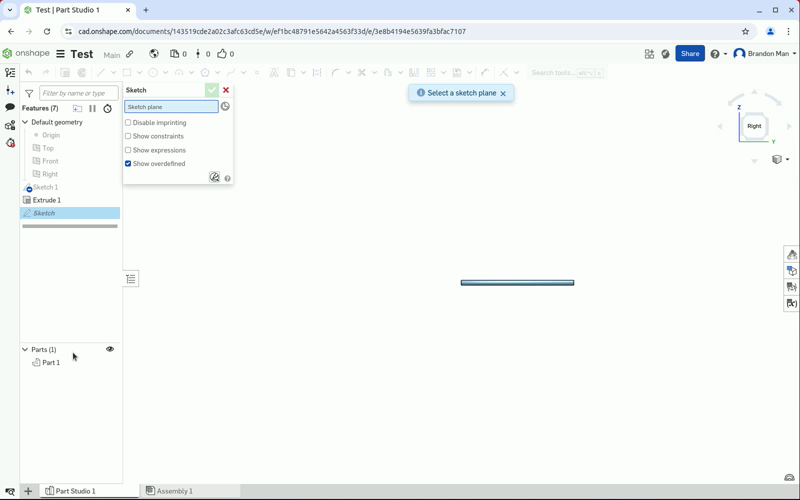
mouse_move(73, 176)
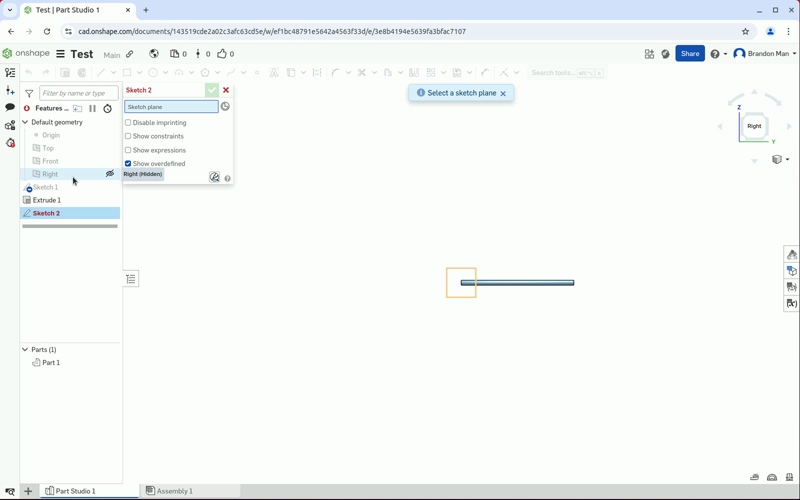
click(73, 176)
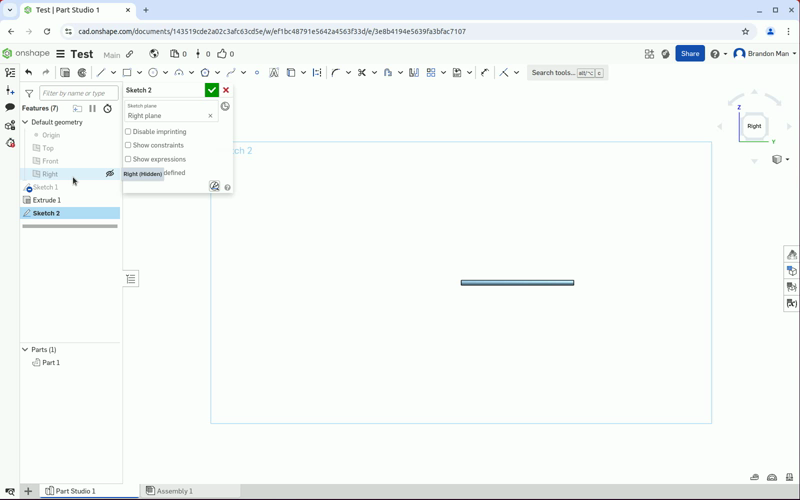
mouse_move(73, 352)
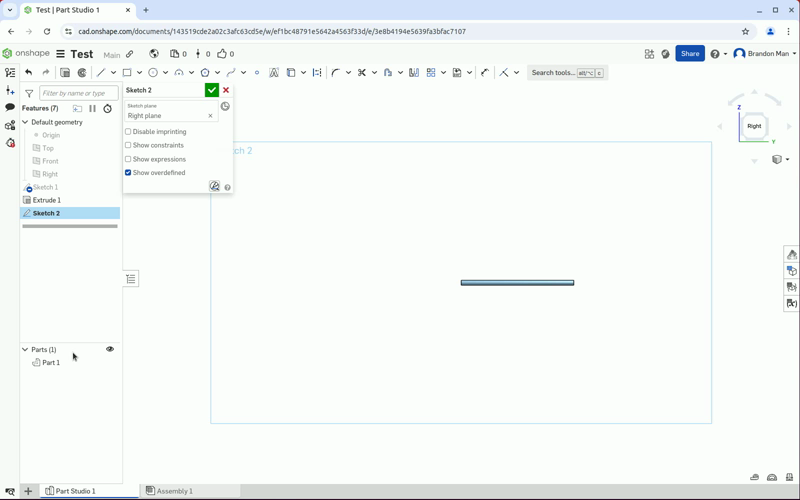
key(y)
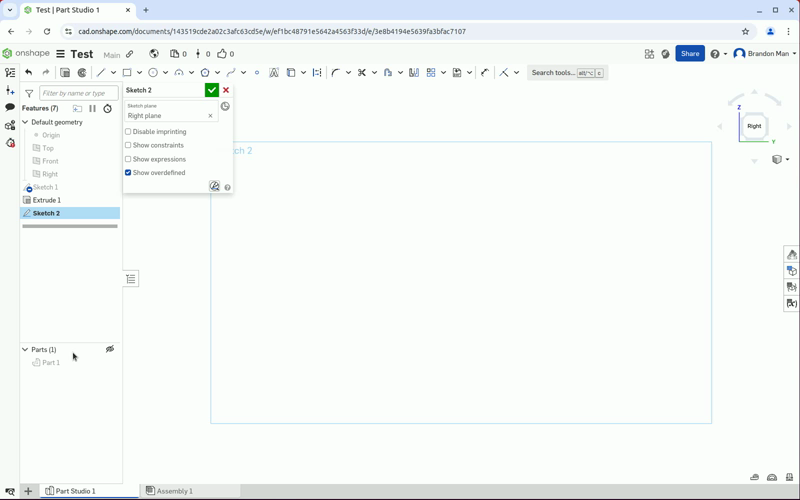
key(l)
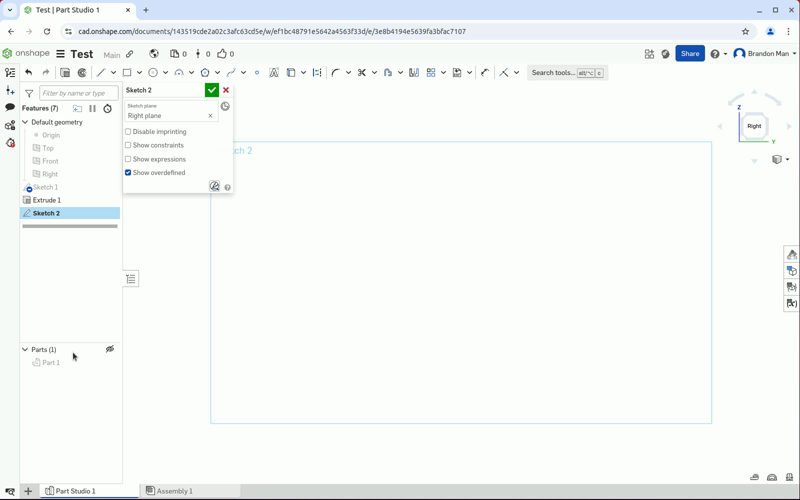
key_down(shift)
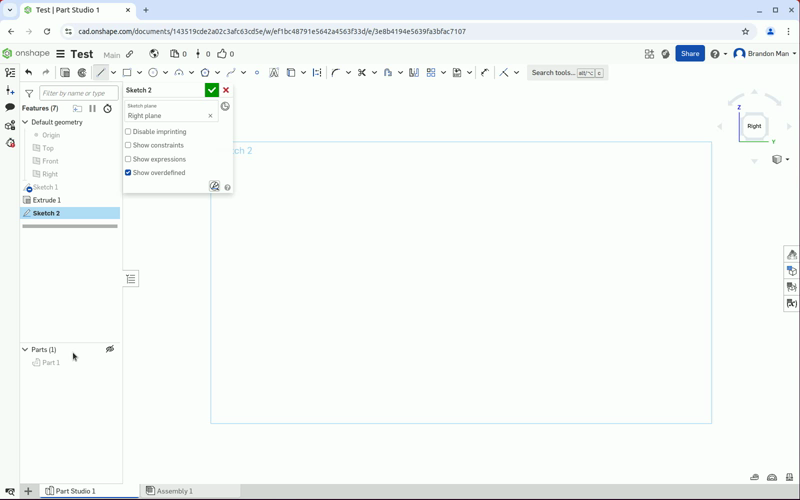
mouse_move(464, 281)
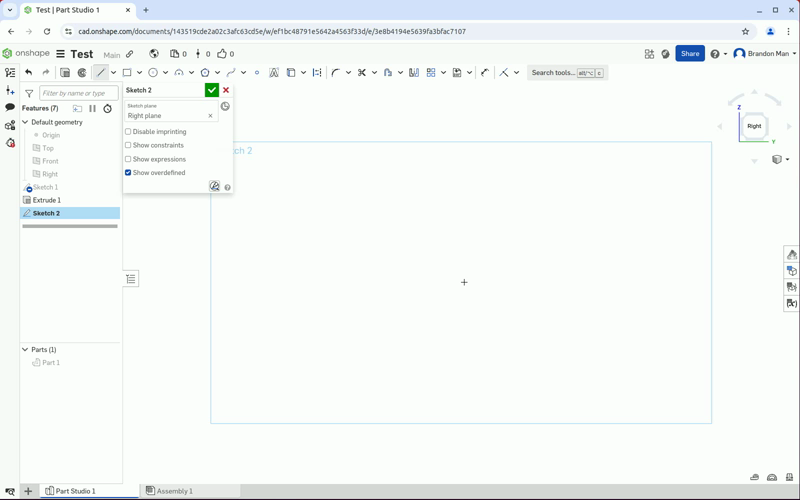
click(464, 281)
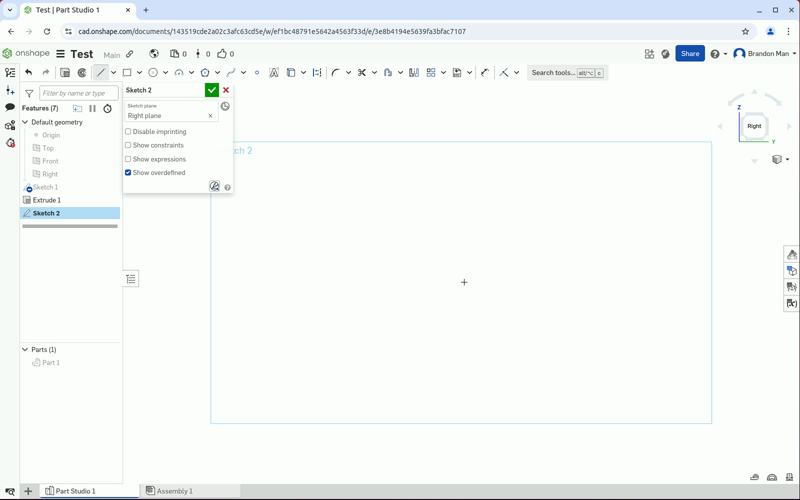
key_up(shift)
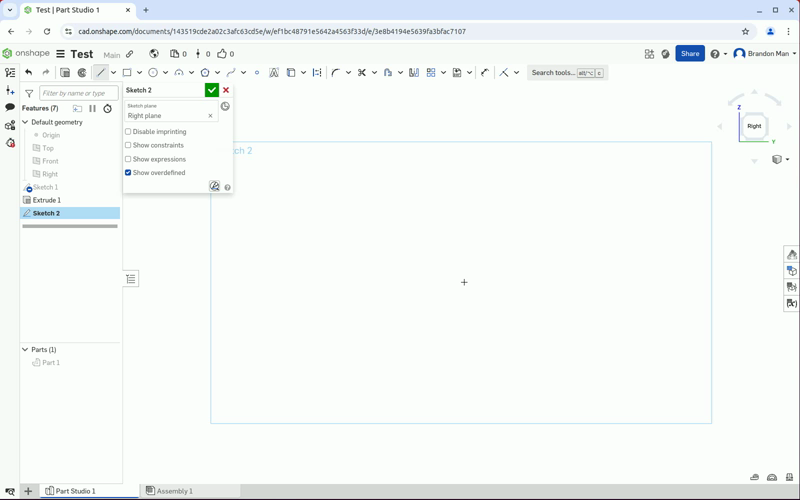
key_down(shift)
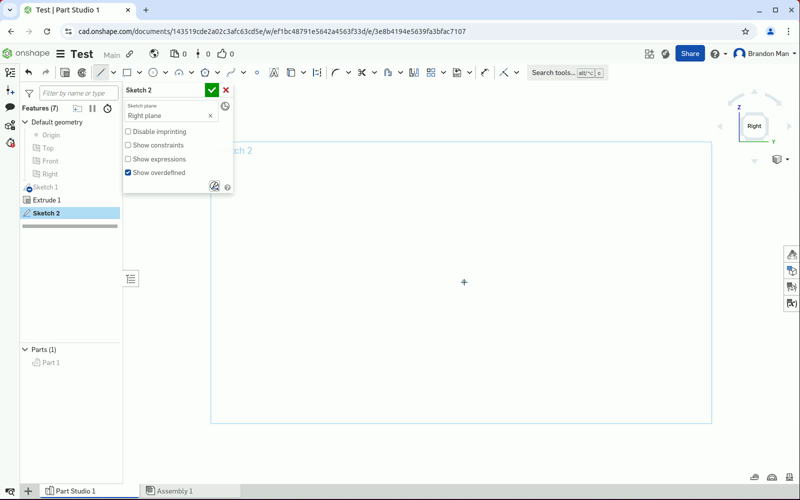
mouse_move(494, 281)
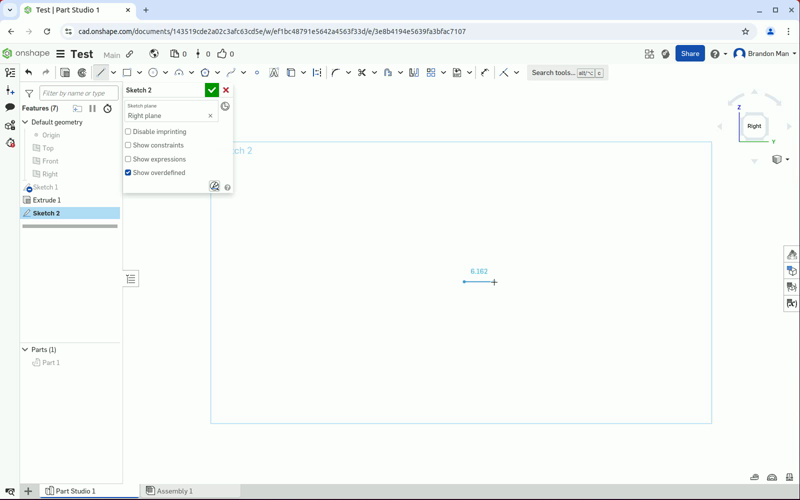
mouse_move(516, 281)
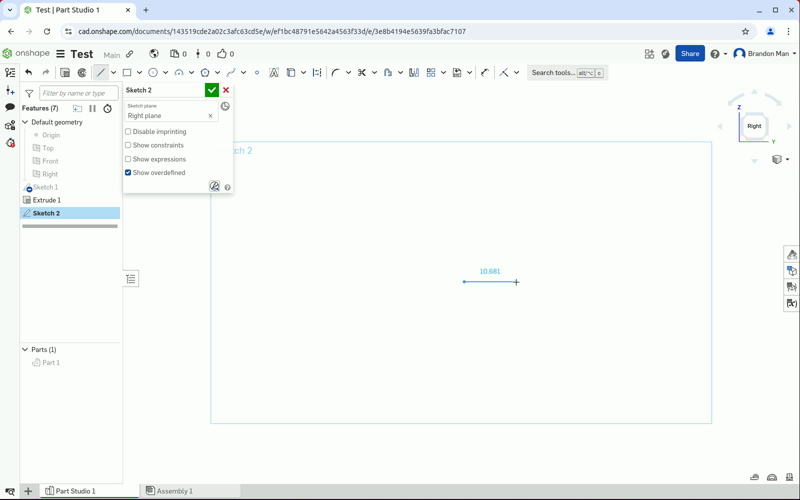
click(516, 281)
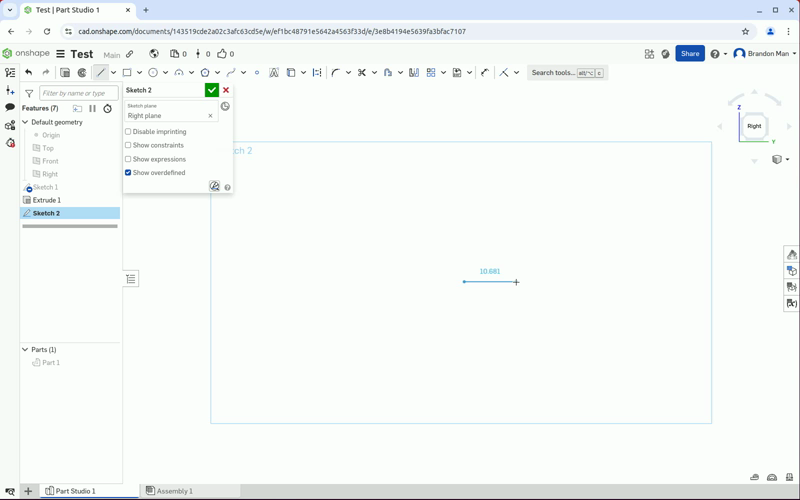
key_up(shift)
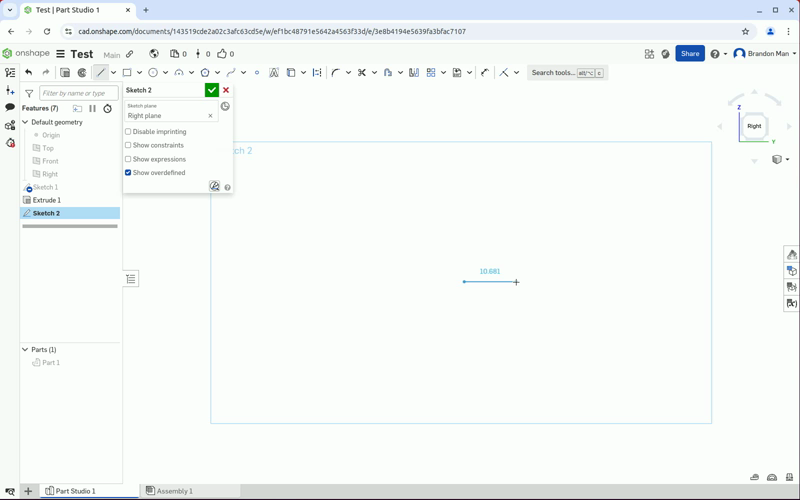
key_down(shift)
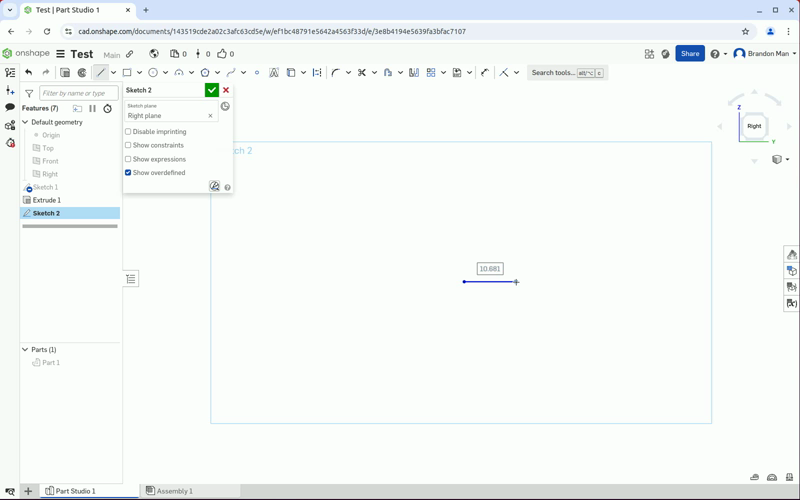
mouse_move(546, 281)
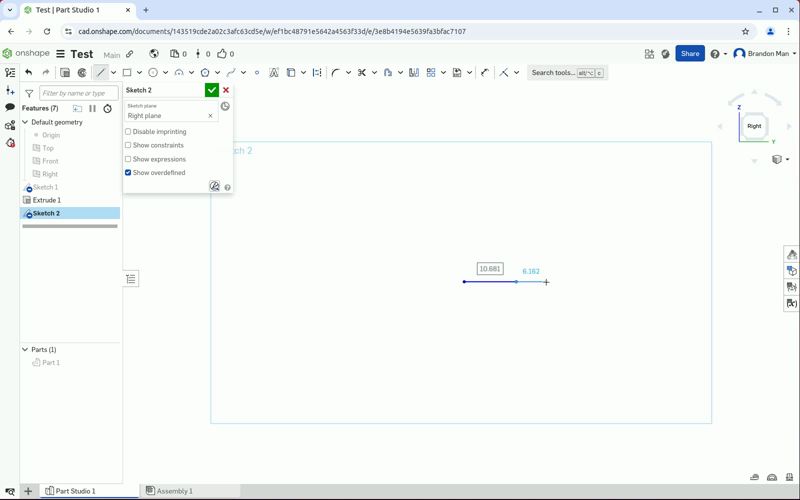
mouse_move(516, 273)
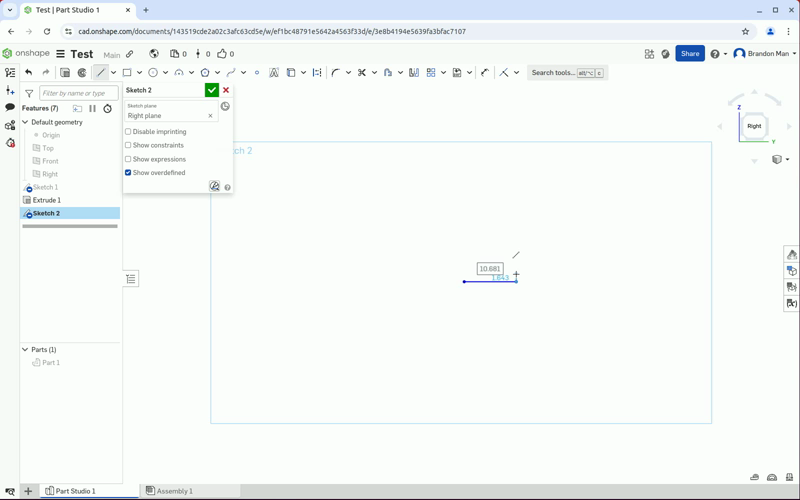
click(516, 273)
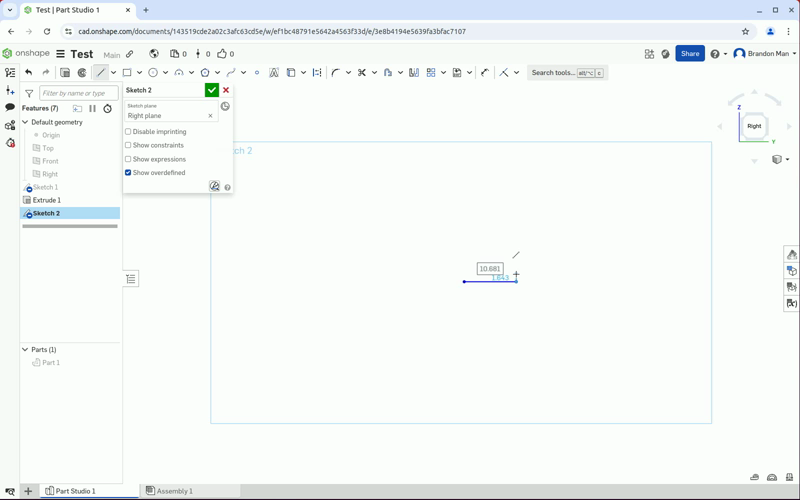
key_up(shift)
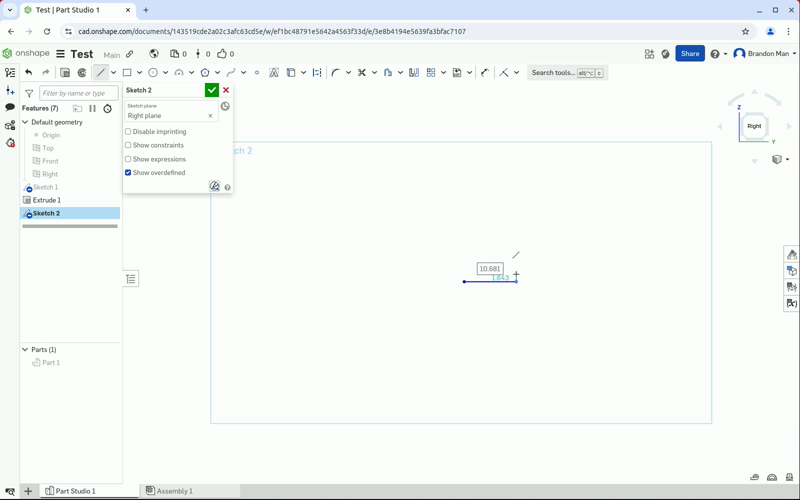
key_down(shift)
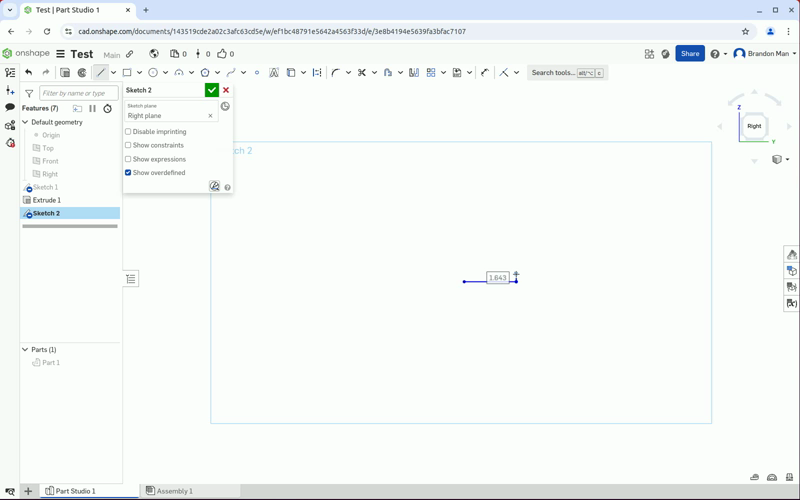
mouse_move(546, 273)
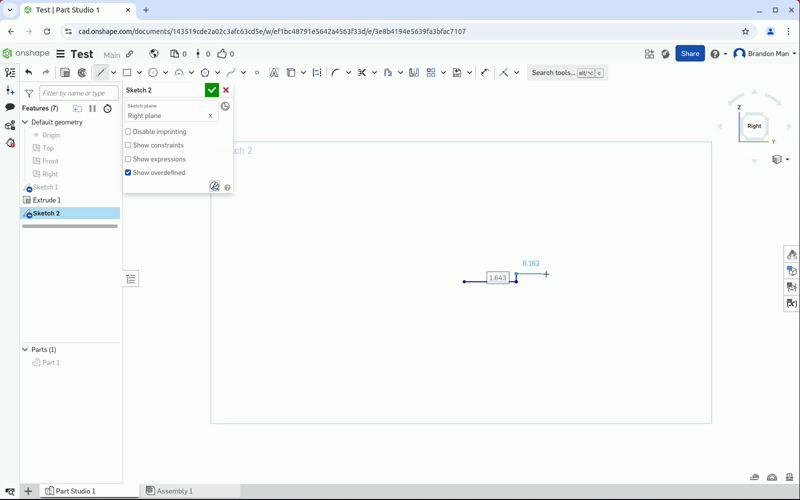
mouse_move(464, 273)
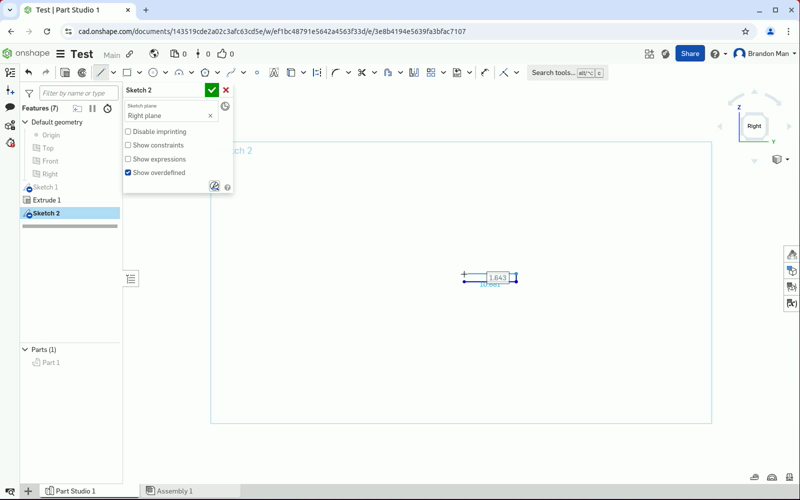
click(464, 273)
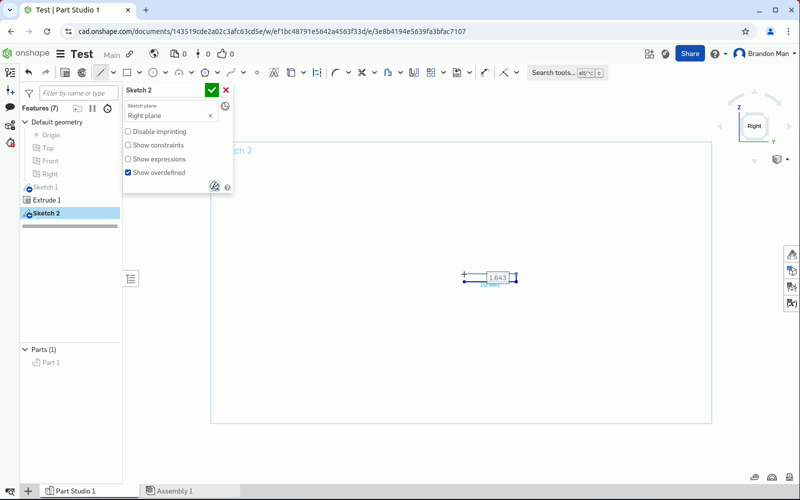
key_up(shift)
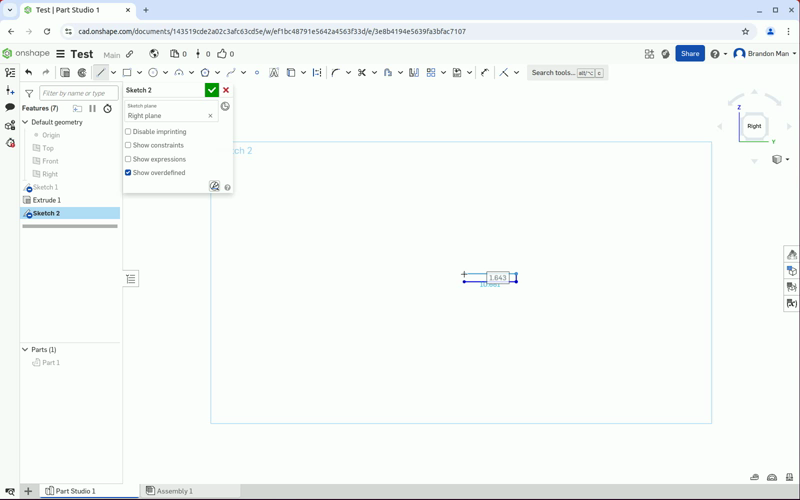
mouse_move(494, 273)
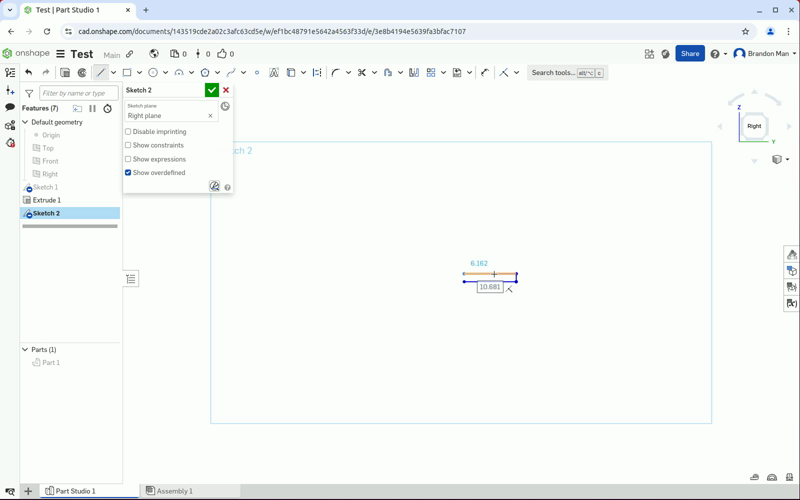
key_down(shift)
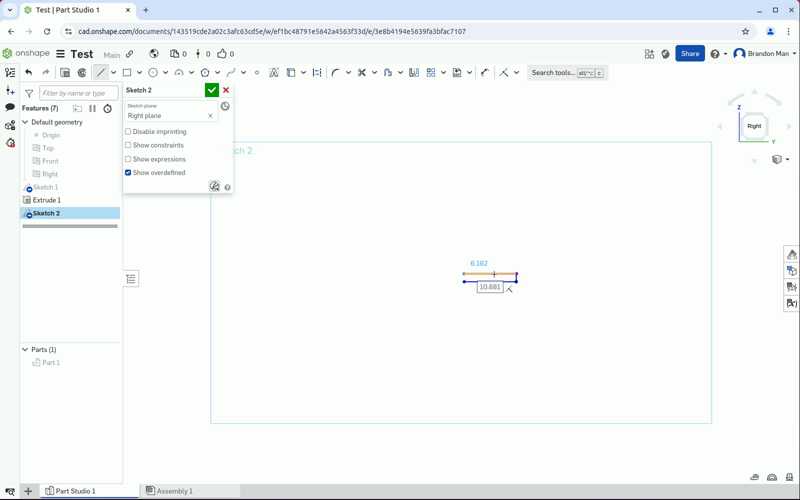
mouse_move(464, 281)
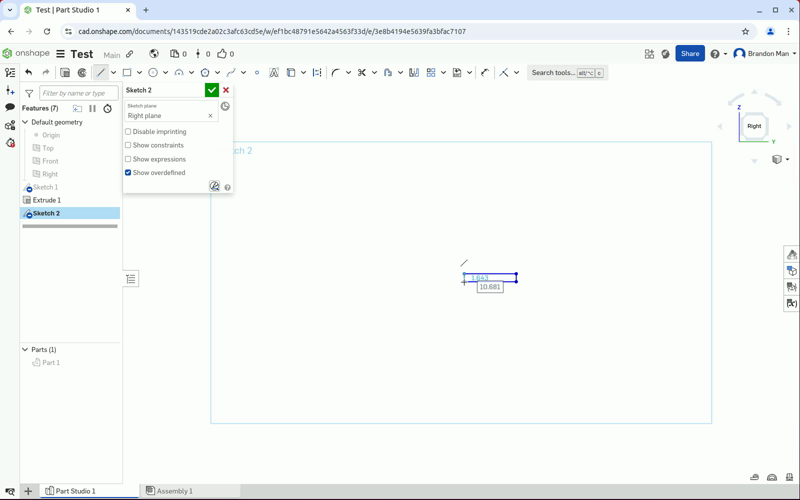
key_up(shift)
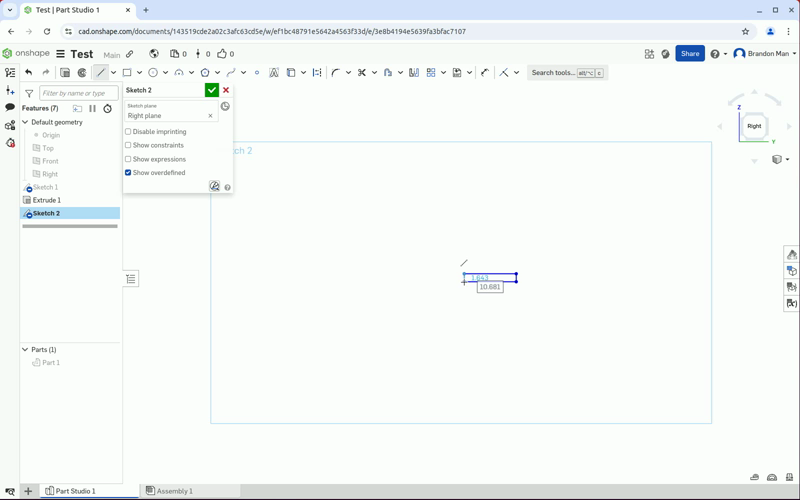
click(464, 281)
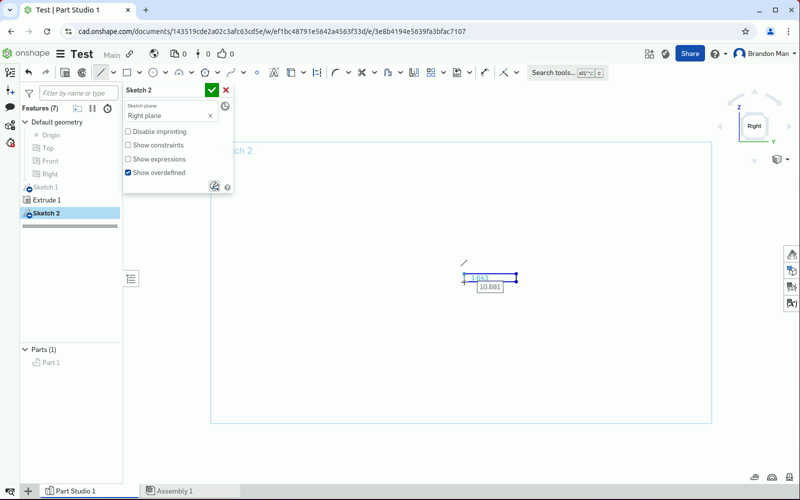
key(esc)
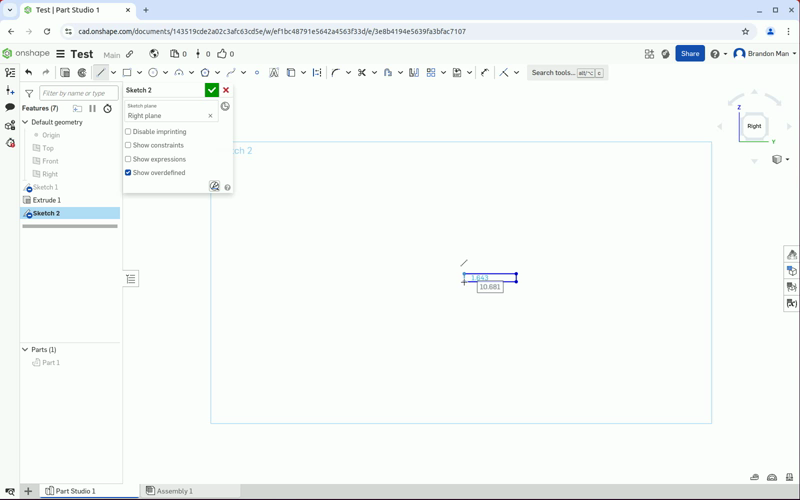
mouse_move(464, 277)
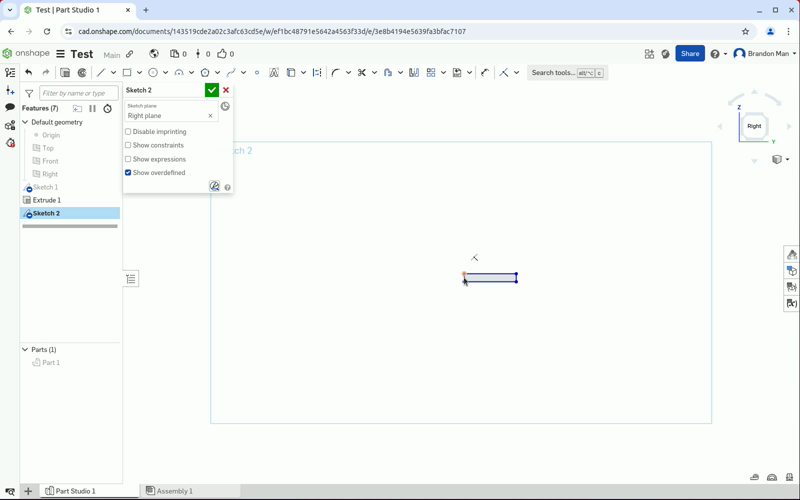
scroll(6)
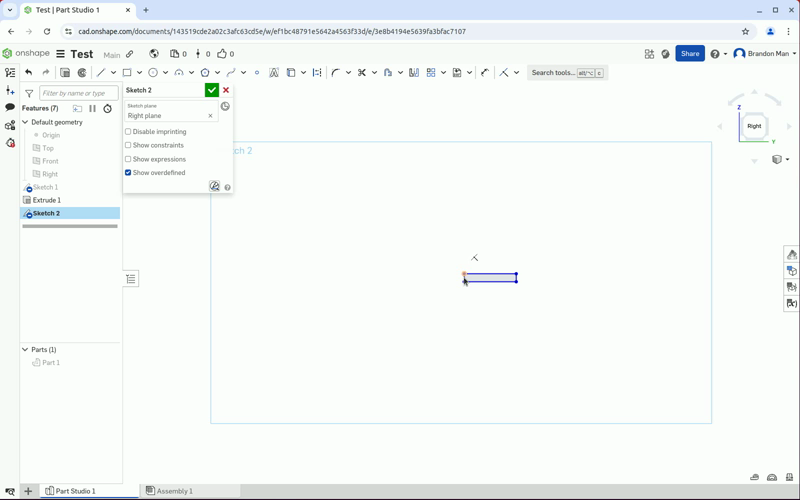
scroll(6)
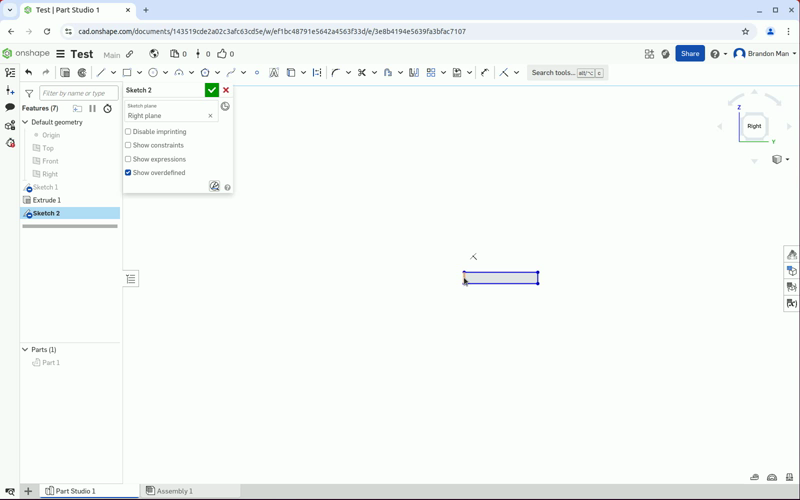
scroll(6)
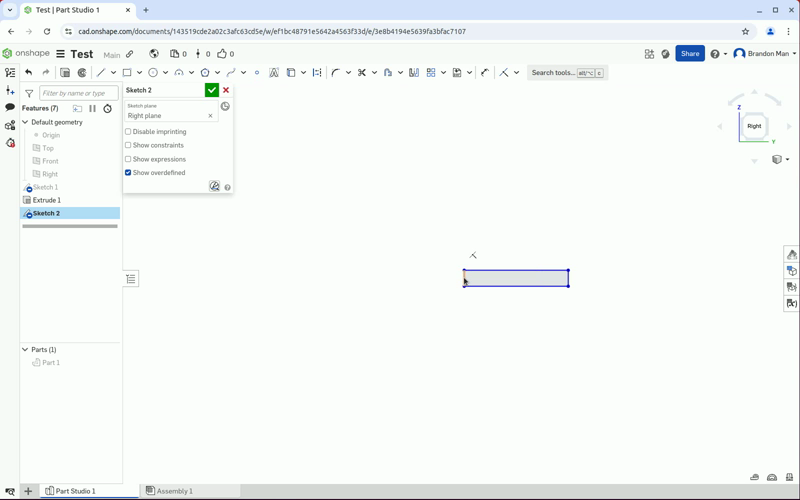
scroll(6)
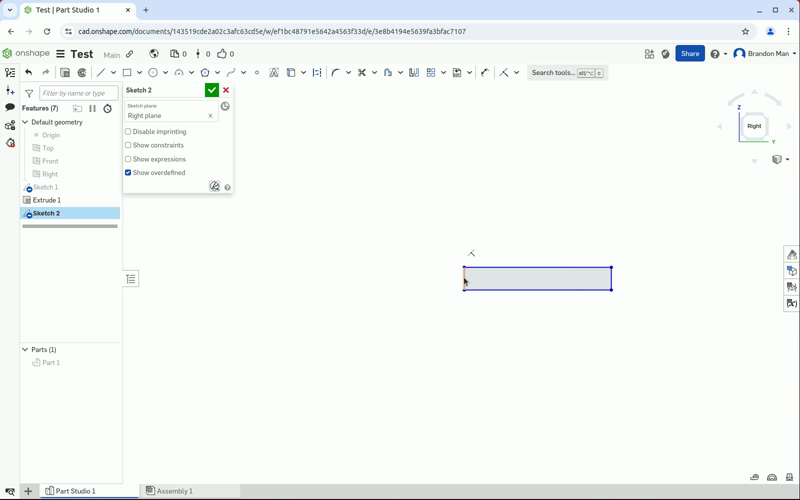
scroll(6)
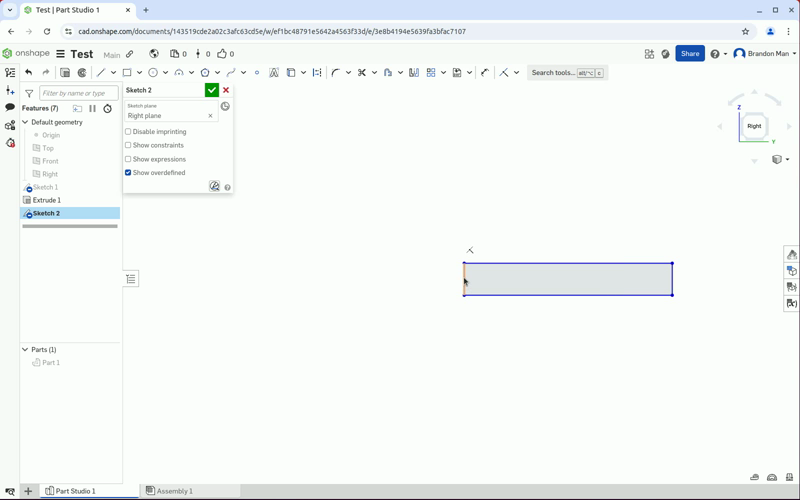
scroll(6)
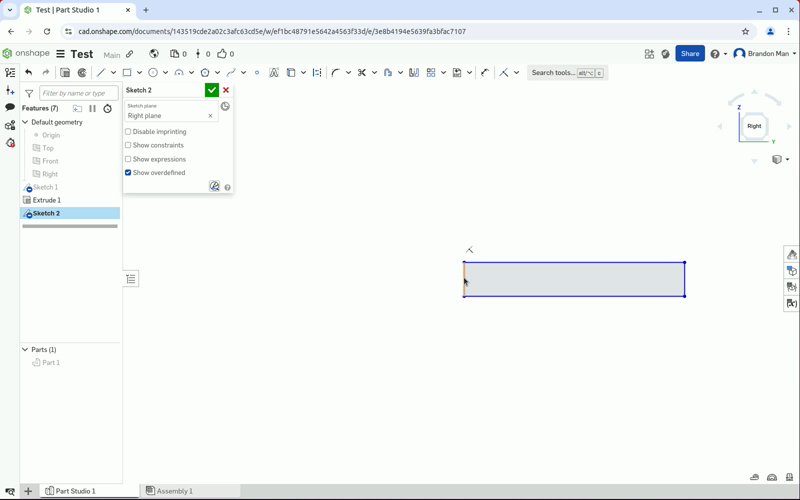
scroll(6)
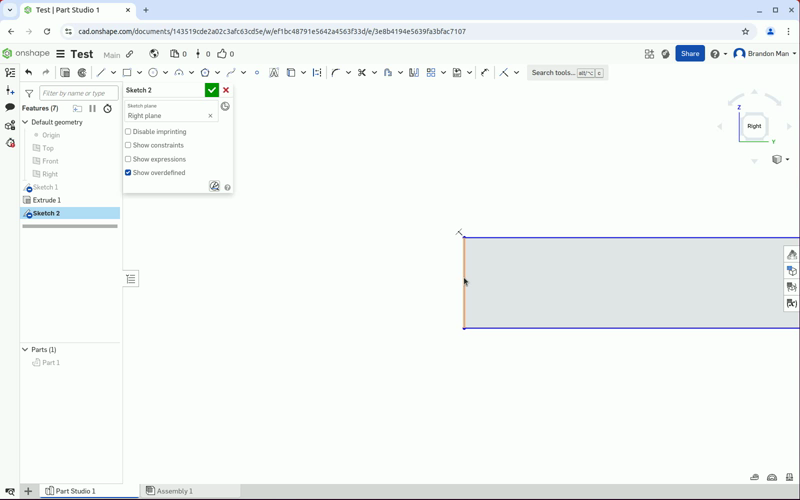
click(464, 277)
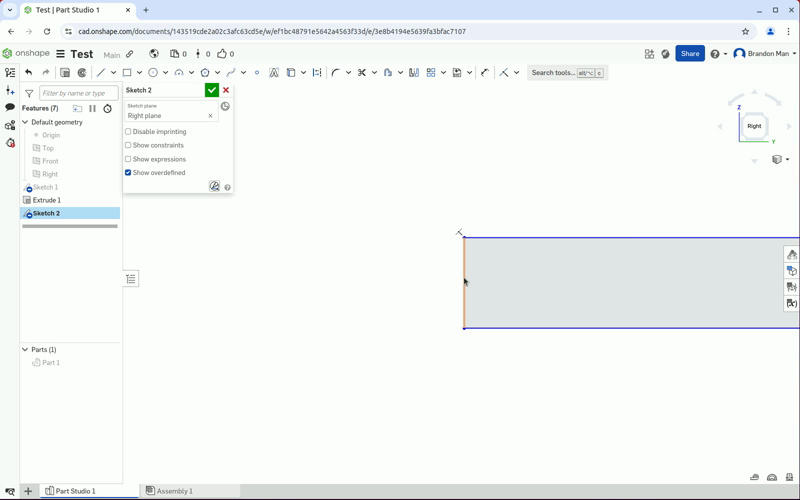
scroll(-6)
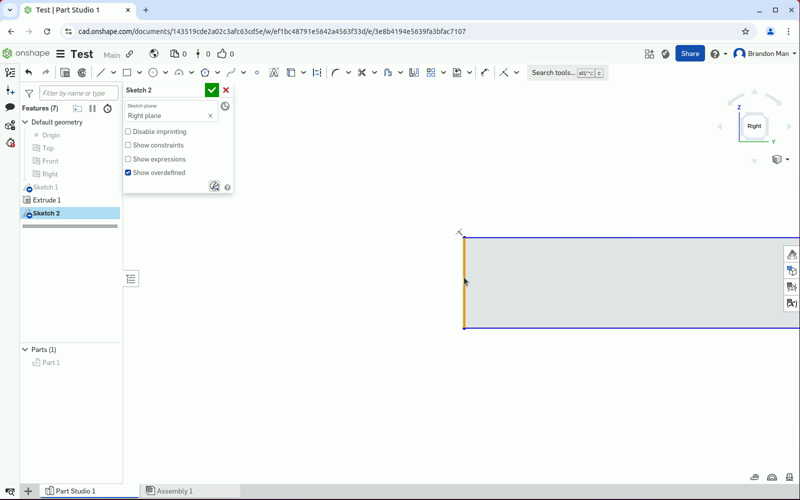
scroll(-6)
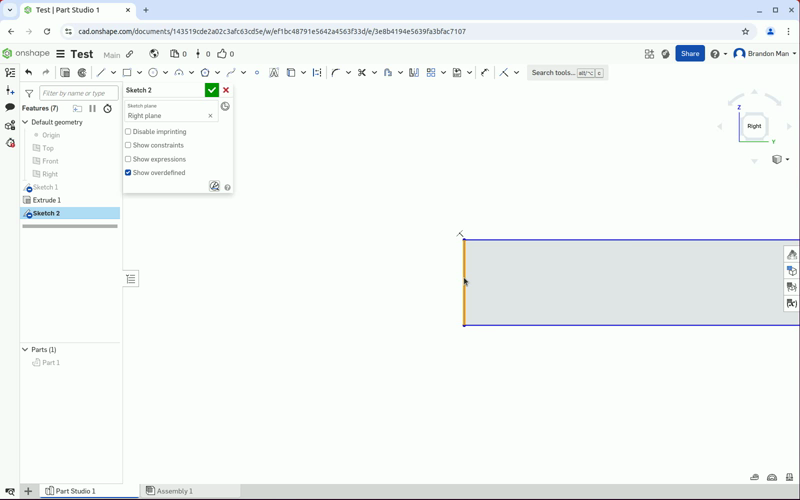
scroll(-6)
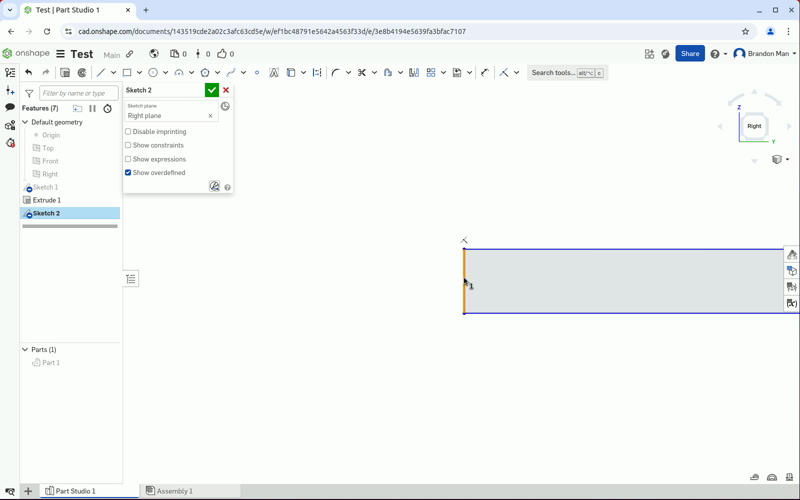
scroll(-6)
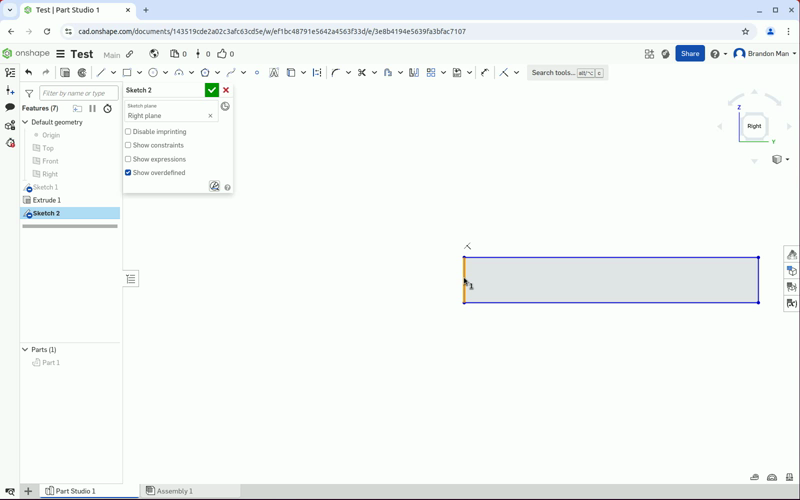
scroll(-6)
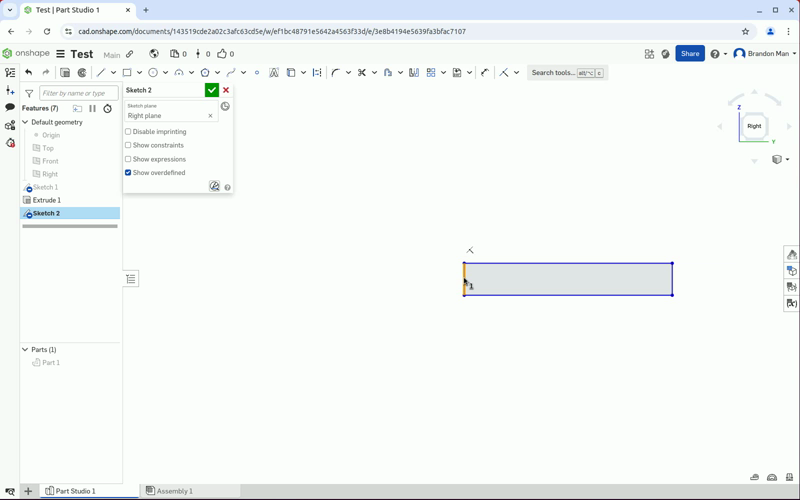
scroll(-6)
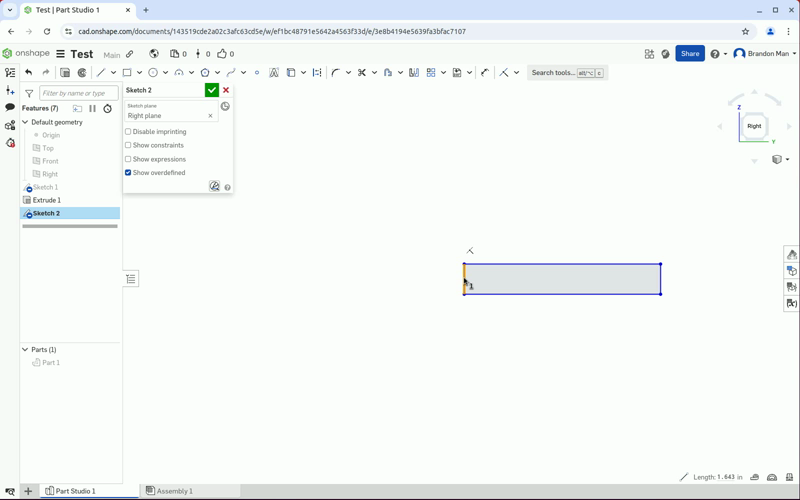
scroll(-6)
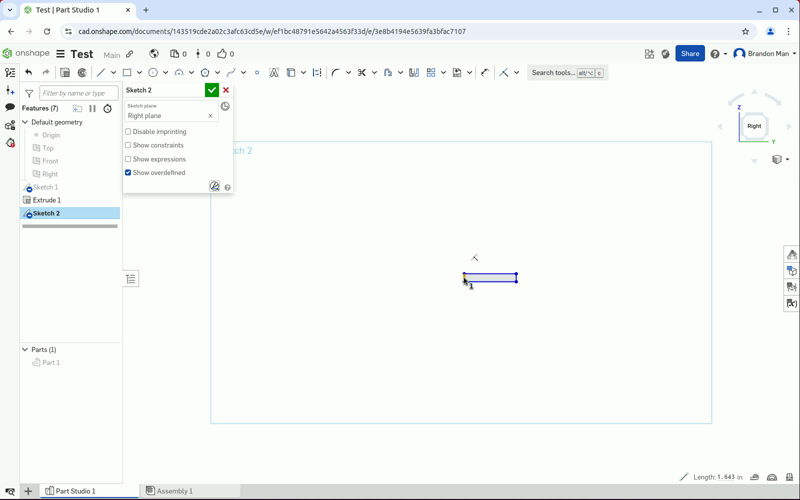
mouse_move(73, 352)
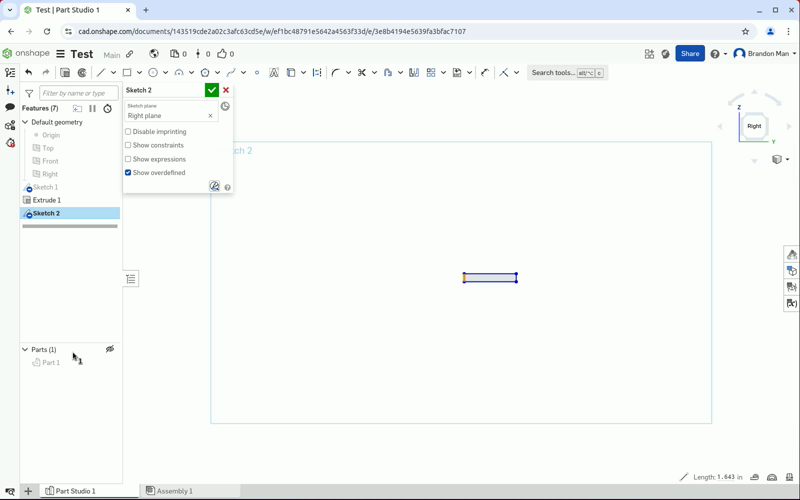
key(shift+y)
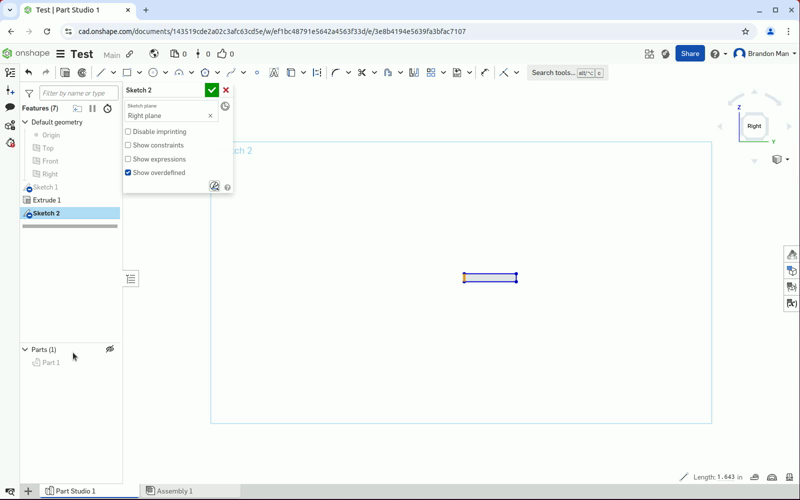
key(shift+e)
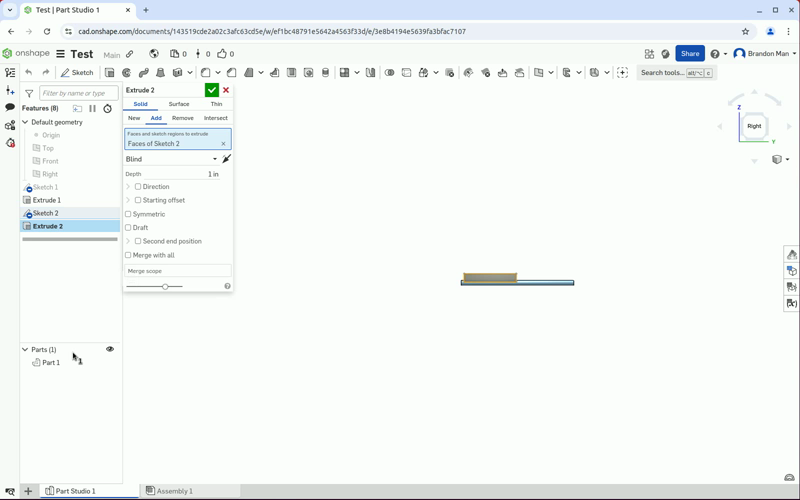
mouse_move(143, 106)
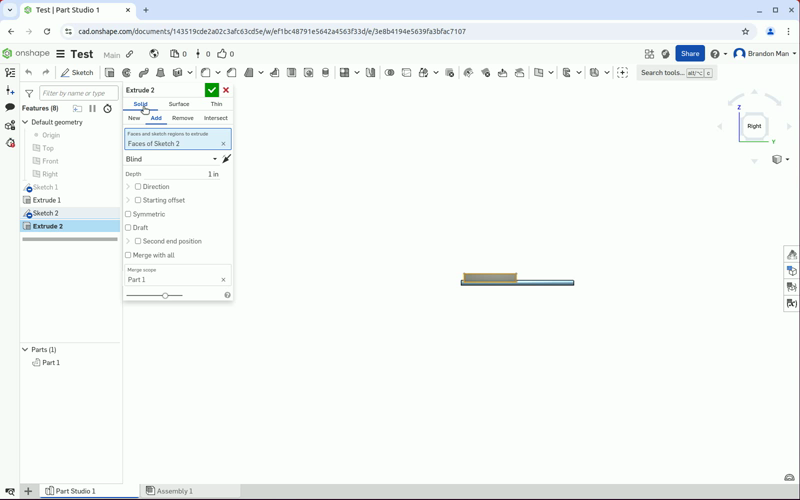
click(143, 106)
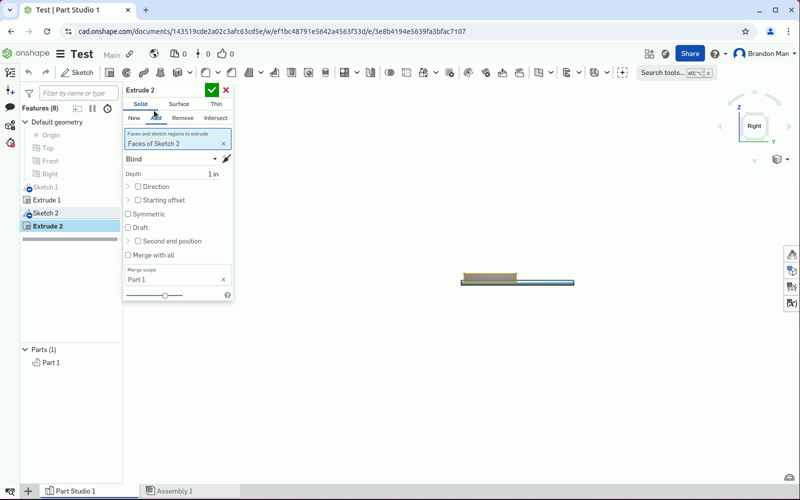
mouse_move(186, 120)
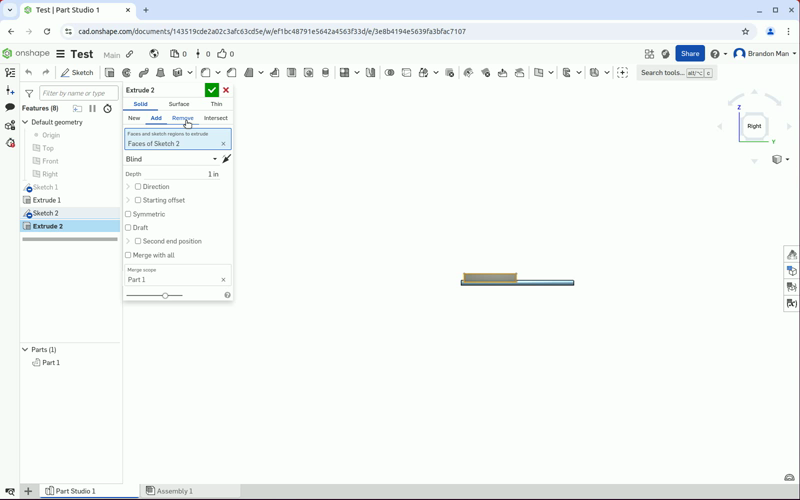
click(186, 120)
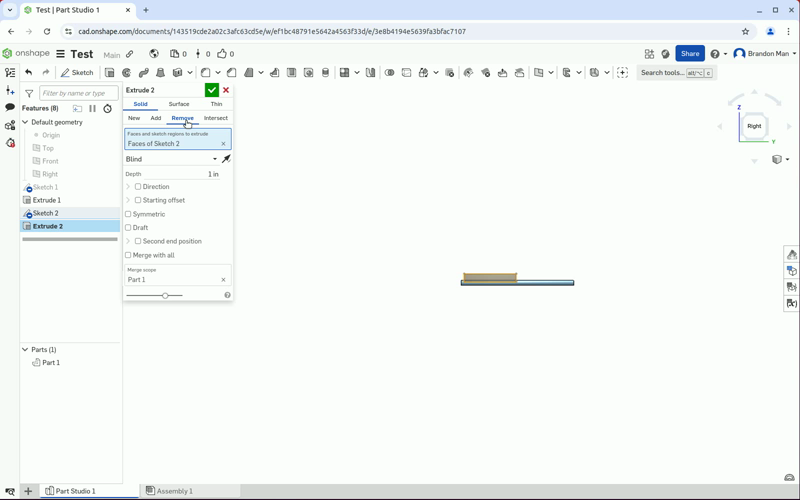
key(tab, 4)
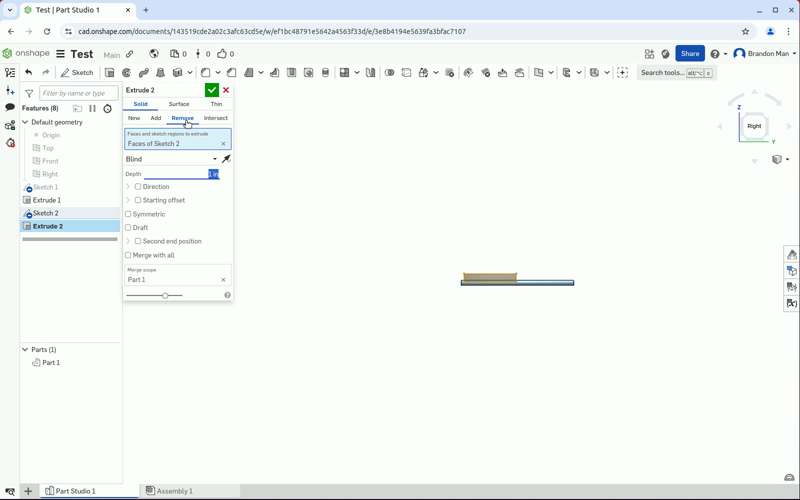
text(1.444)
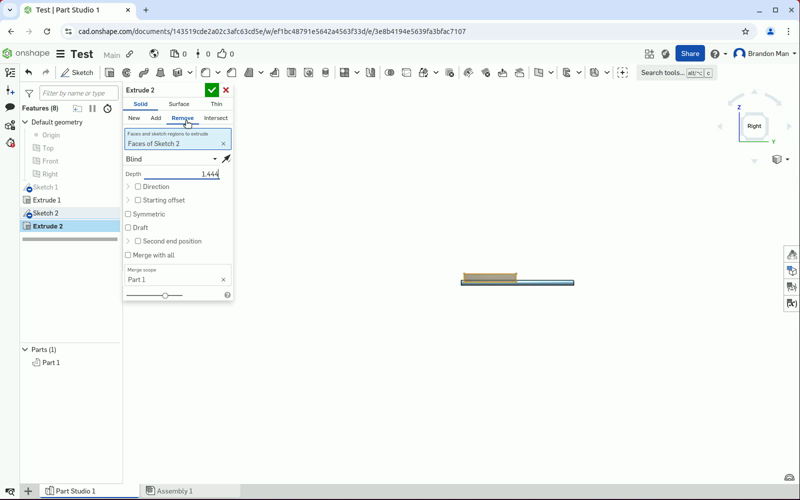
key(tab, 3)
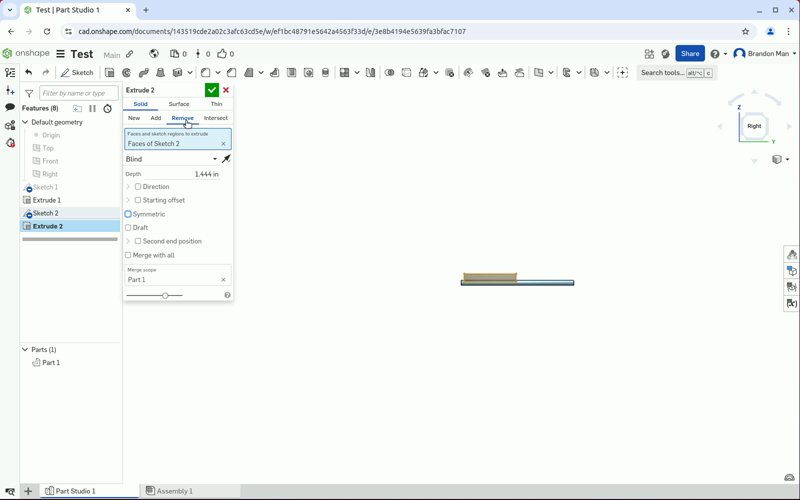
key(space)
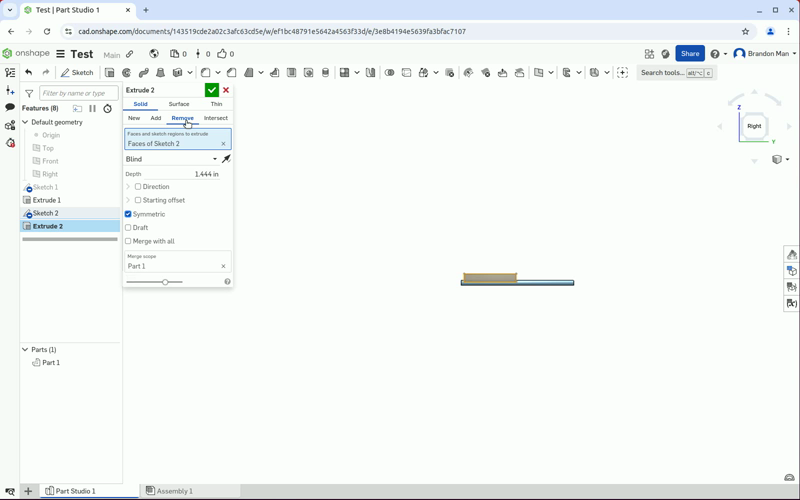
key(tab, 2)
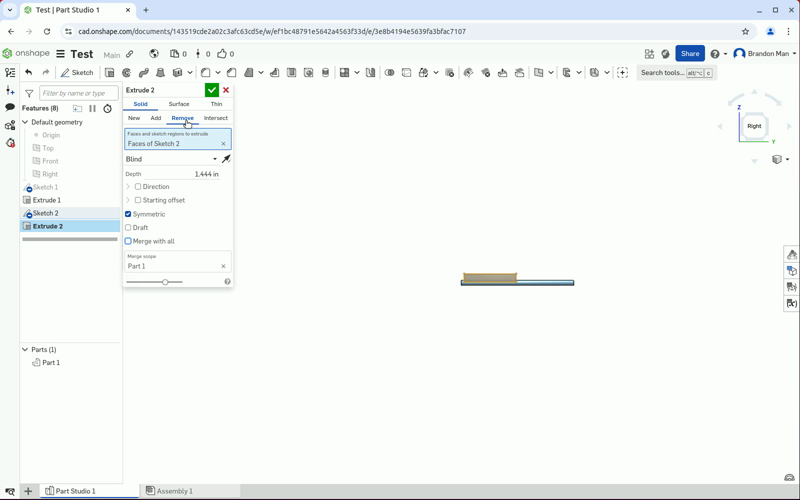
key(space)
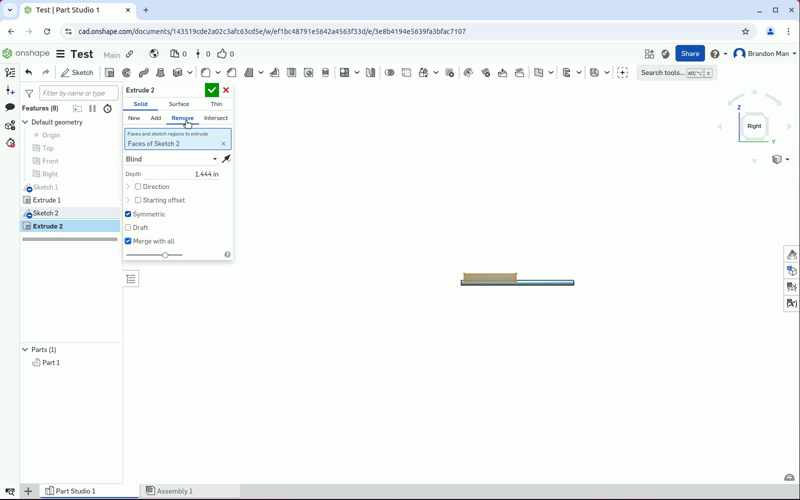
key(enter)
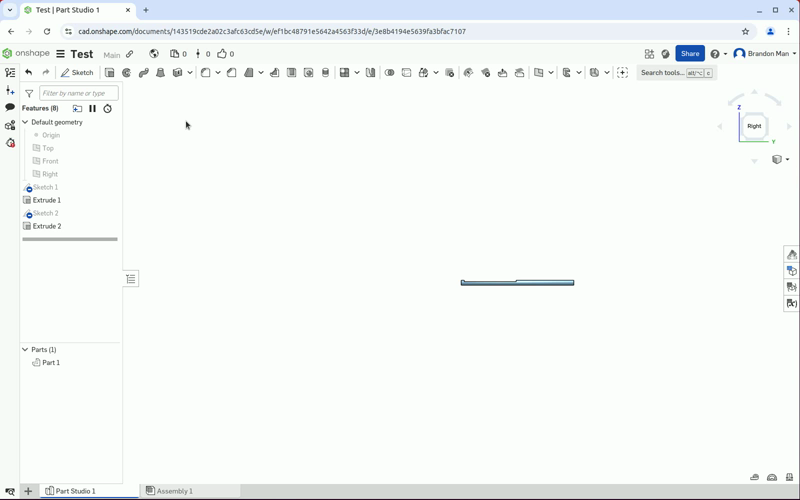
key(shift+h)
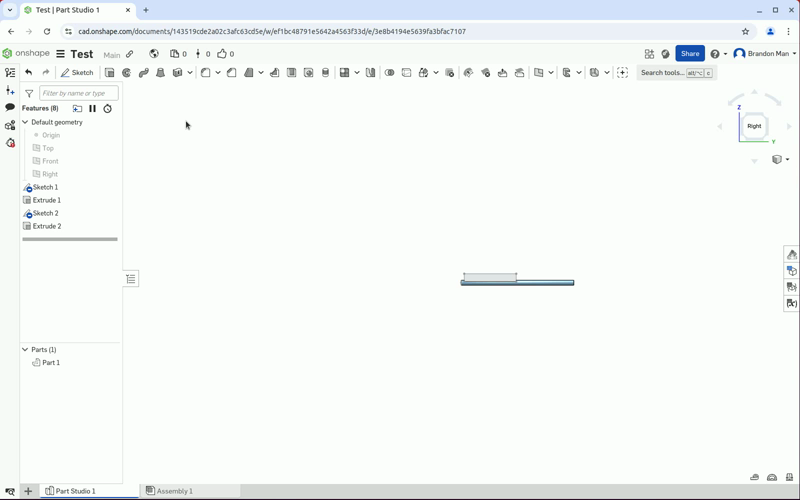
key(shift+h)
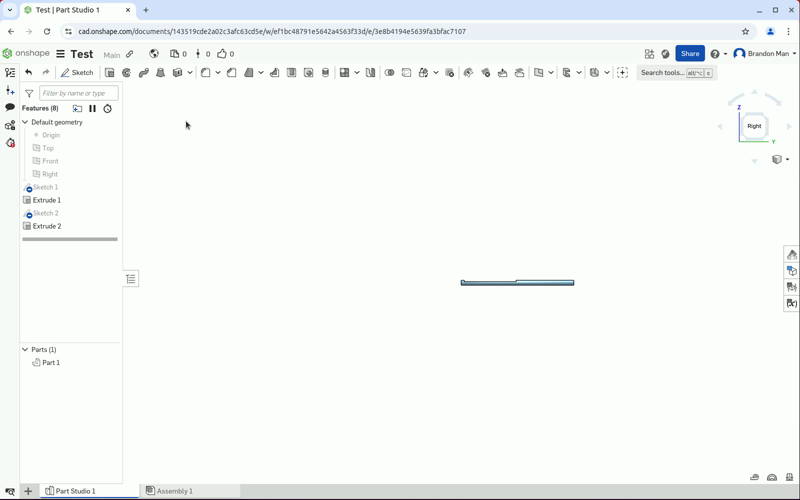
mouse_move(73, 189)
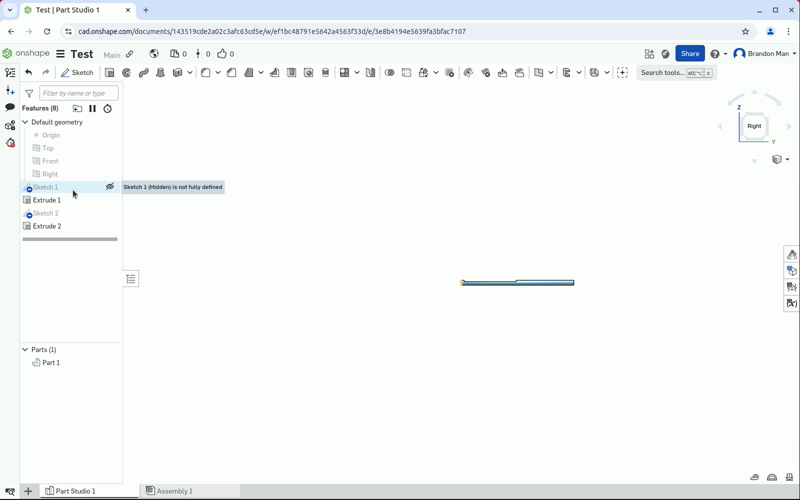
click(73, 189)
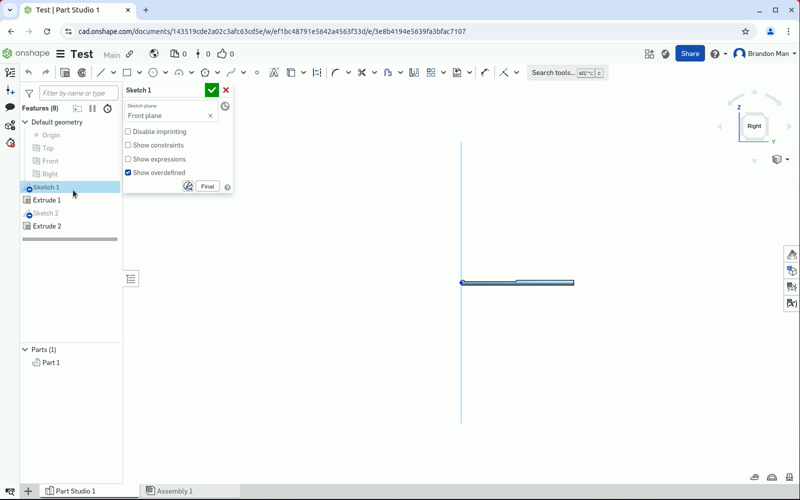
mouse_move(229, 92)
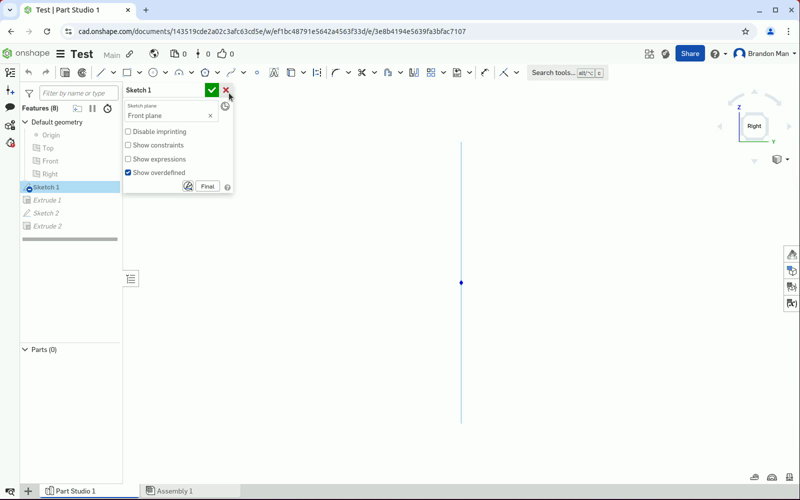
click(229, 92)
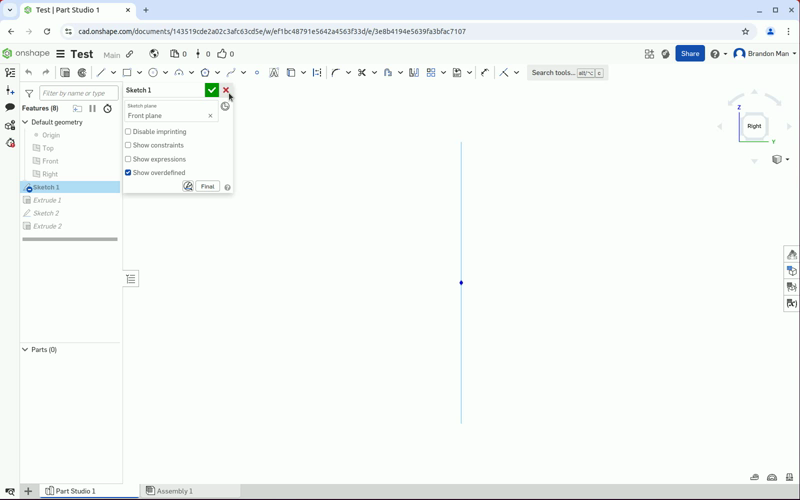
key(shift+s)
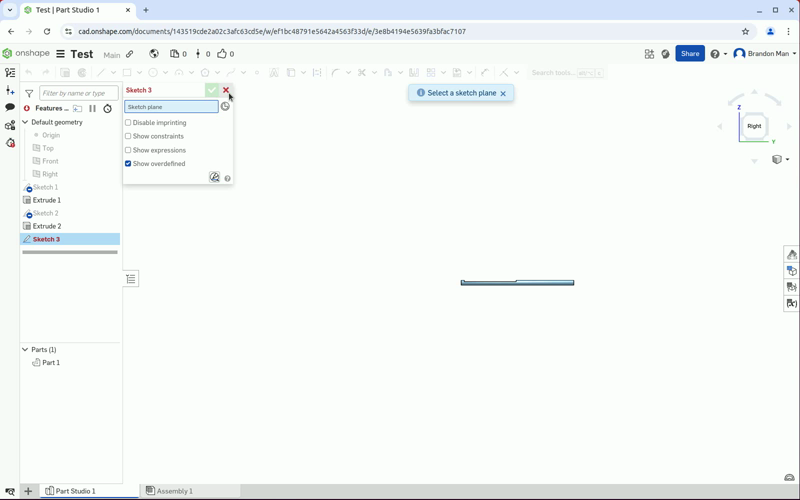
mouse_move(73, 176)
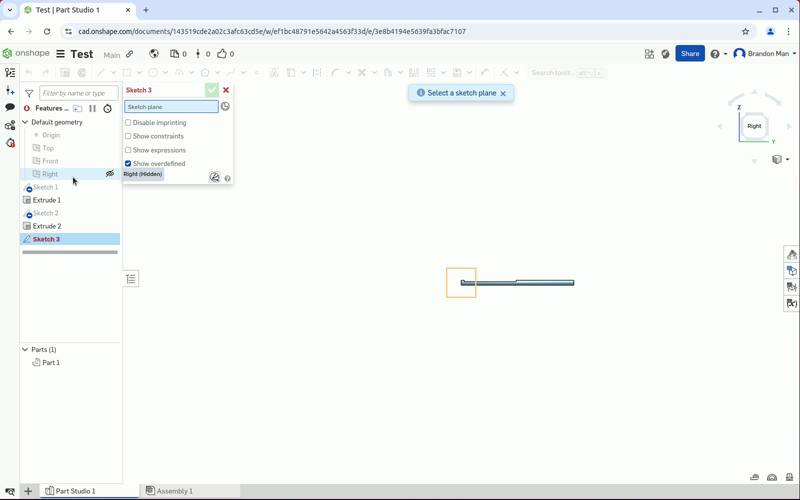
click(73, 176)
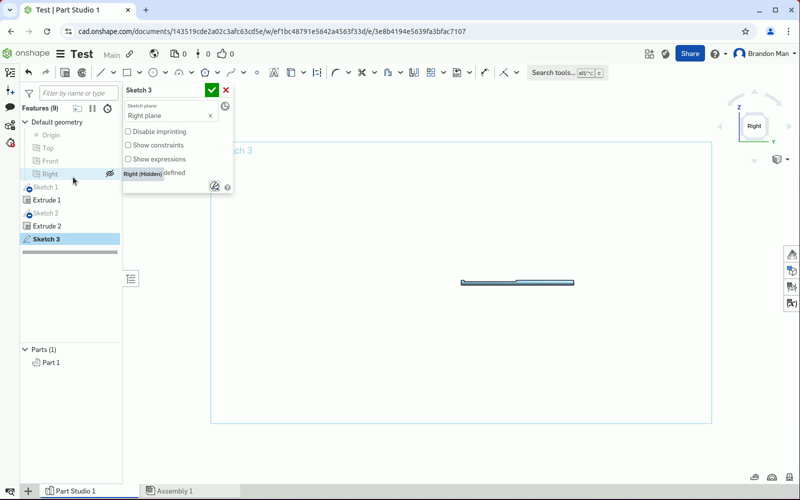
mouse_move(73, 352)
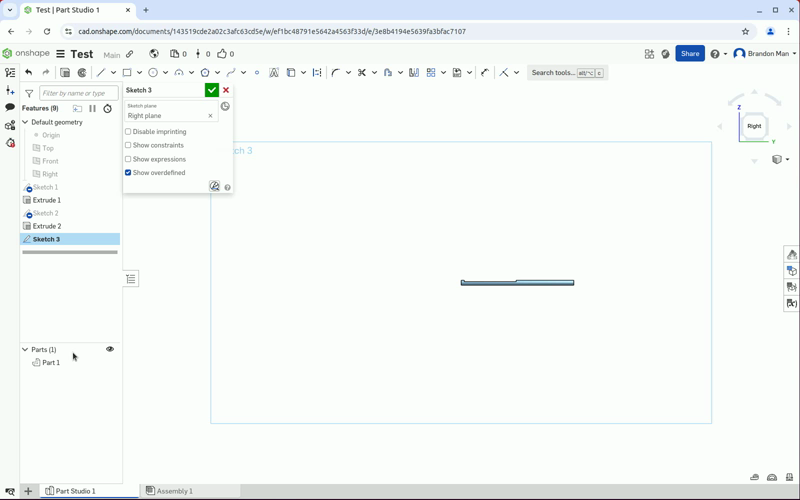
key(y)
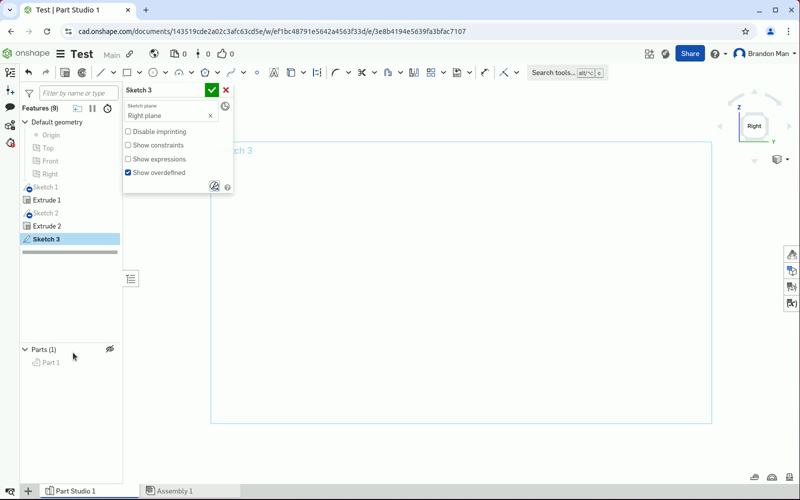
key(l)
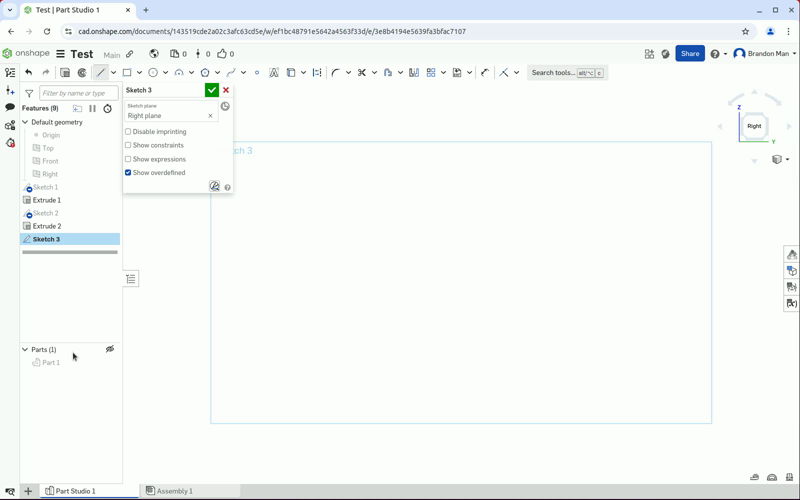
key_down(shift)
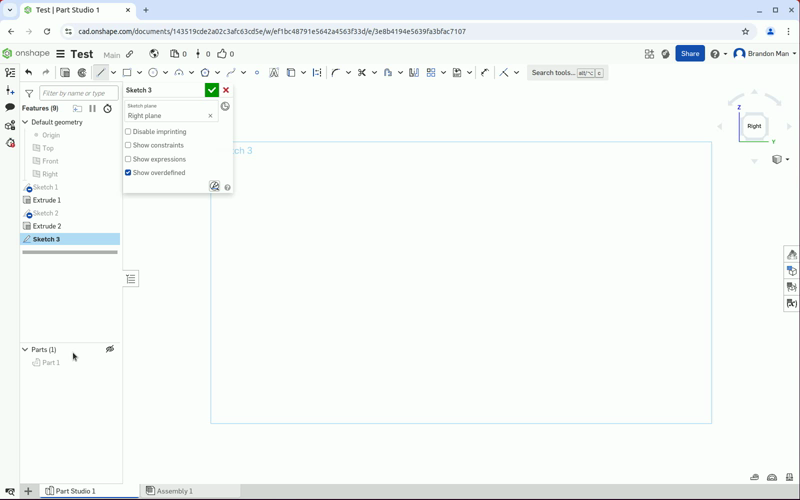
mouse_move(518, 281)
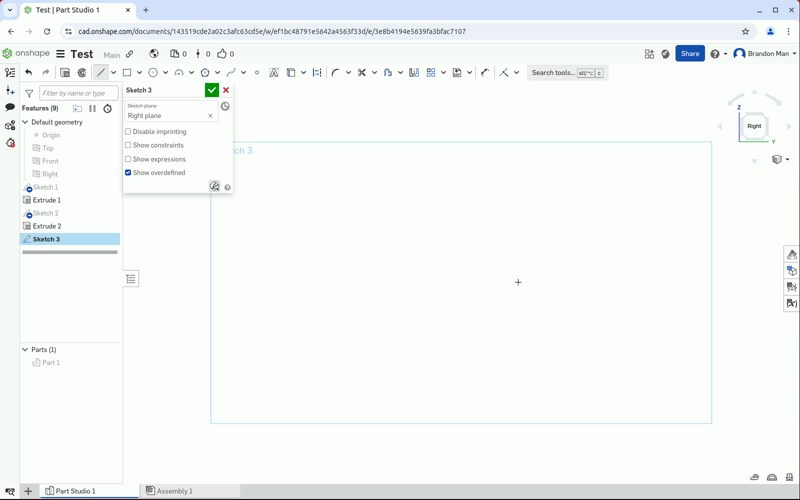
click(518, 281)
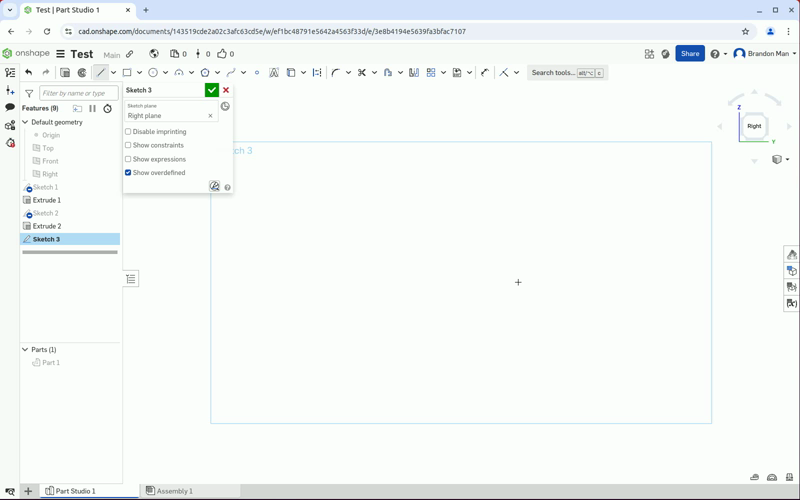
key_up(shift)
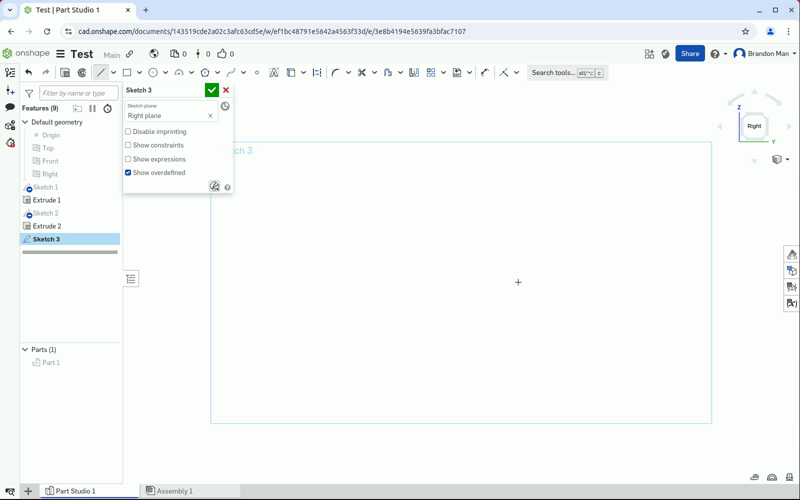
key_down(shift)
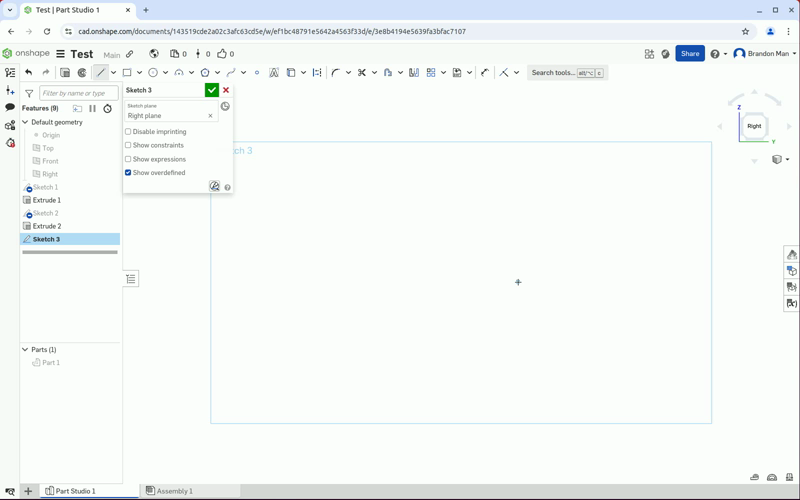
mouse_move(548, 281)
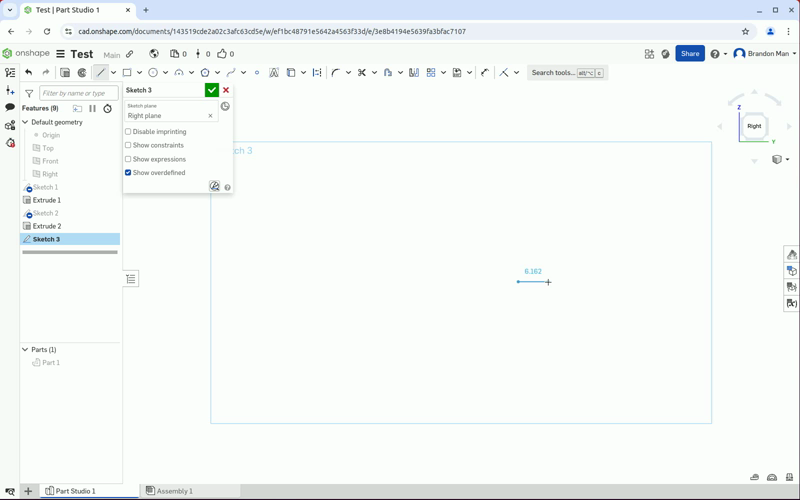
mouse_move(570, 281)
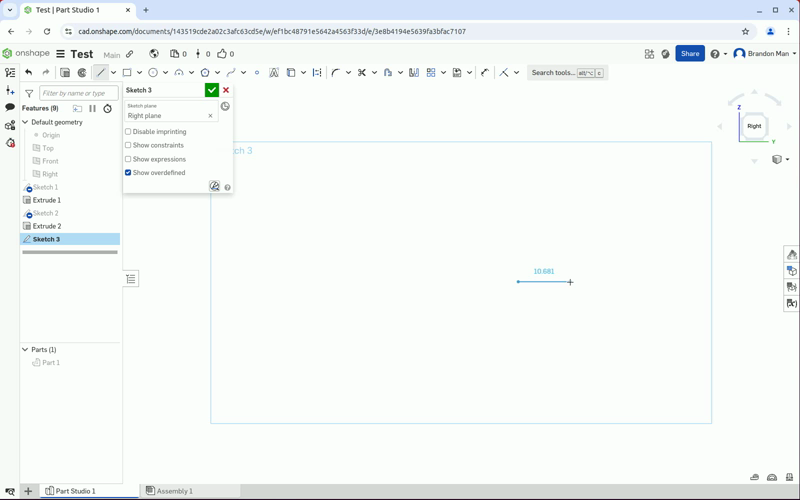
click(570, 281)
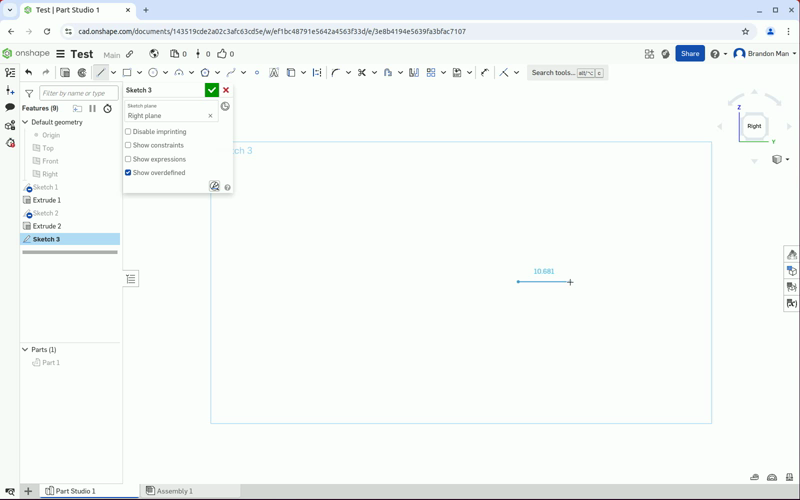
key_up(shift)
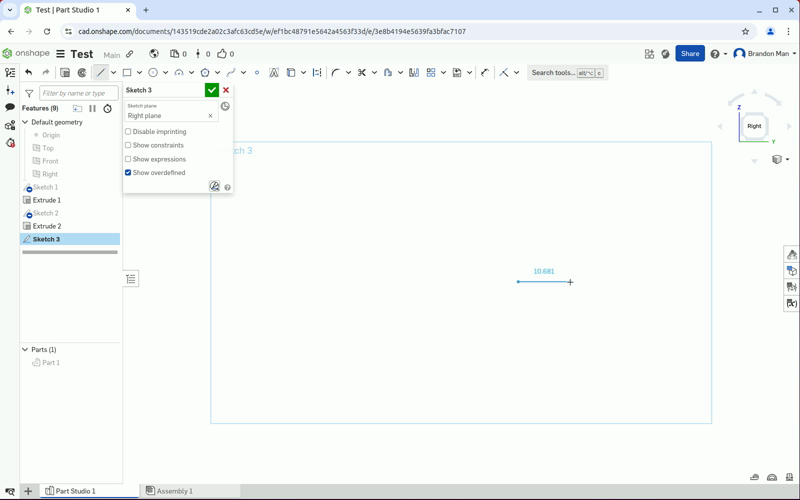
key_down(shift)
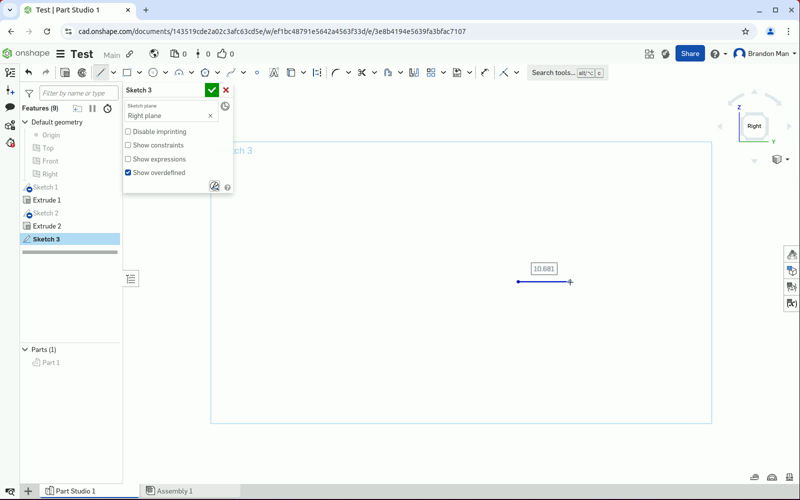
mouse_move(589, 281)
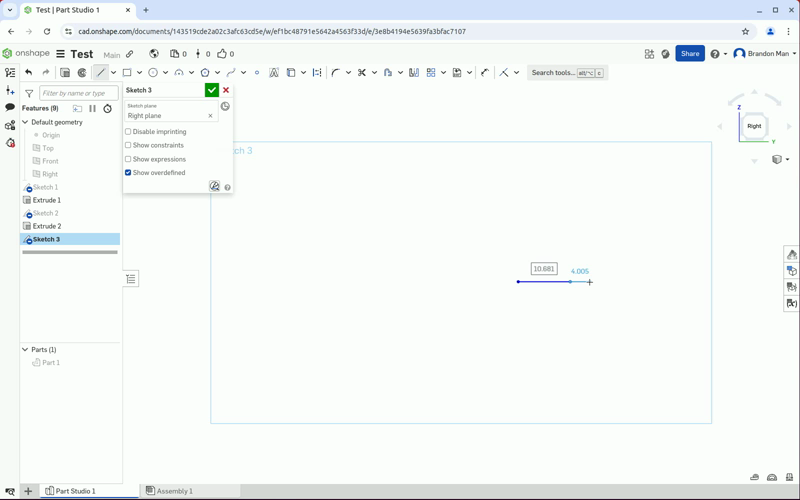
mouse_move(570, 273)
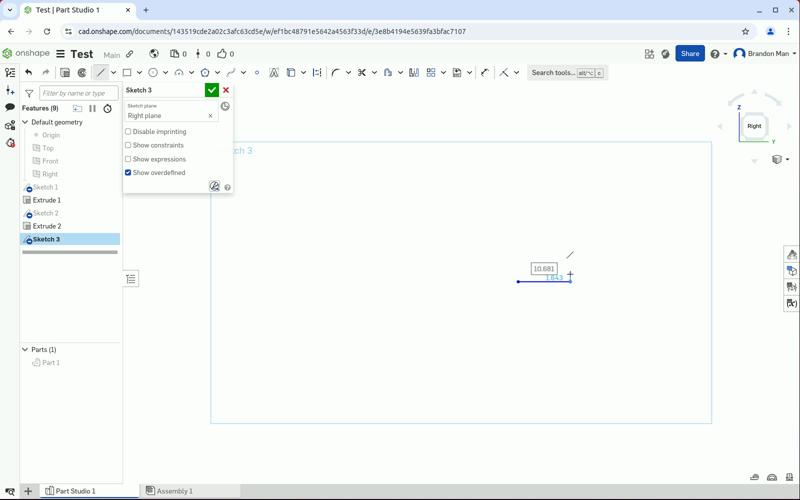
click(570, 273)
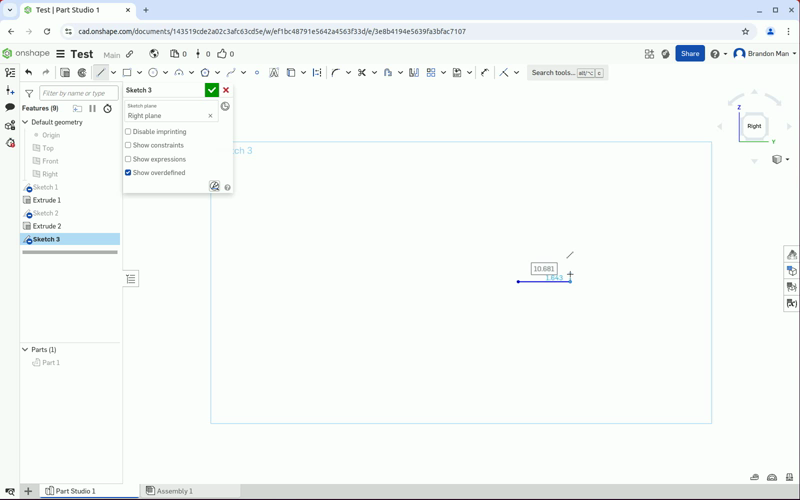
key_up(shift)
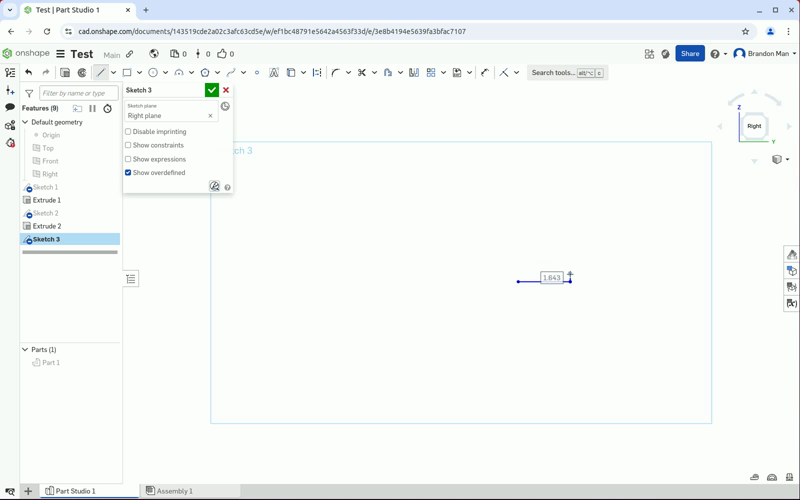
key_down(shift)
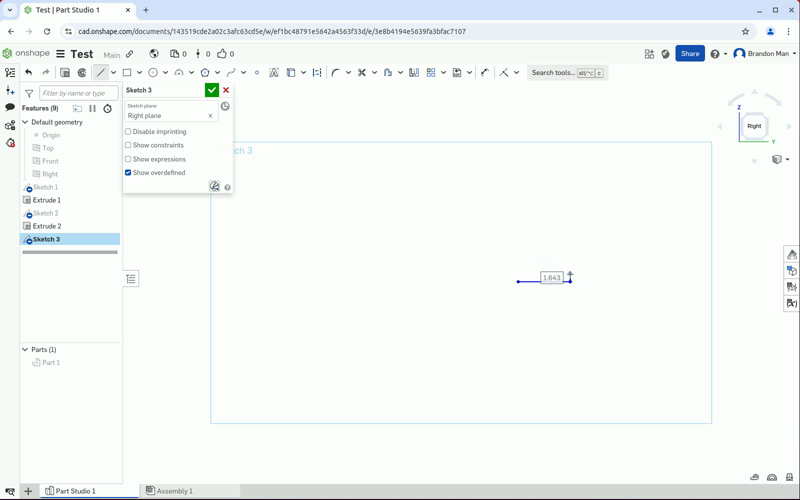
mouse_move(589, 273)
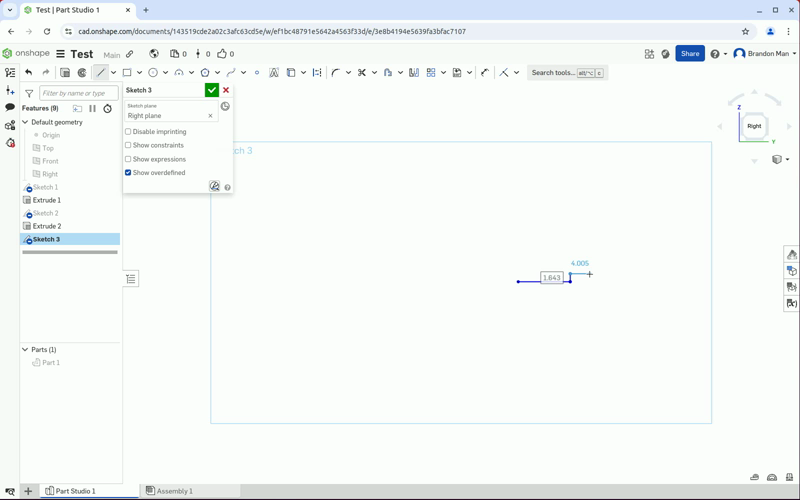
mouse_move(518, 273)
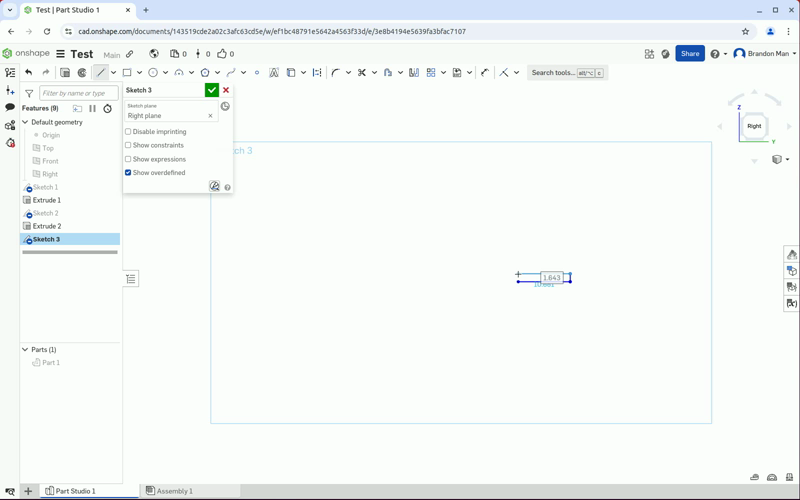
click(518, 273)
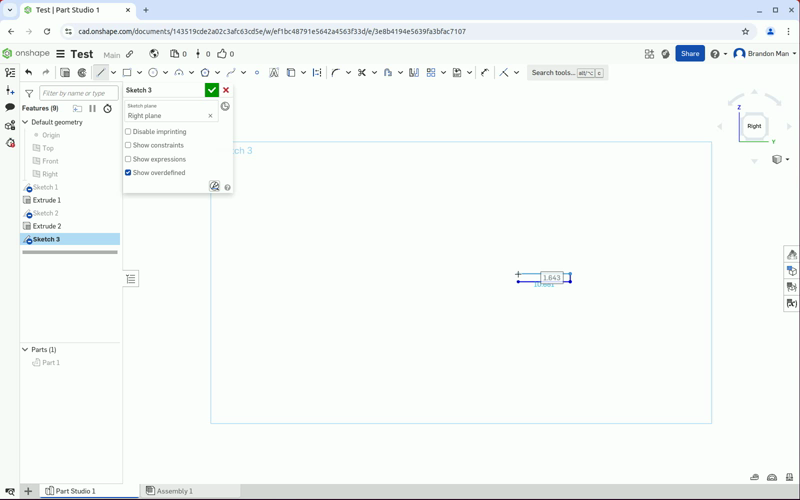
key_up(shift)
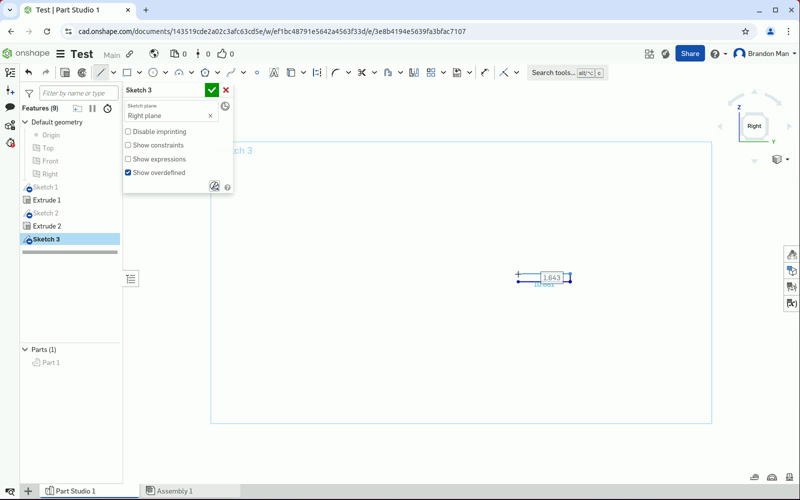
mouse_move(548, 273)
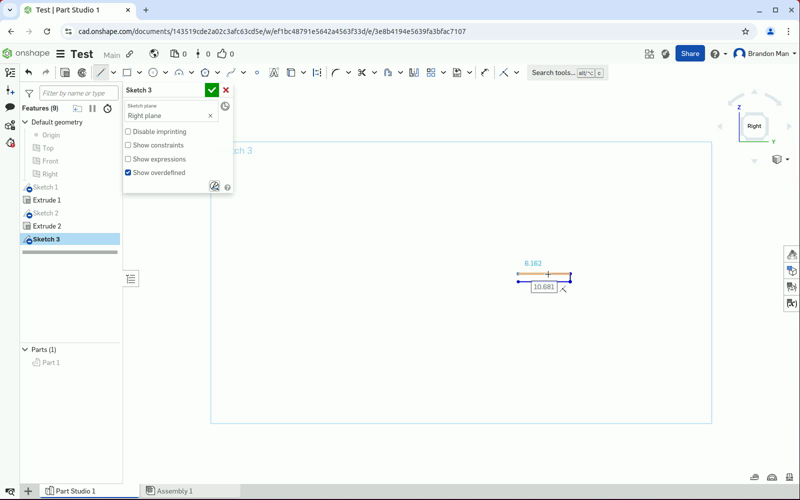
key_down(shift)
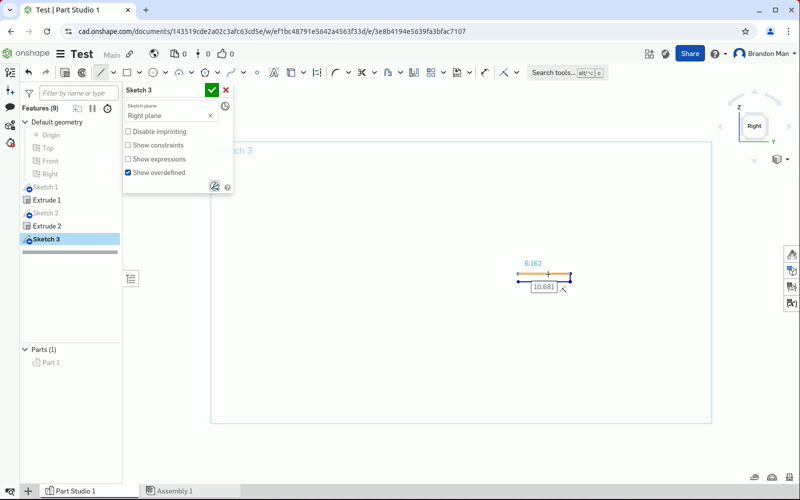
mouse_move(518, 281)
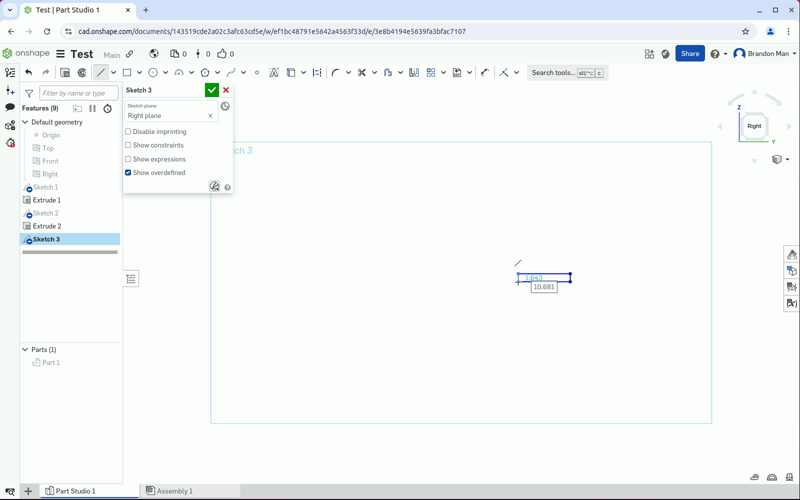
key_up(shift)
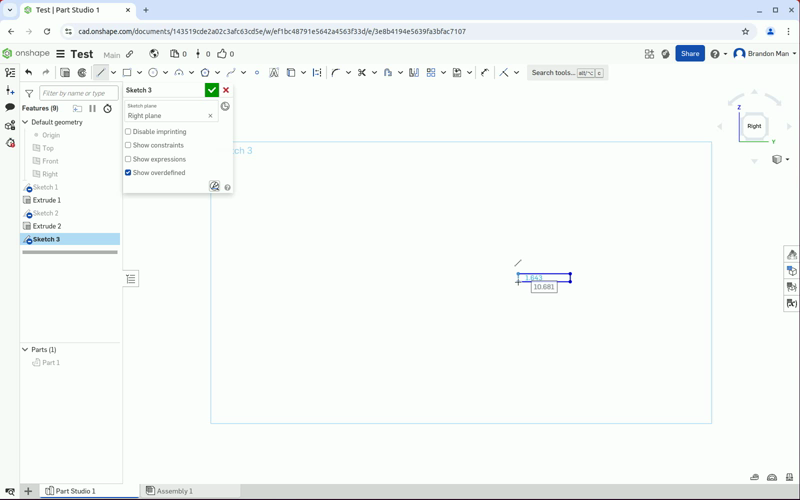
click(518, 281)
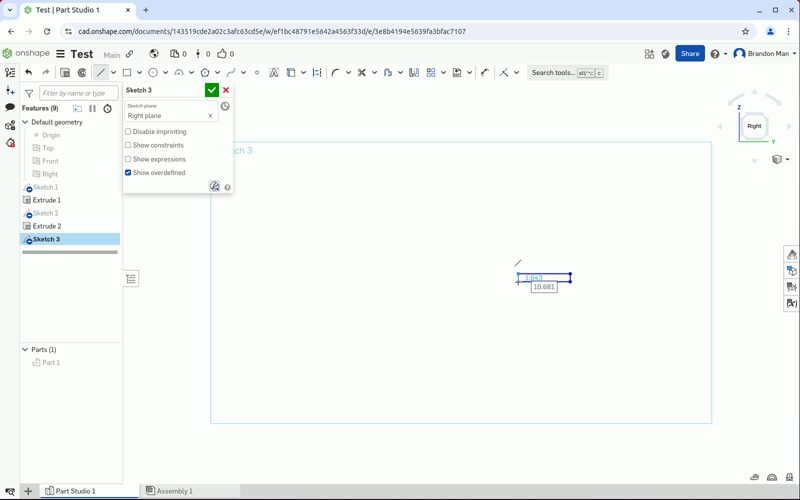
key(esc)
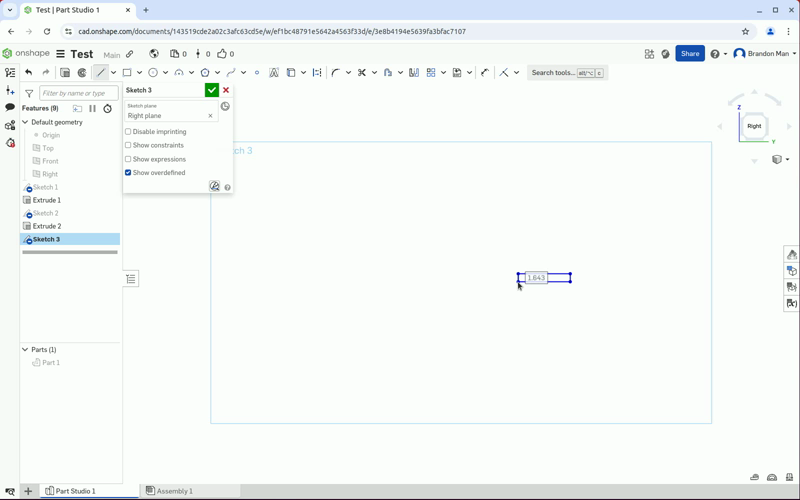
mouse_move(559, 274)
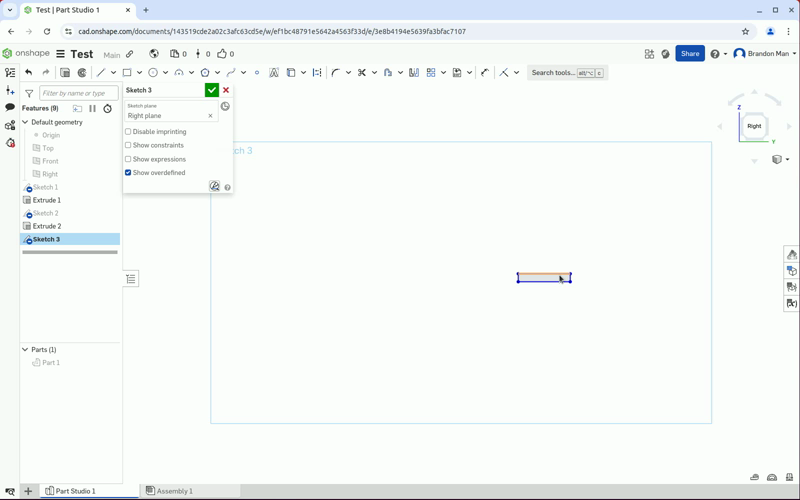
scroll(6)
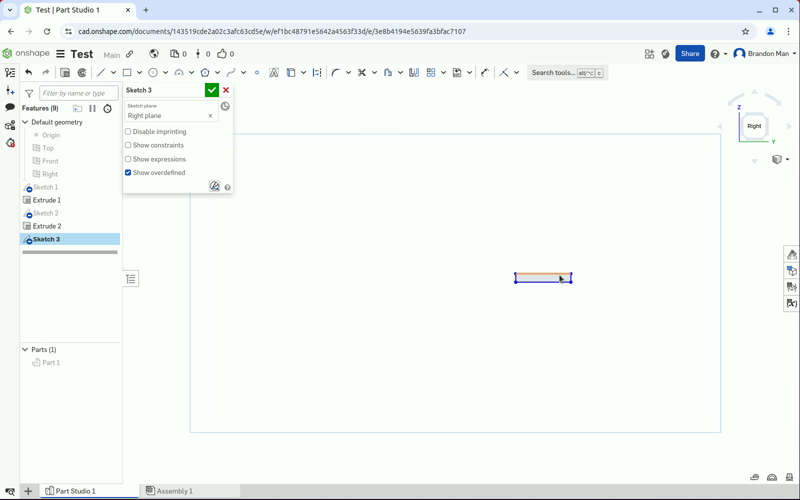
scroll(6)
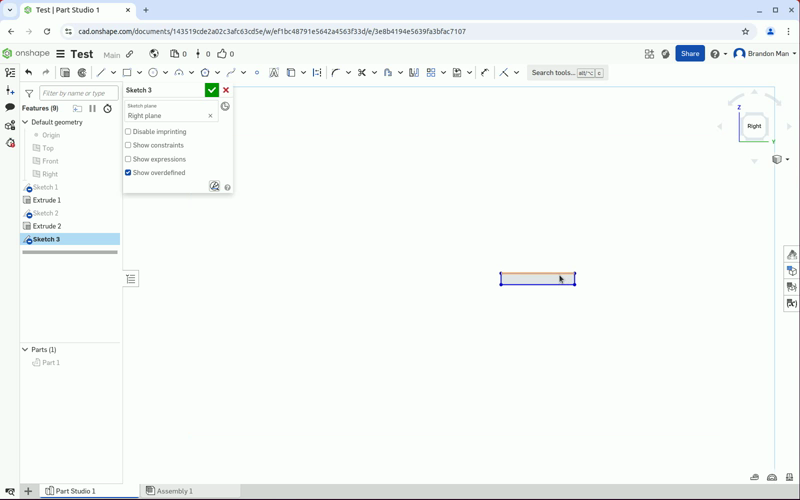
scroll(6)
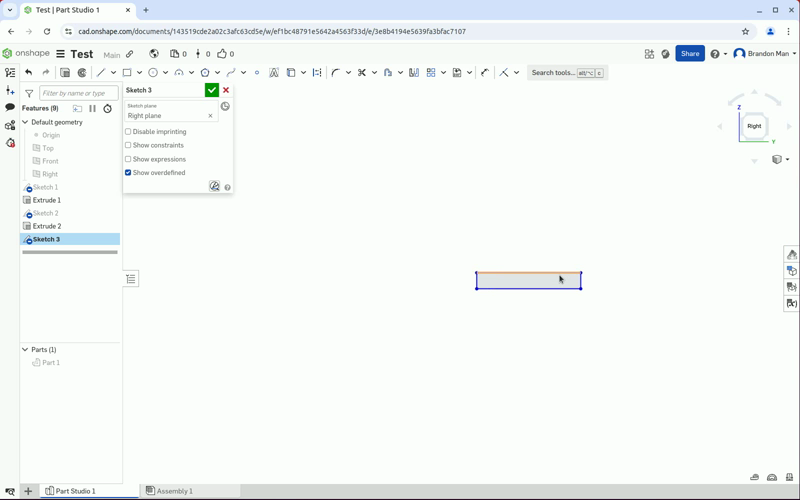
scroll(6)
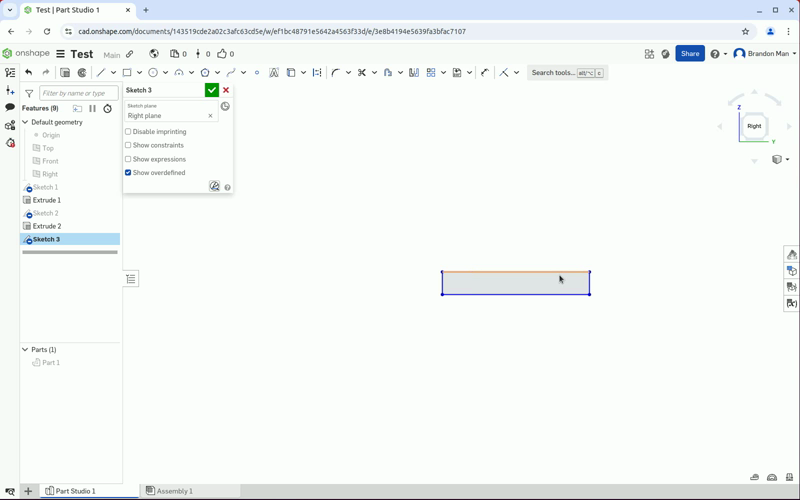
scroll(6)
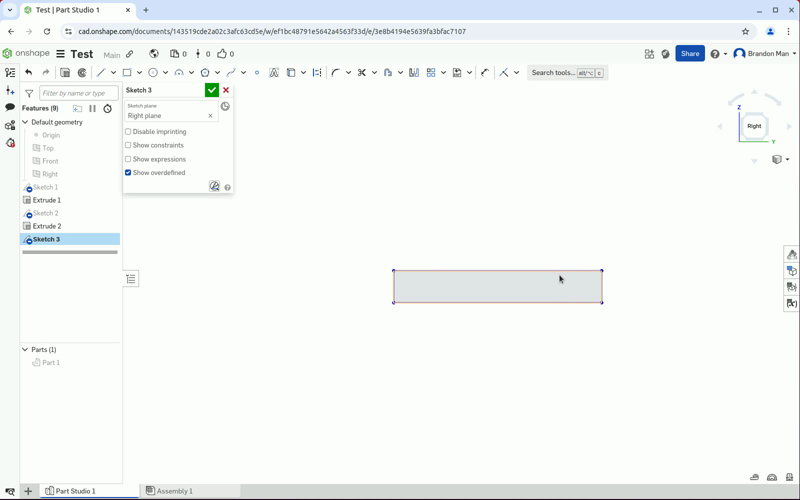
scroll(6)
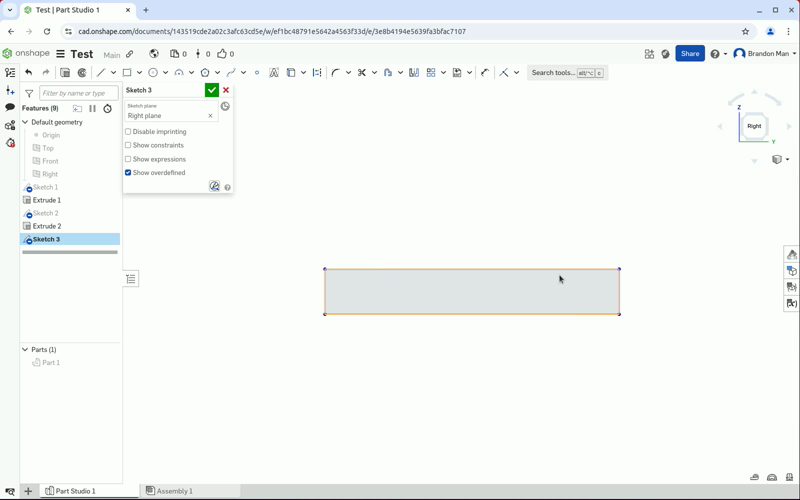
scroll(6)
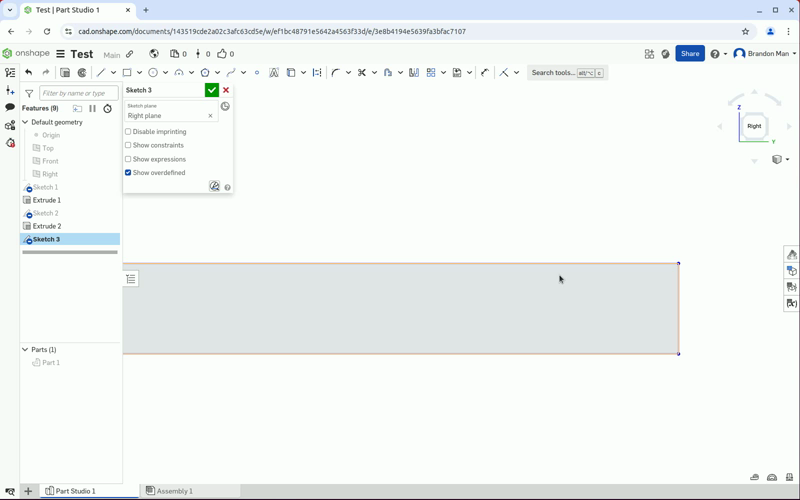
click(559, 274)
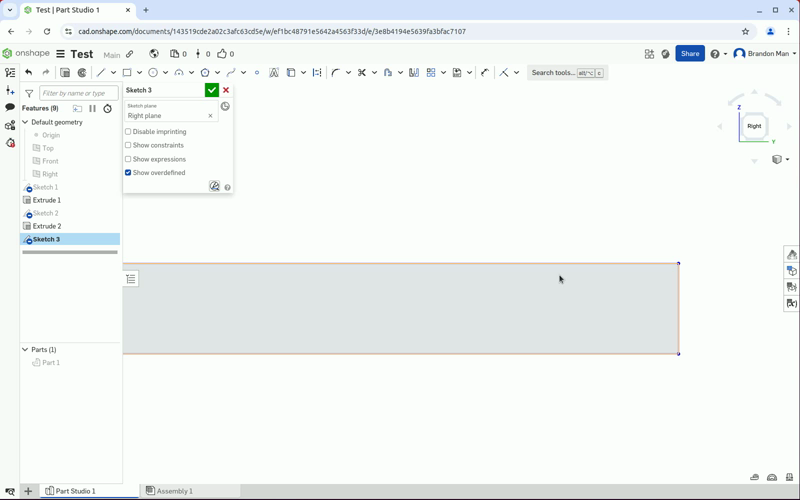
scroll(-6)
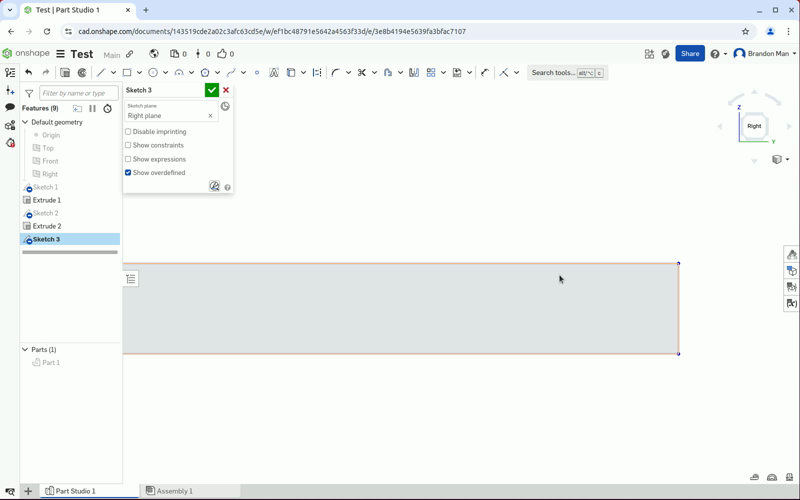
scroll(-6)
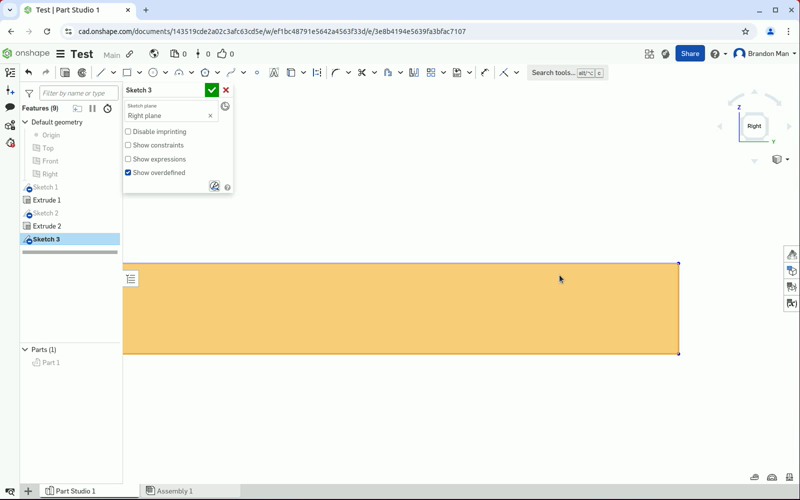
scroll(-6)
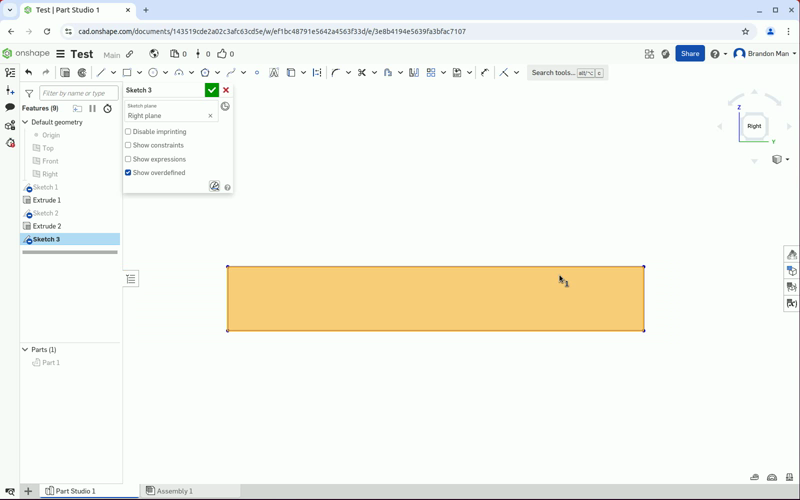
scroll(-6)
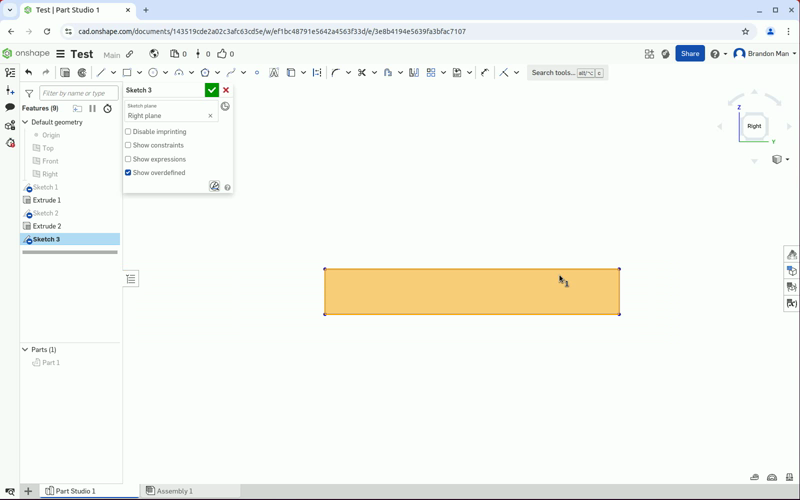
scroll(-6)
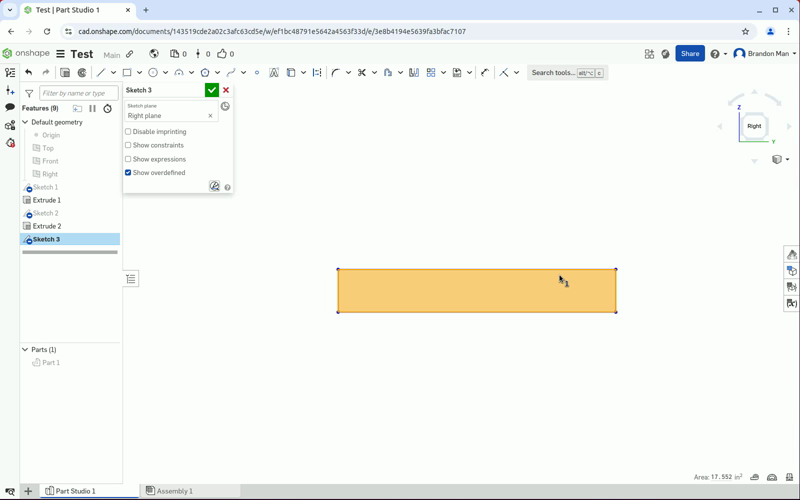
scroll(-6)
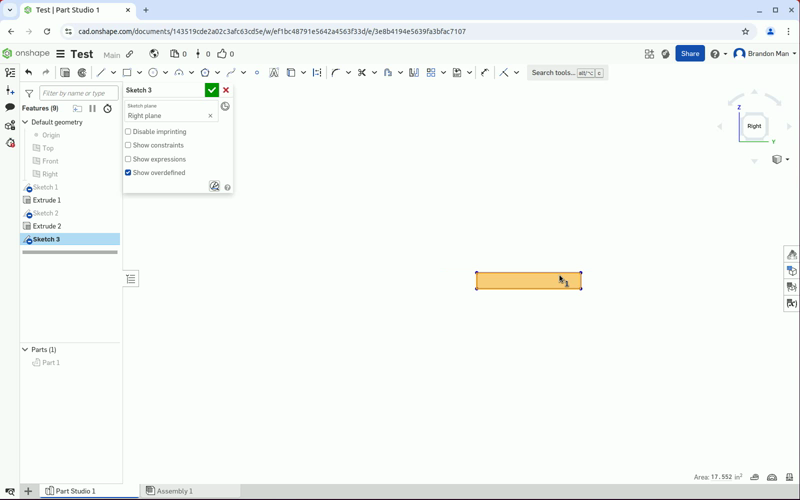
scroll(-6)
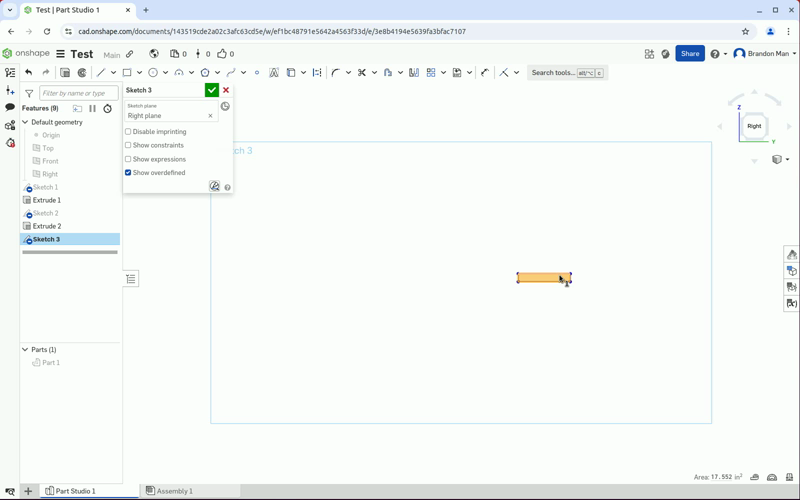
mouse_move(73, 352)
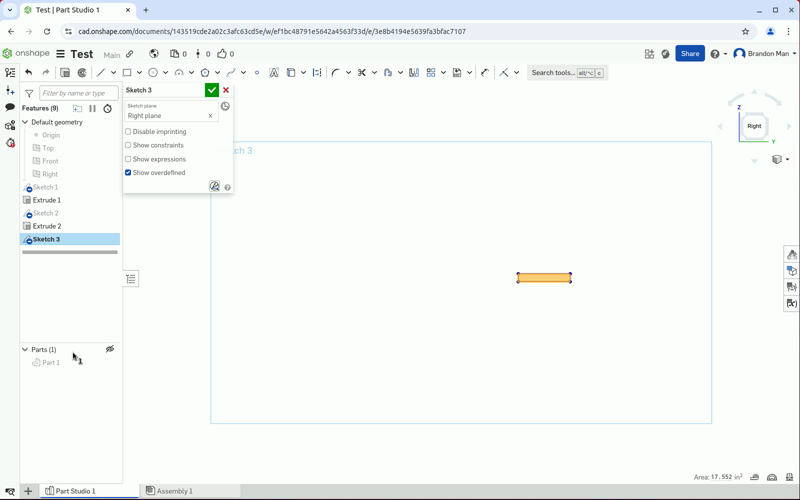
key(shift+y)
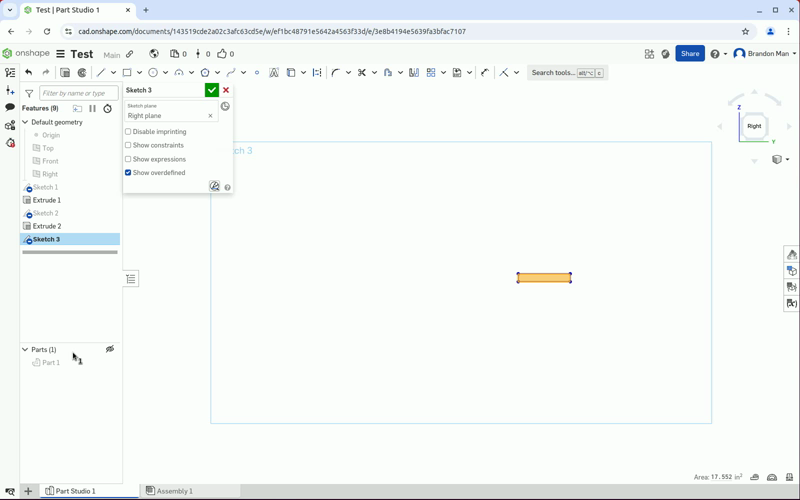
key(shift+e)
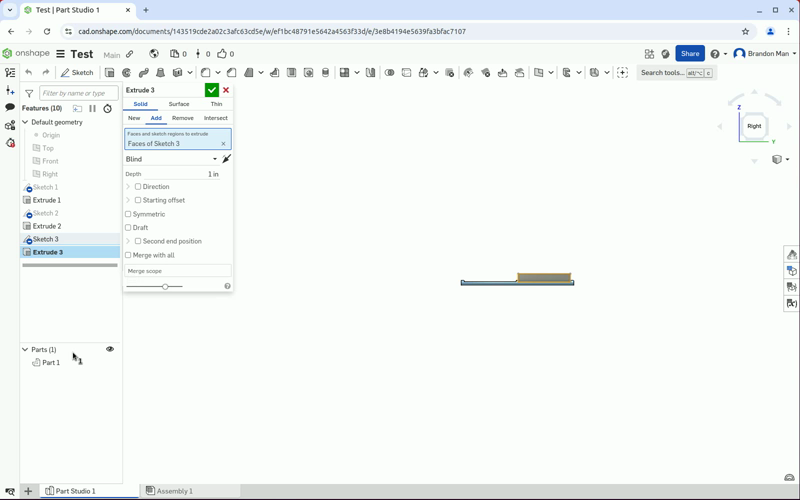
mouse_move(143, 106)
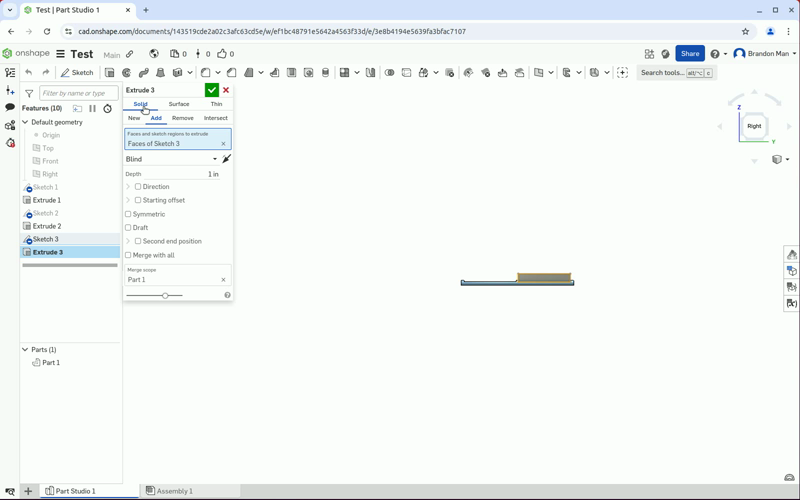
click(143, 106)
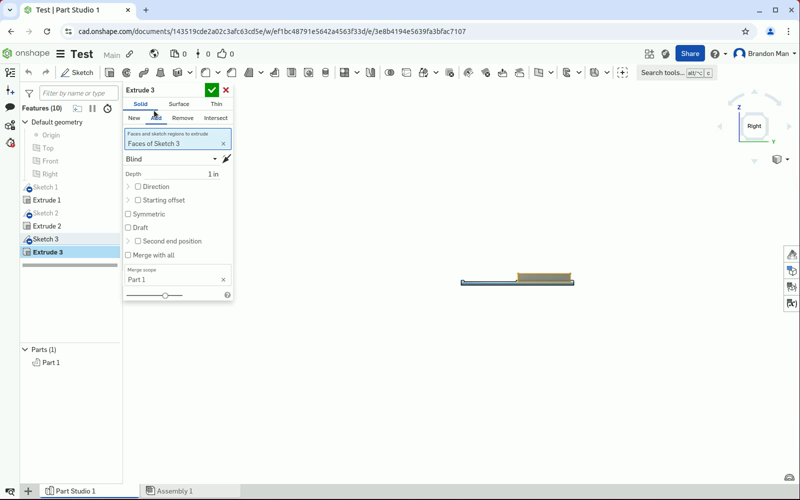
mouse_move(186, 120)
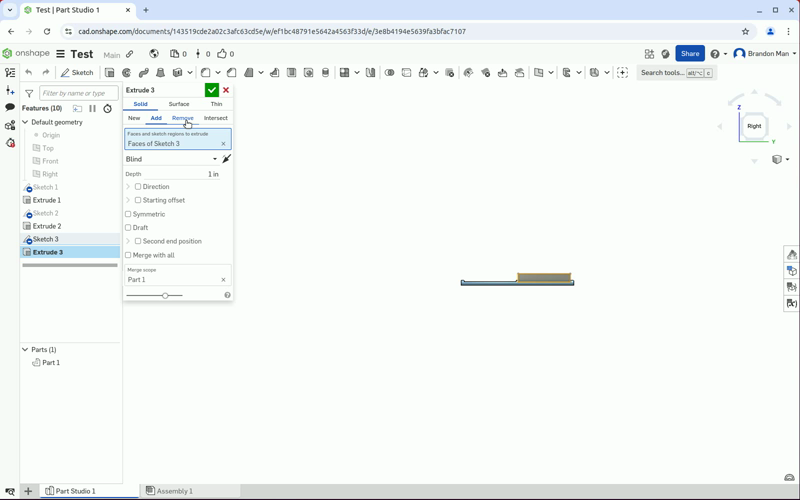
click(186, 120)
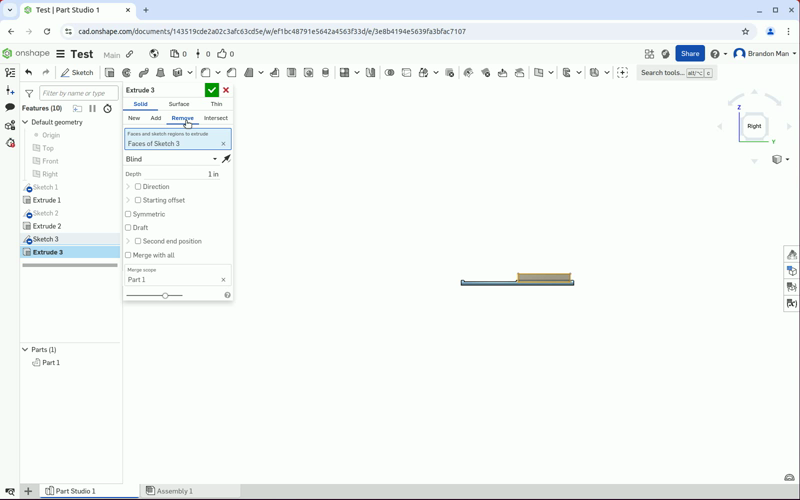
key(tab, 4)
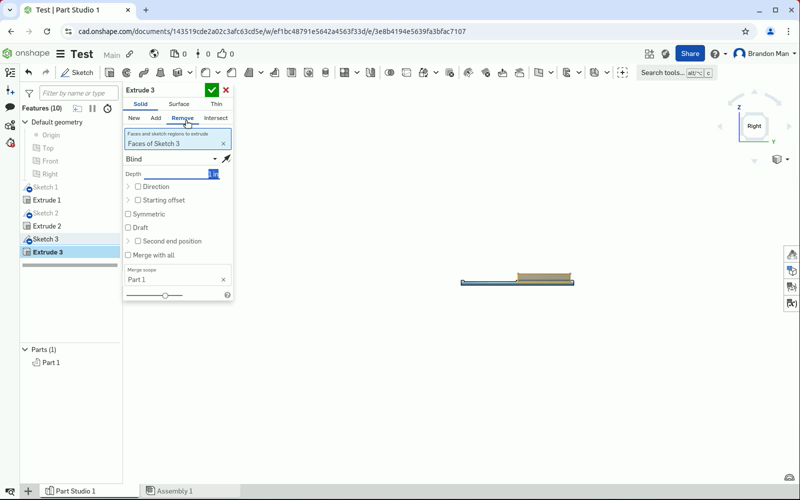
text(1.444)
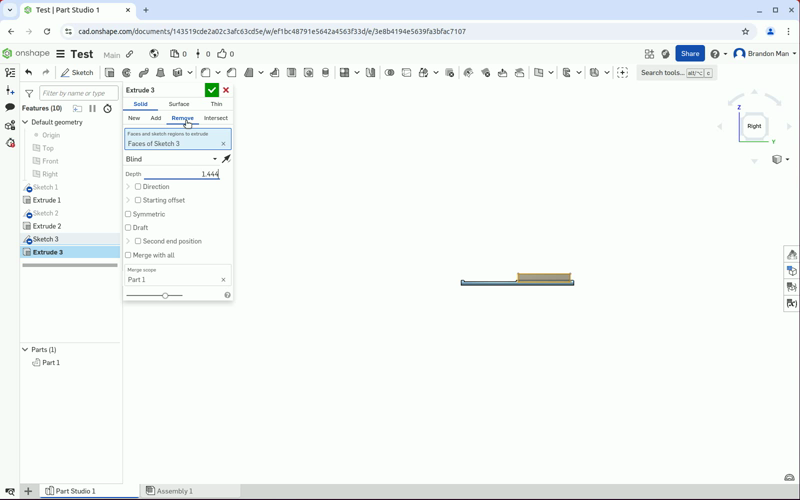
key(tab, 3)
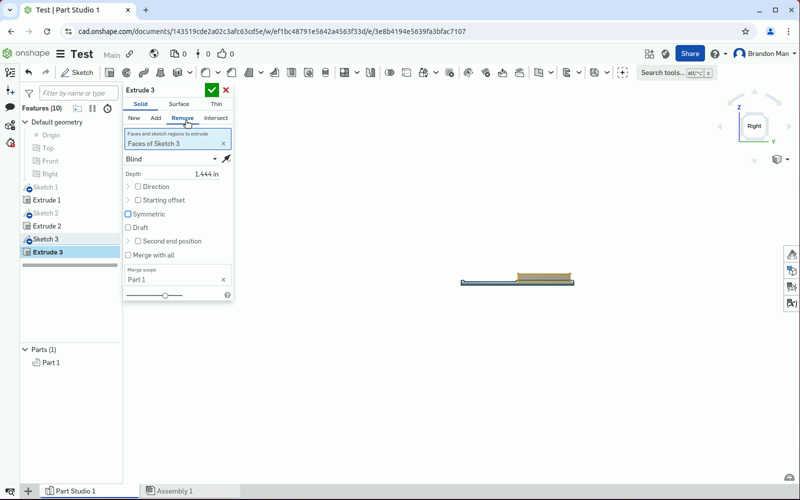
key(space)
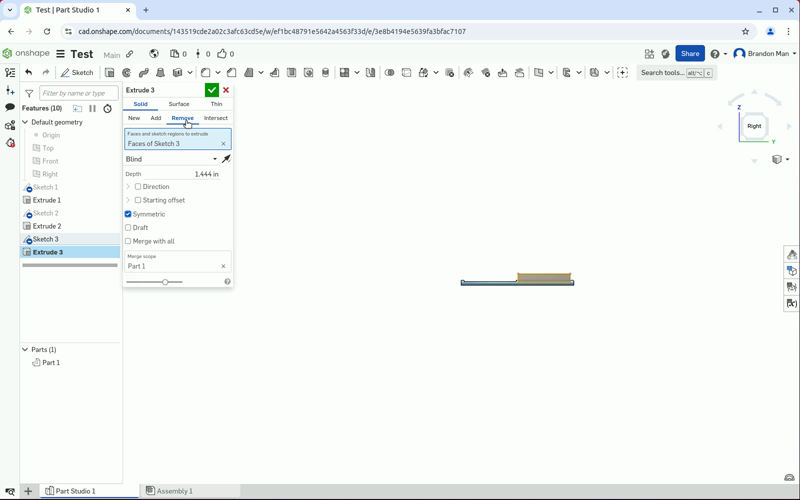
key(tab, 2)
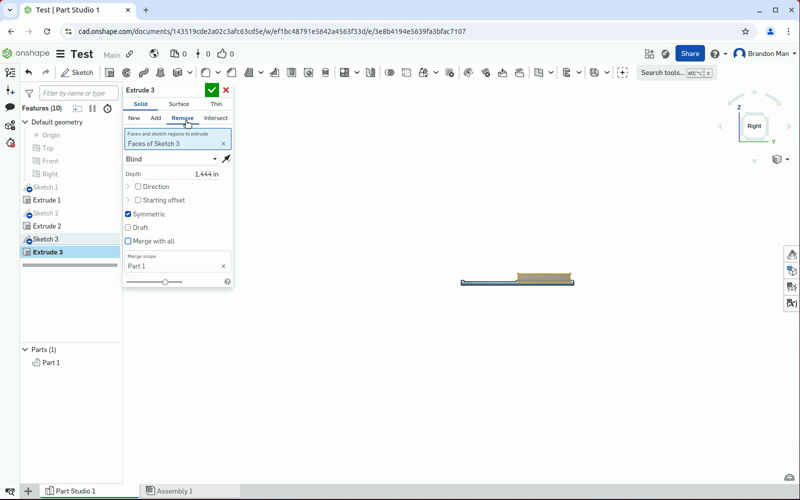
key(space)
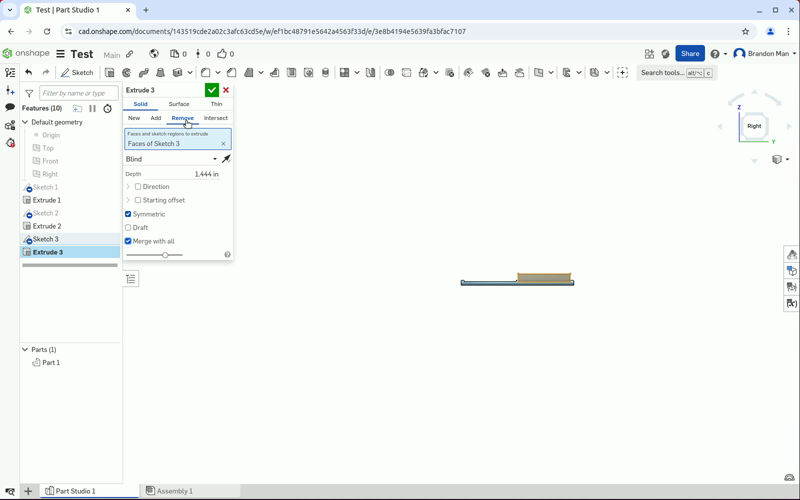
key(enter)
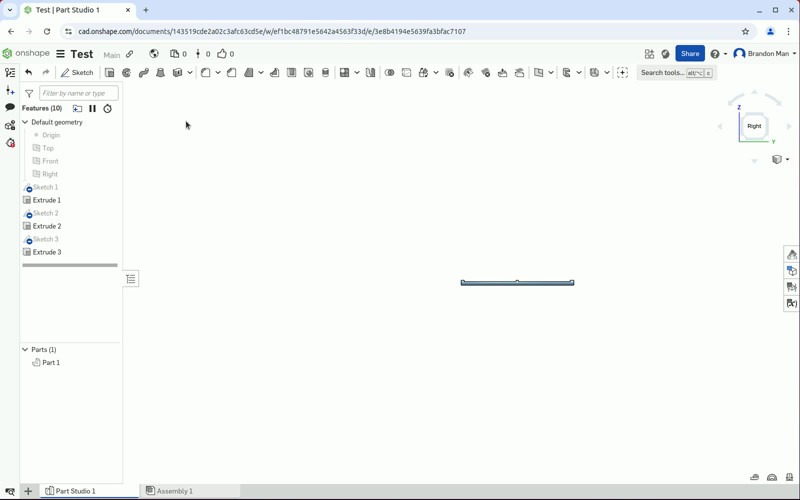
key(shift+h)
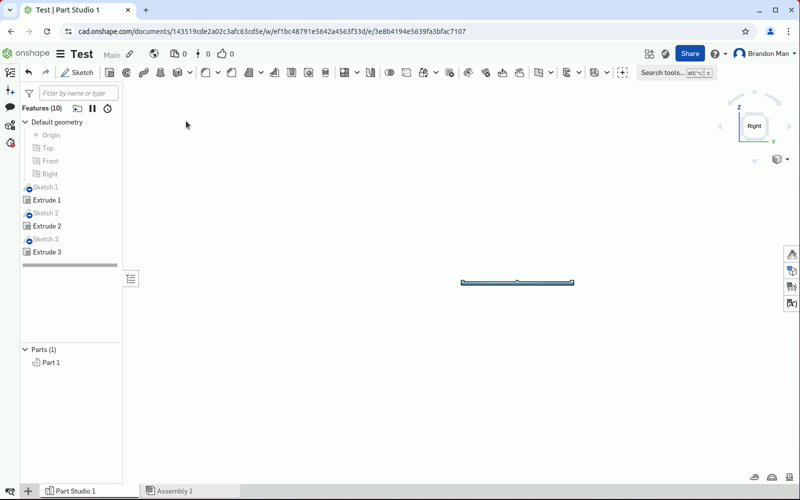
key(shift+h)
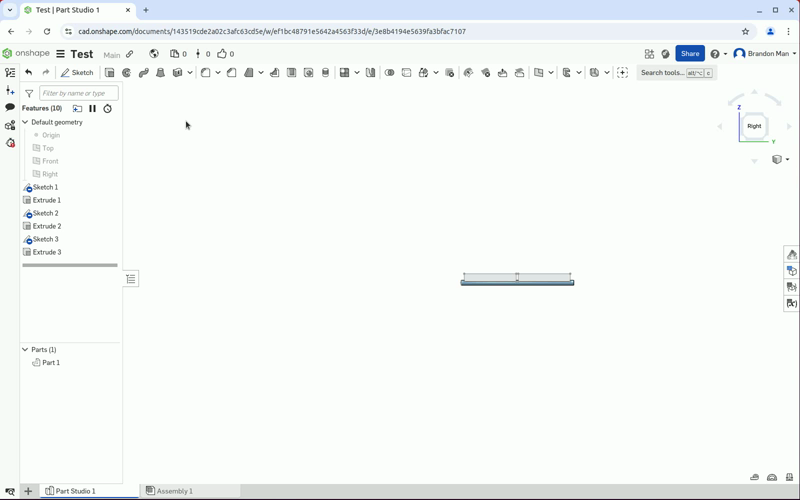
key(shift+7)
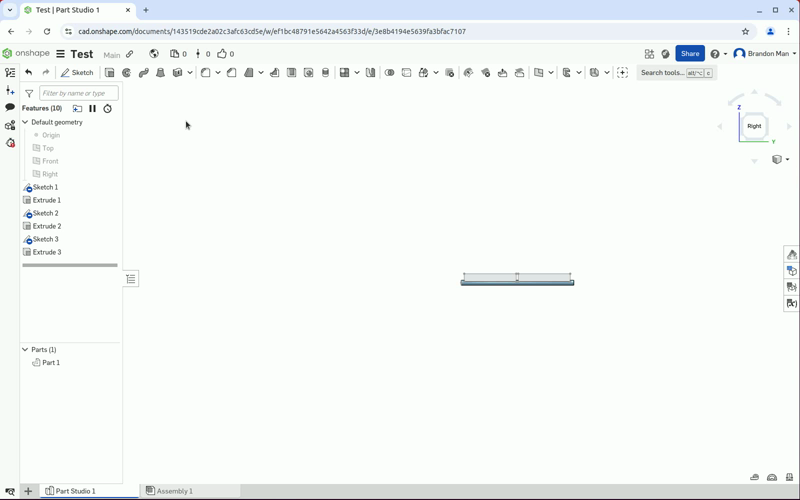
key(right, 2)
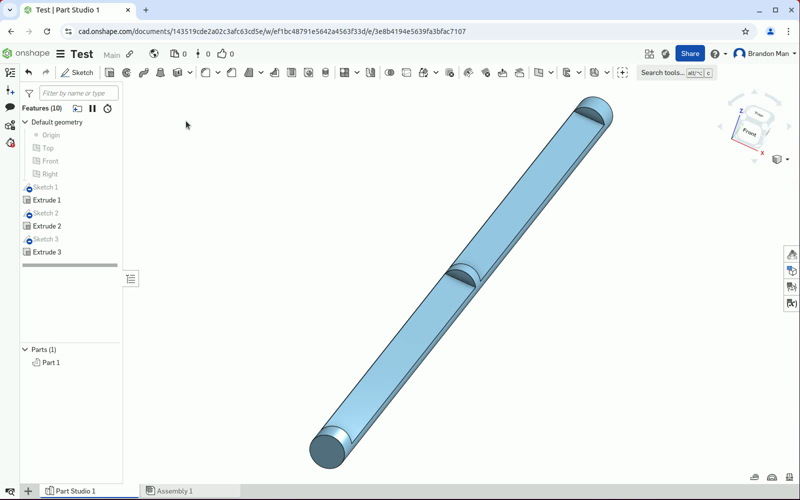
key(down, 2)
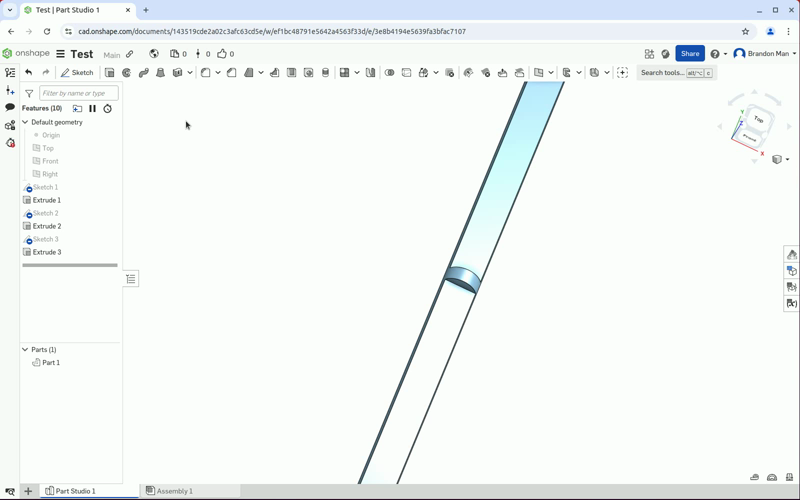
key(up, 2)
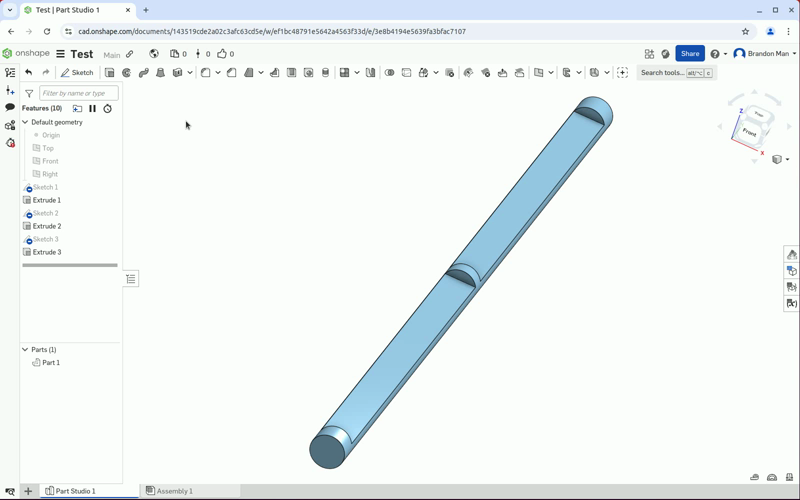
key(left, 2)
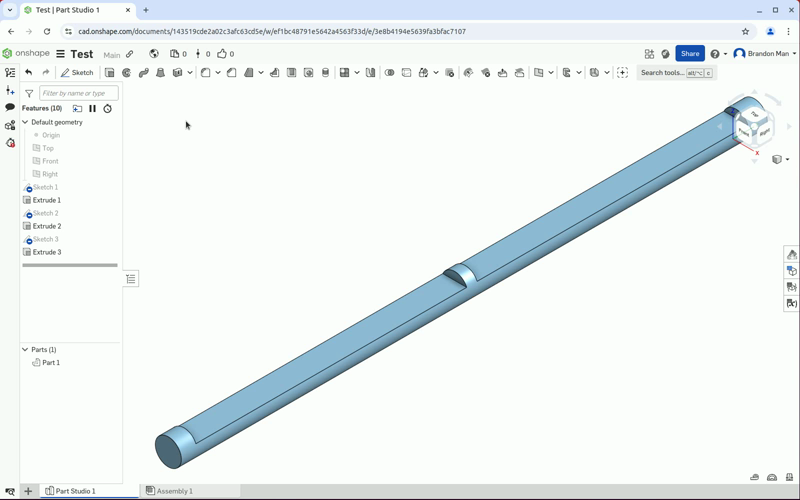
mouse_move(73, 189)
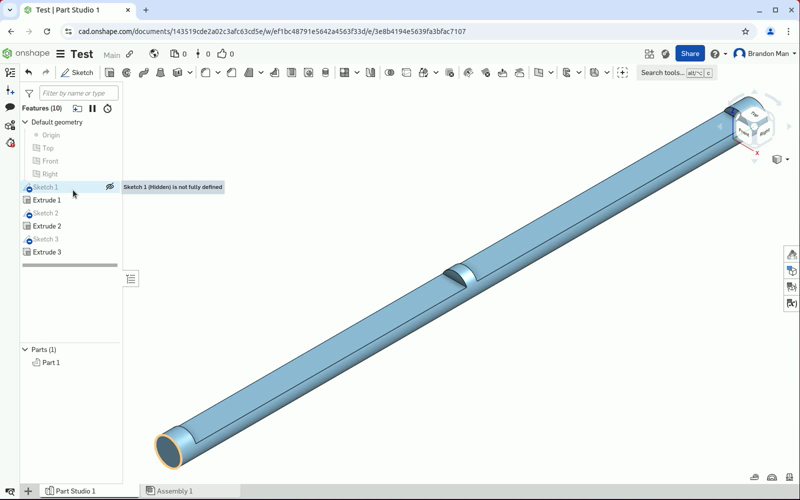
click(73, 189)